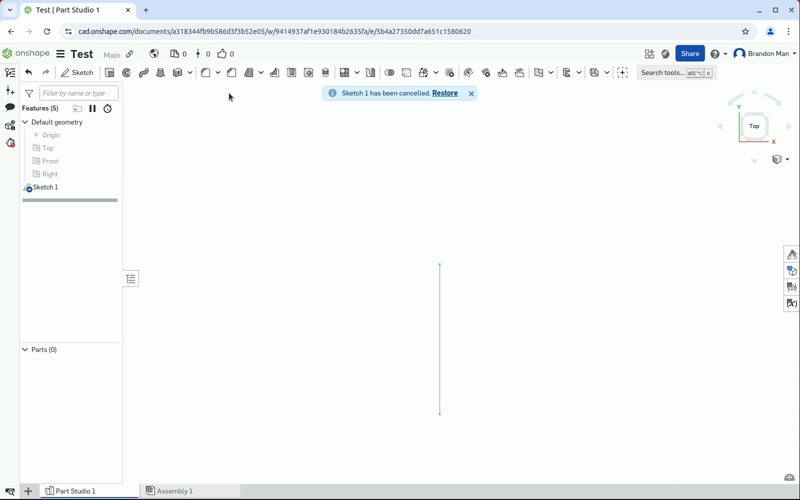
key(shift+h)
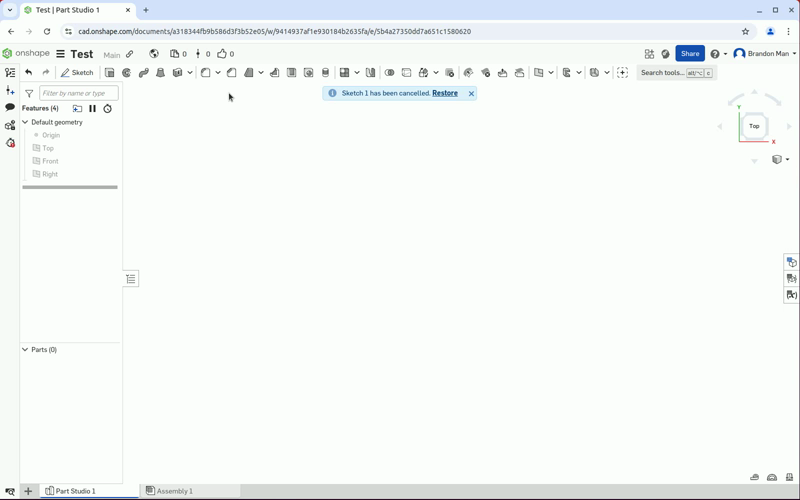
mouse_move(73, 352)
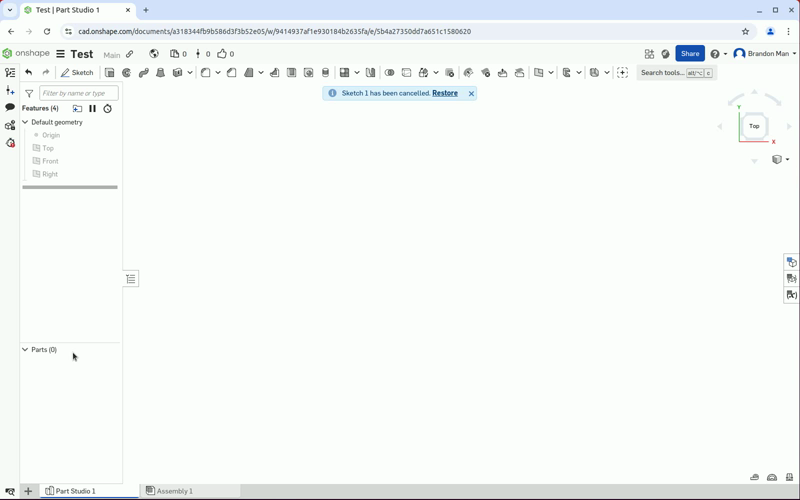
key(y)
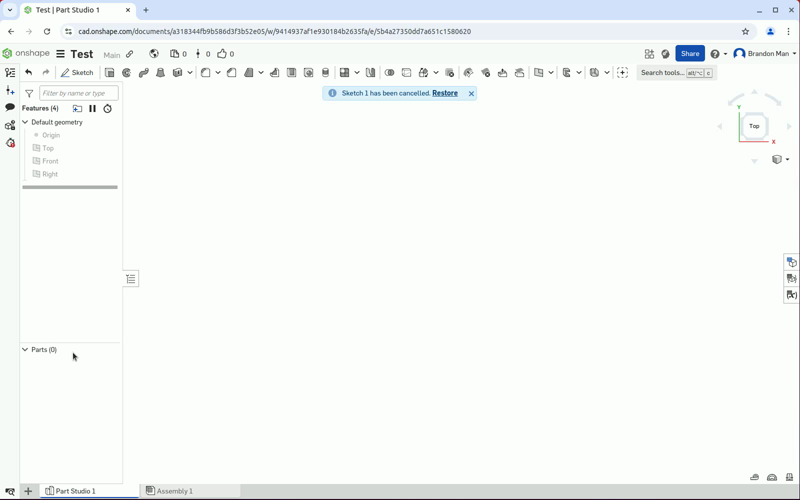
key(shift+p)
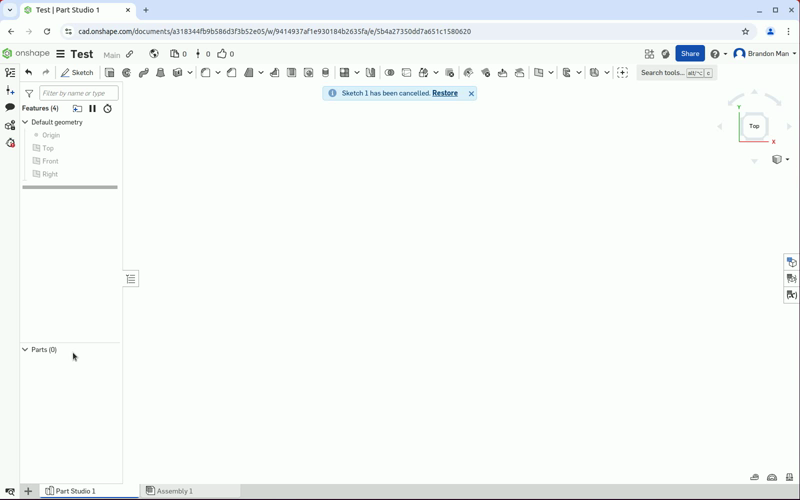
key(space)
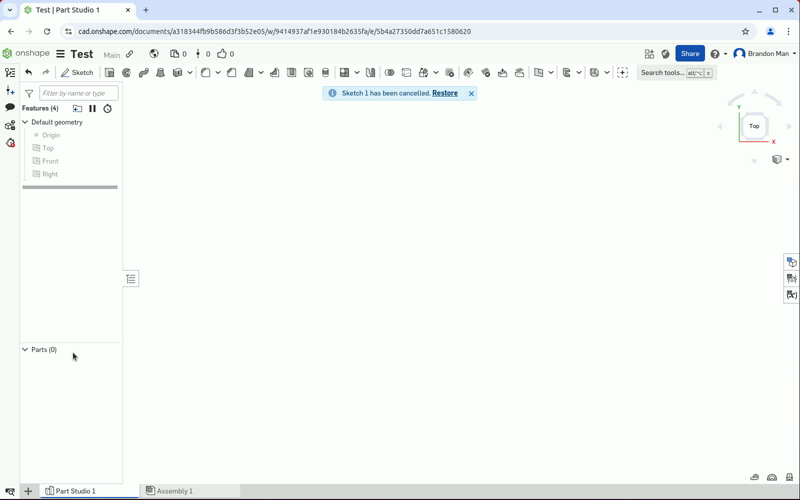
key_down(shift)
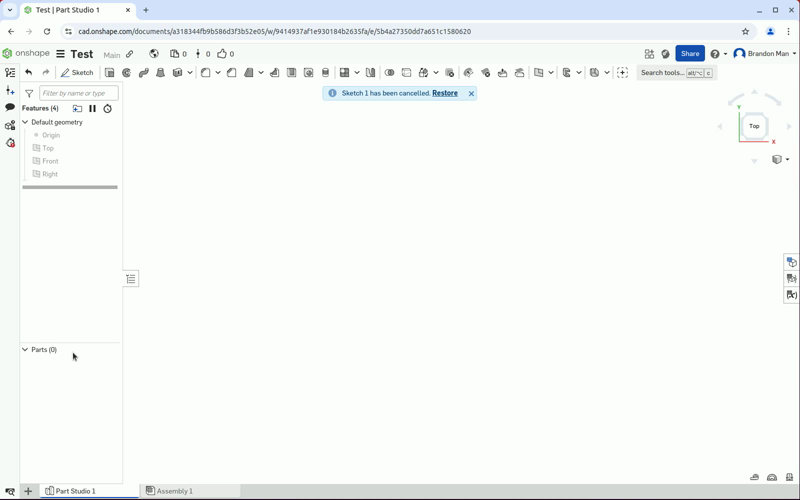
key(up)
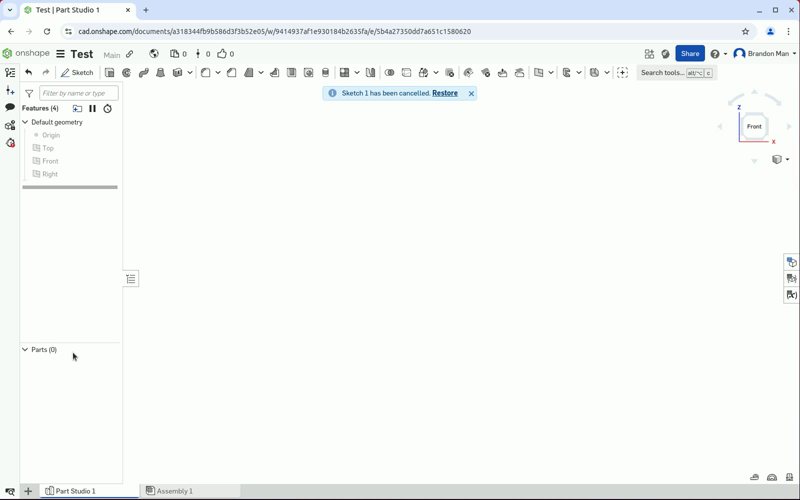
key_up(shift)
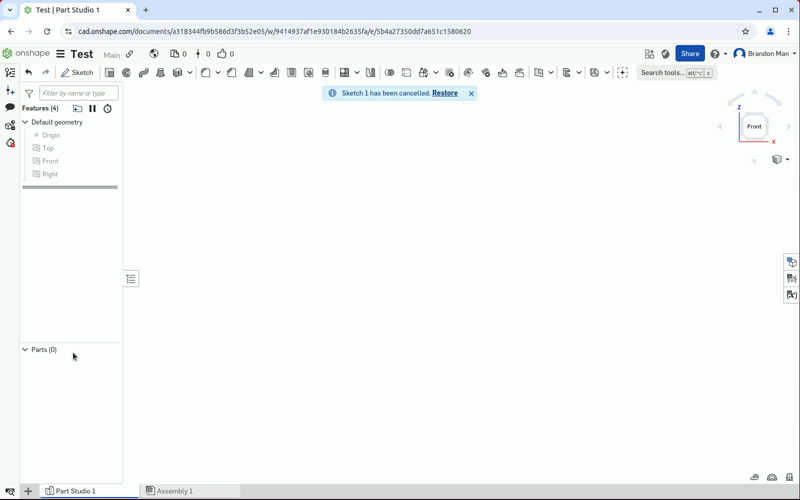
mouse_move(73, 352)
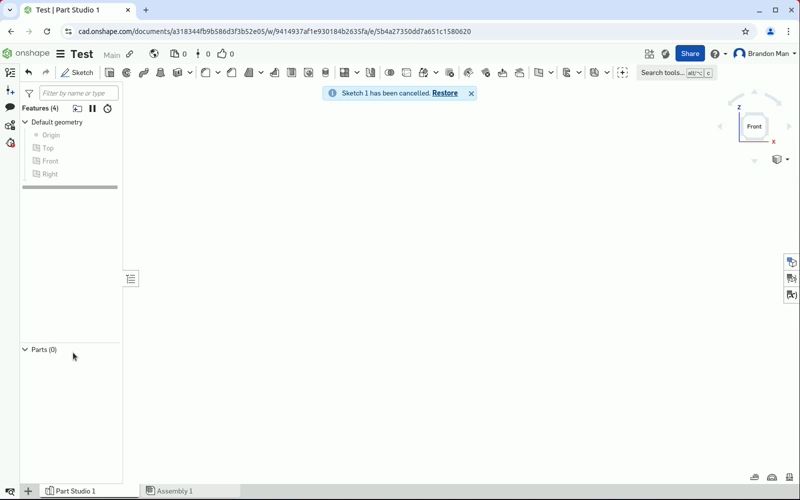
key(shift+y)
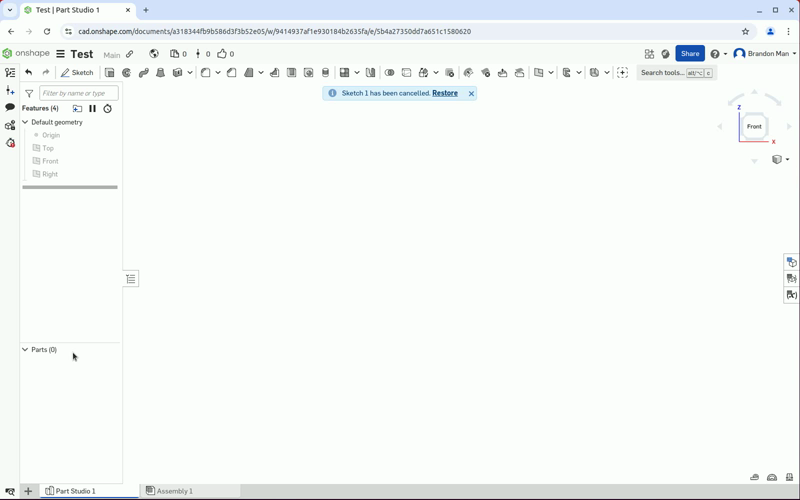
key(shift+s)
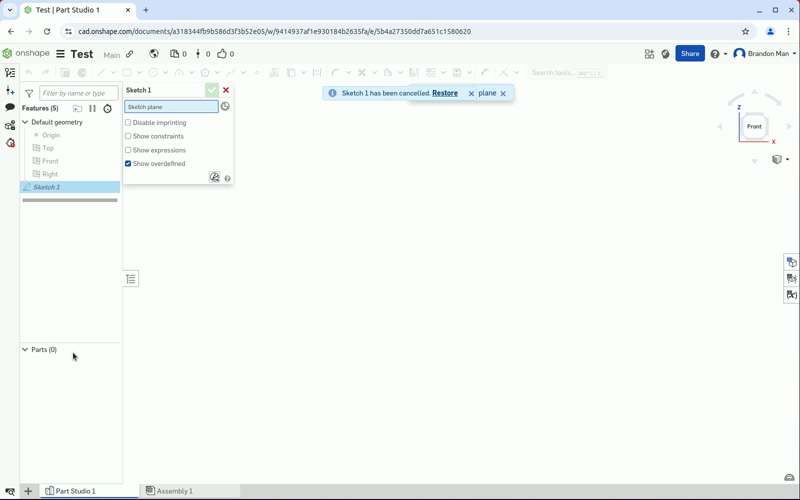
mouse_move(73, 163)
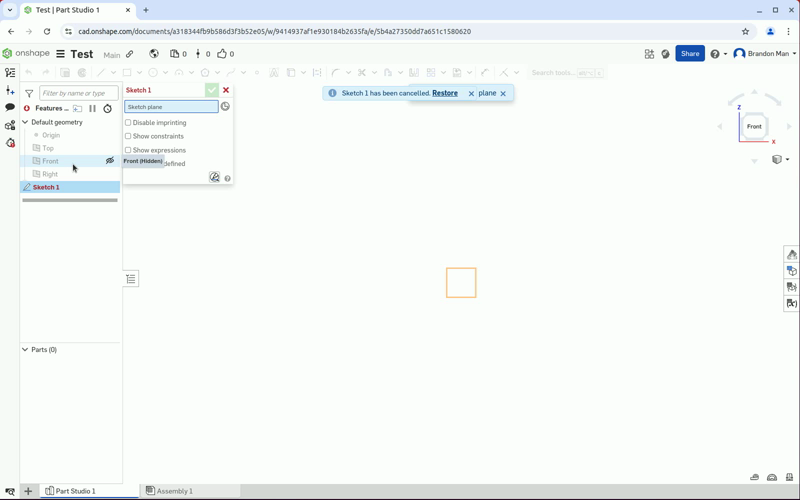
click(73, 163)
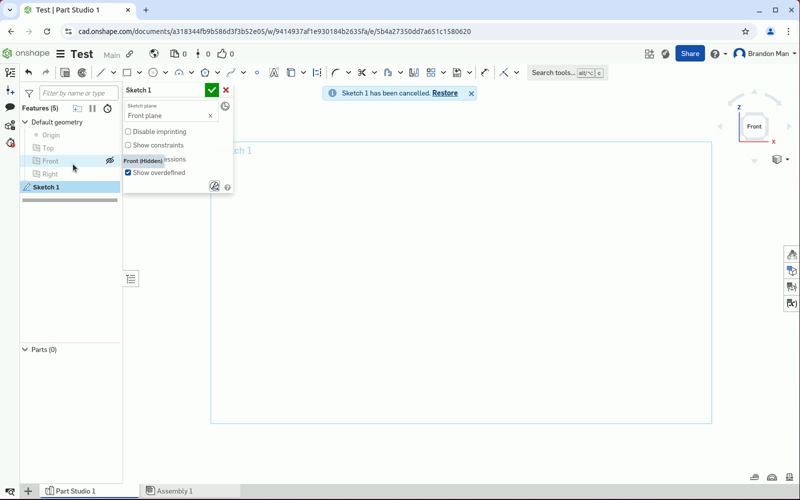
mouse_move(73, 352)
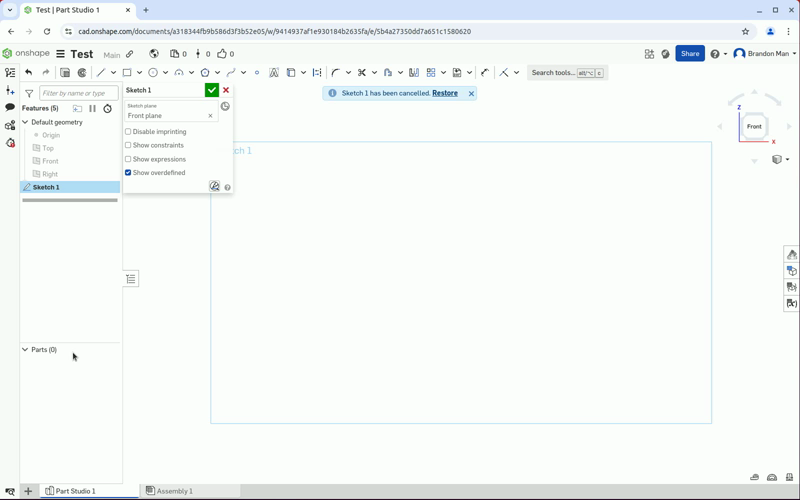
key(y)
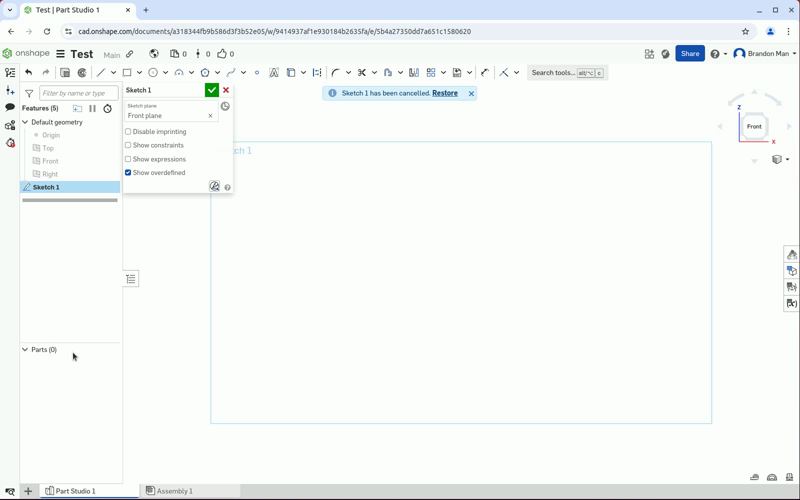
key(l)
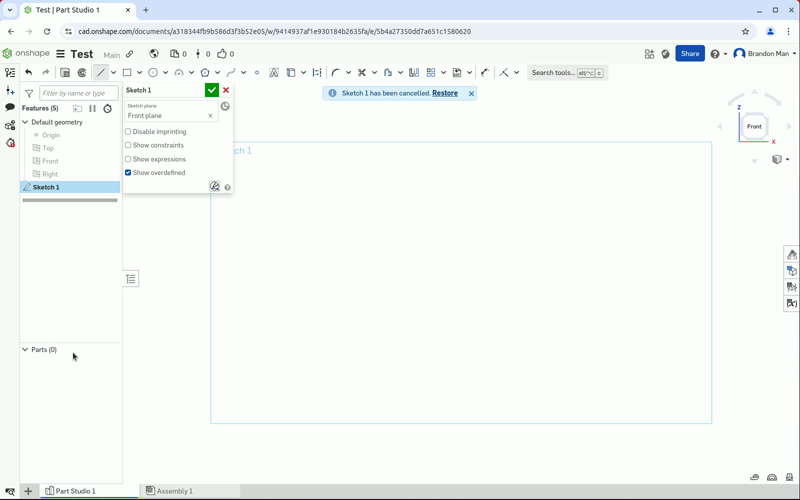
key_down(shift)
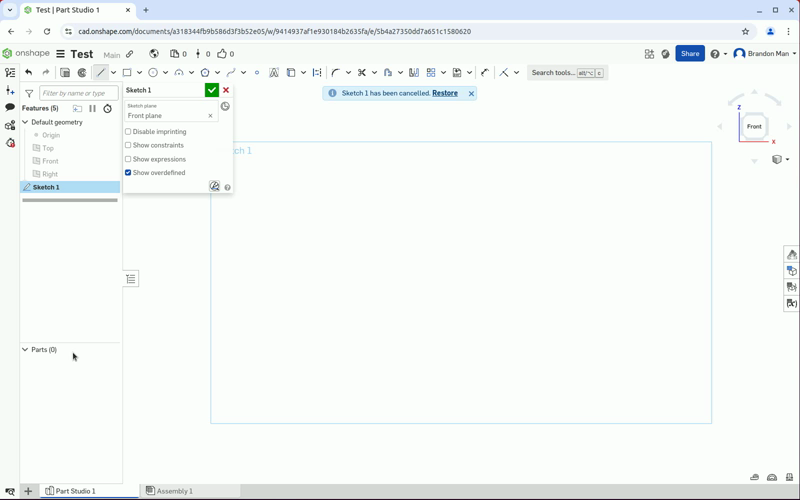
mouse_move(383, 258)
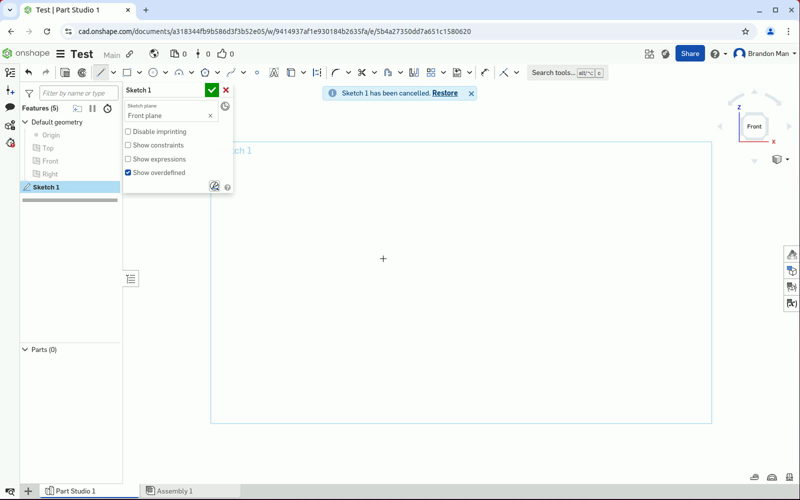
click(383, 258)
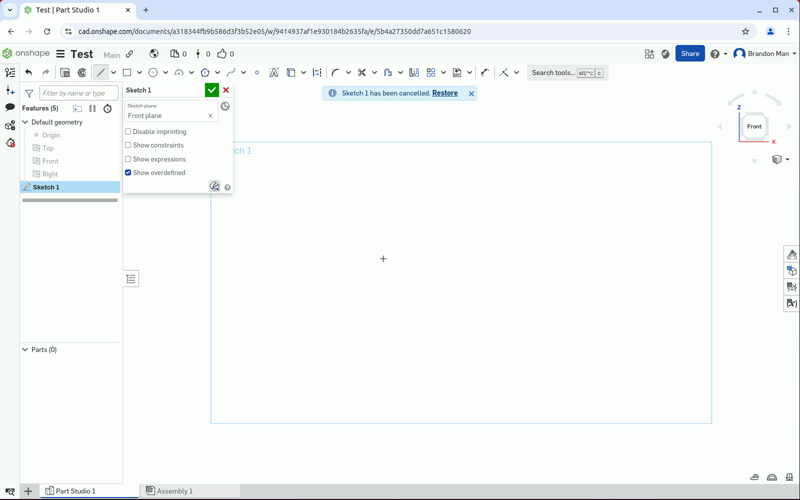
key_up(shift)
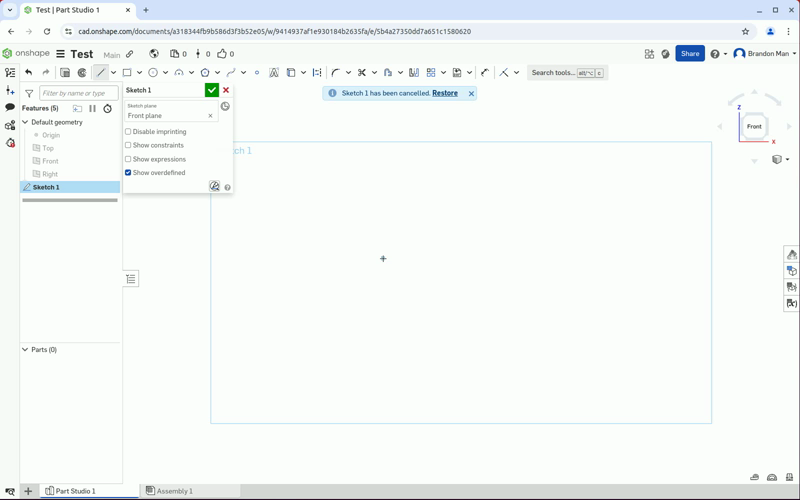
key_down(shift)
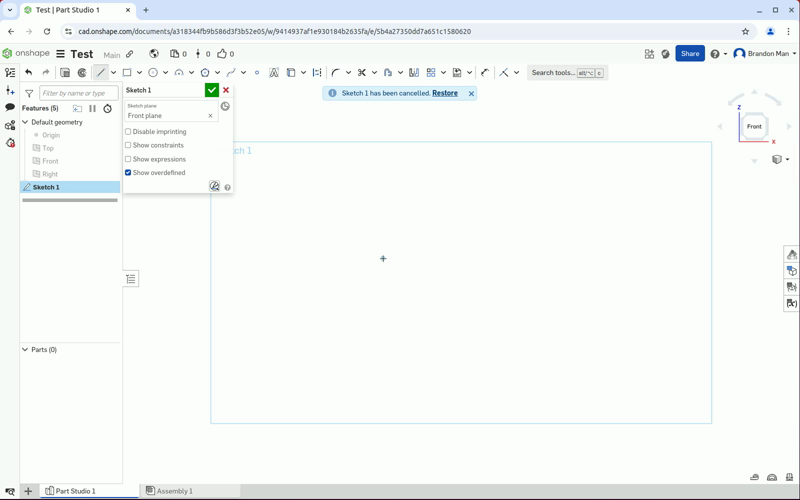
mouse_move(413, 258)
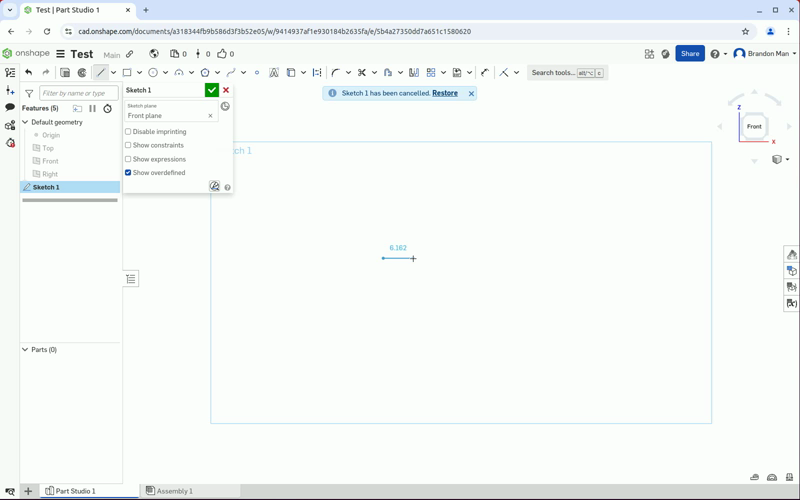
mouse_move(419, 258)
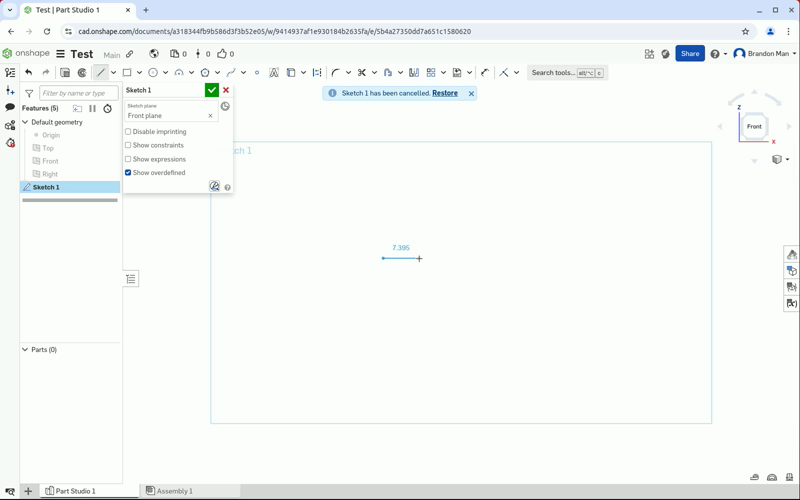
click(419, 258)
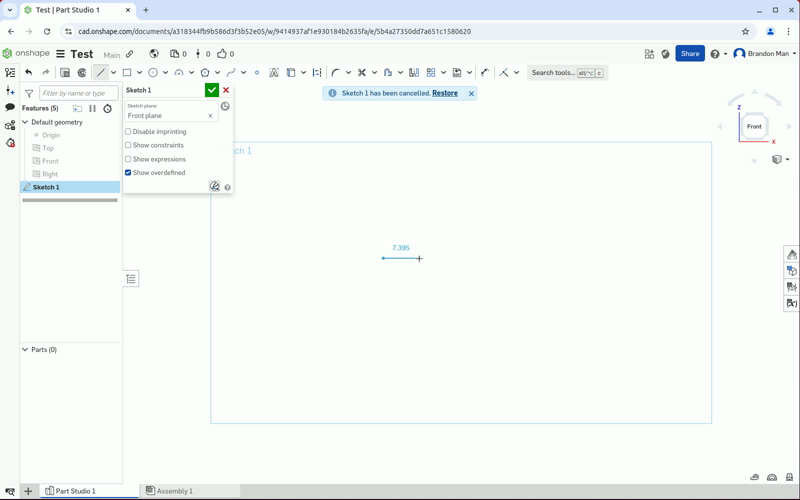
key_up(shift)
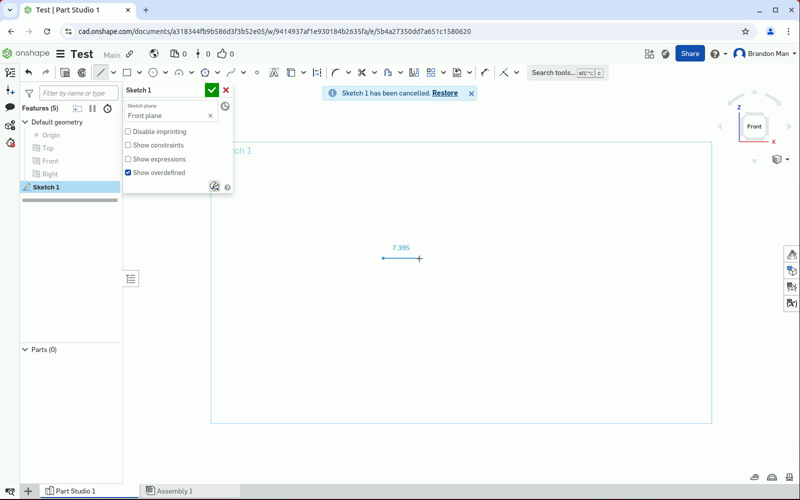
key_down(shift)
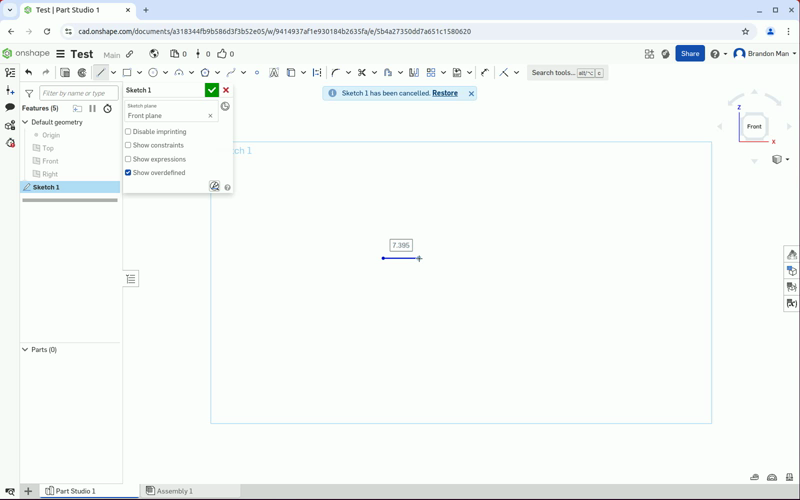
mouse_move(449, 258)
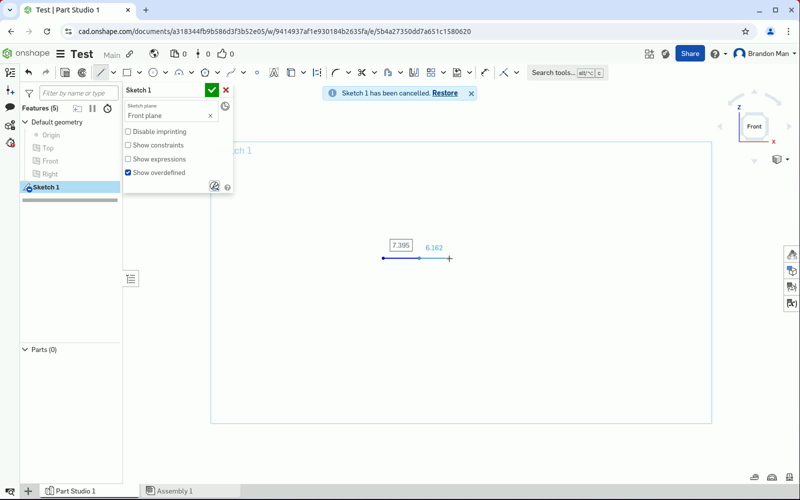
mouse_move(419, 222)
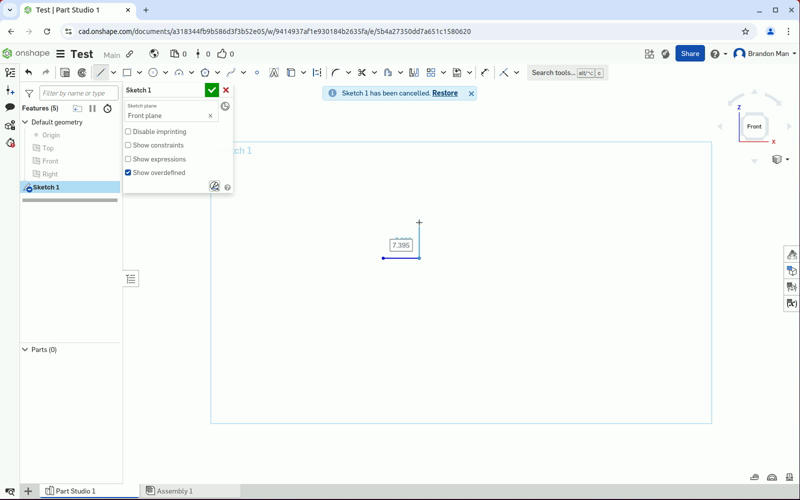
click(419, 222)
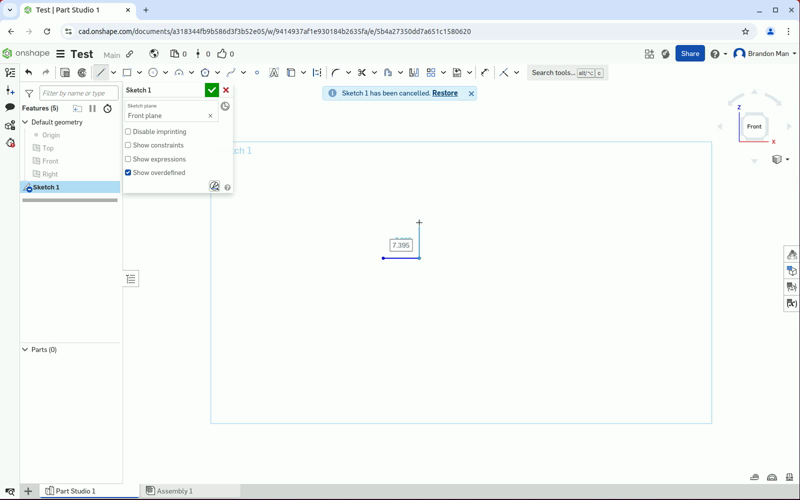
key_up(shift)
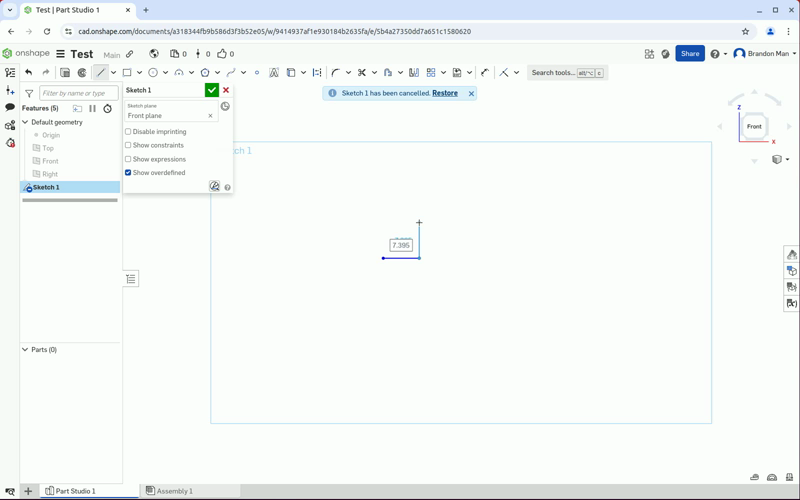
key_down(shift)
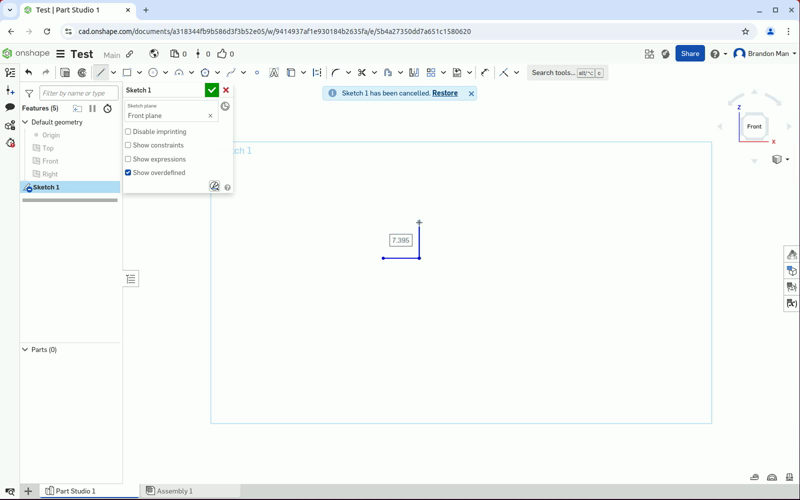
mouse_move(449, 222)
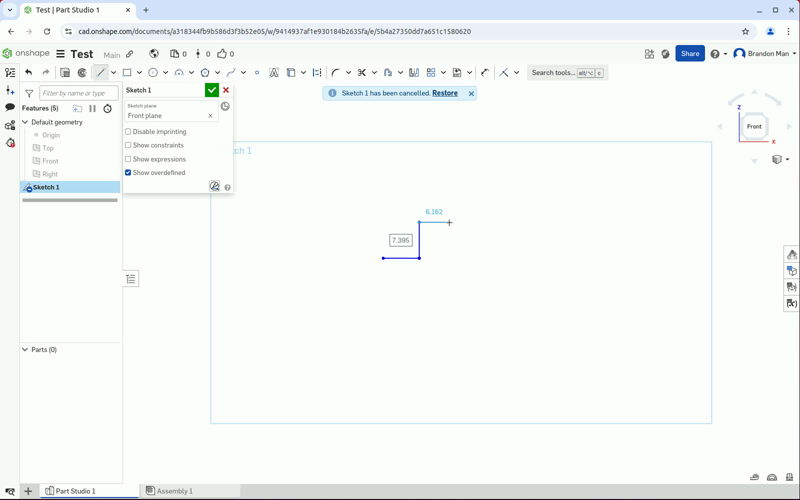
mouse_move(383, 222)
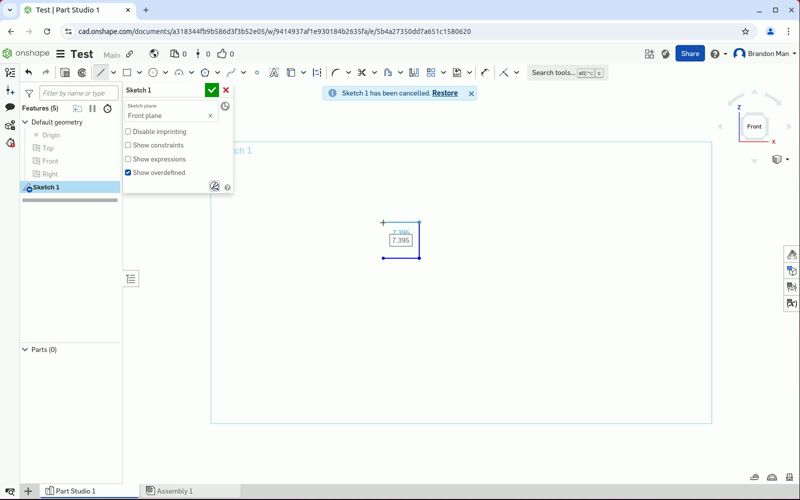
click(383, 222)
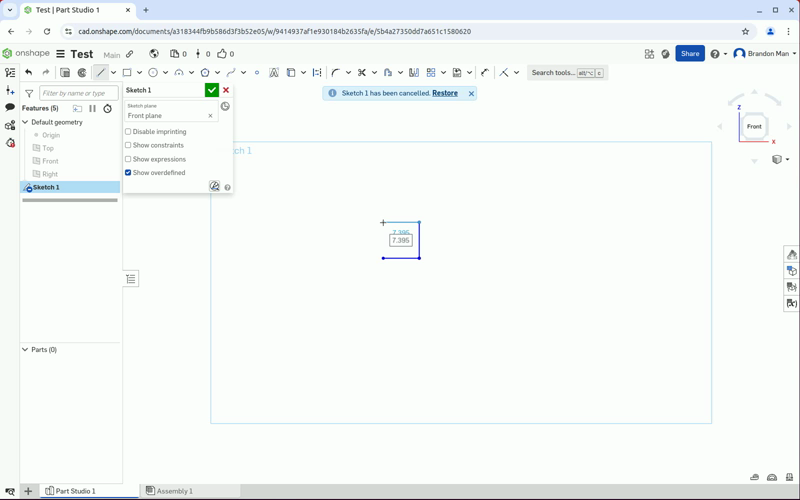
key_up(shift)
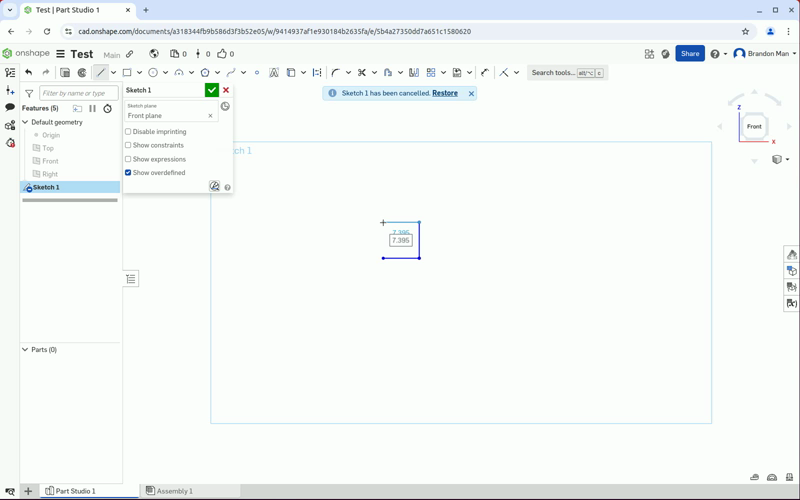
mouse_move(413, 222)
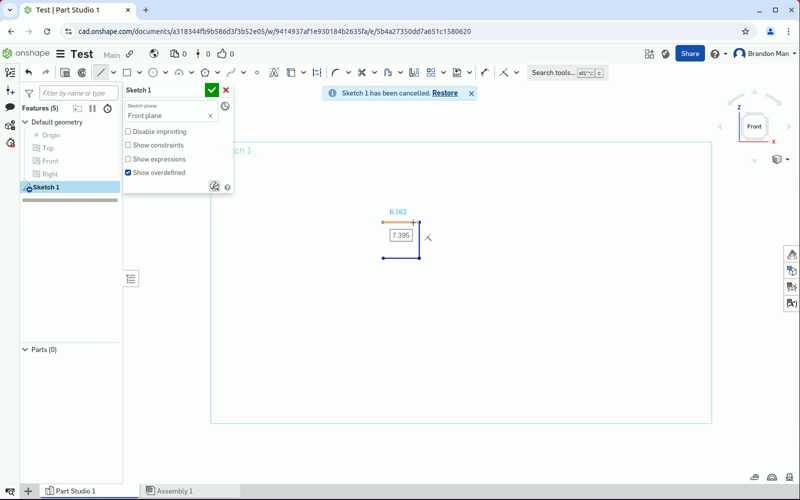
key_down(shift)
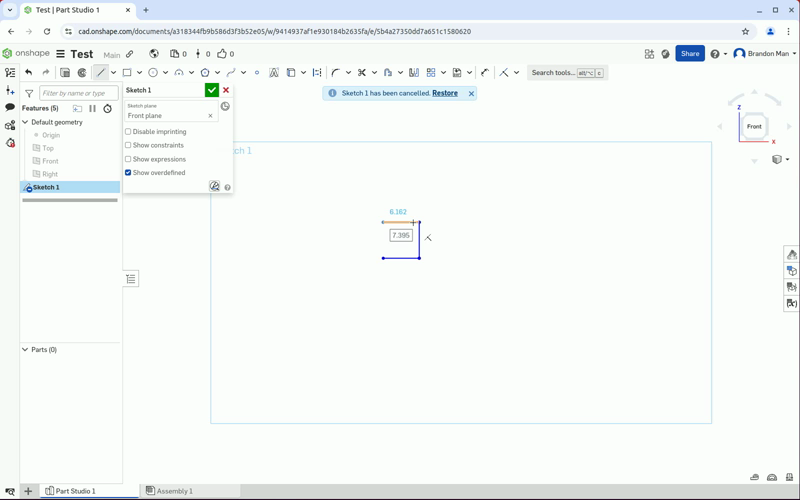
mouse_move(383, 258)
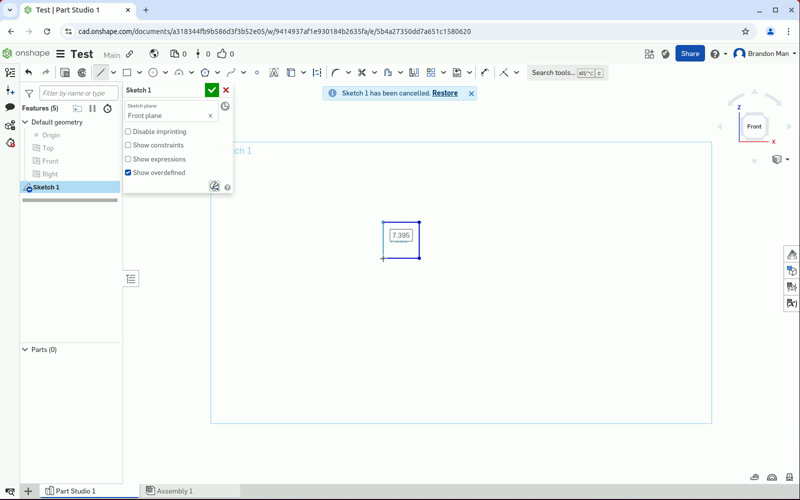
key_up(shift)
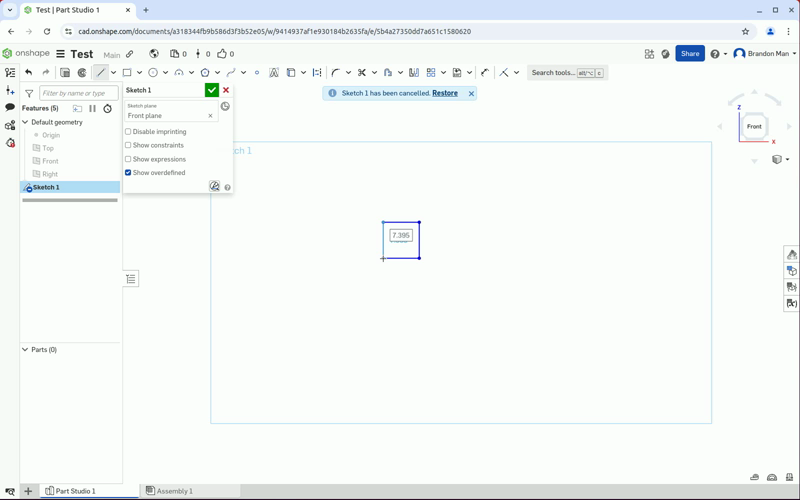
click(383, 258)
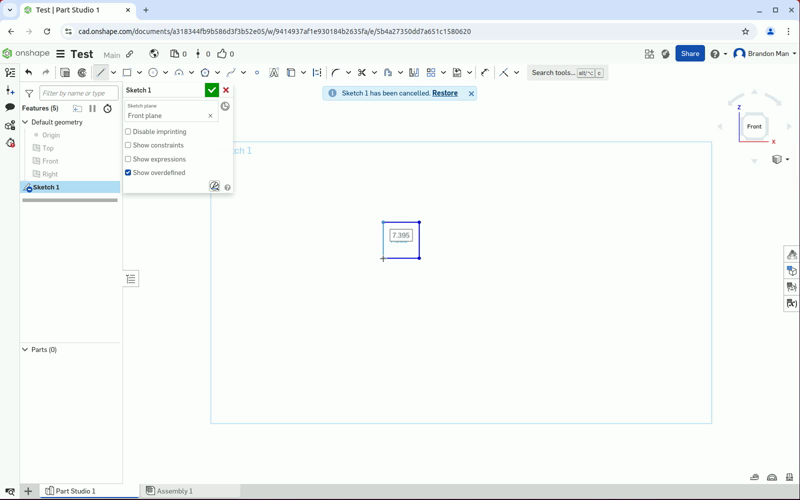
key(esc)
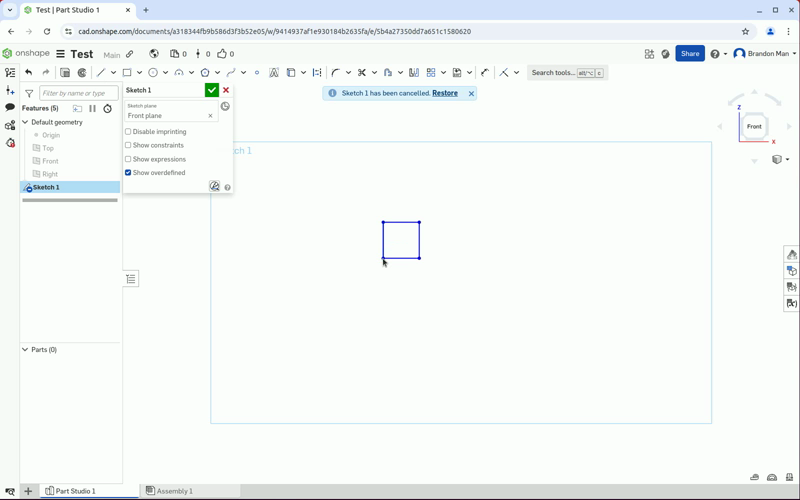
mouse_move(400, 231)
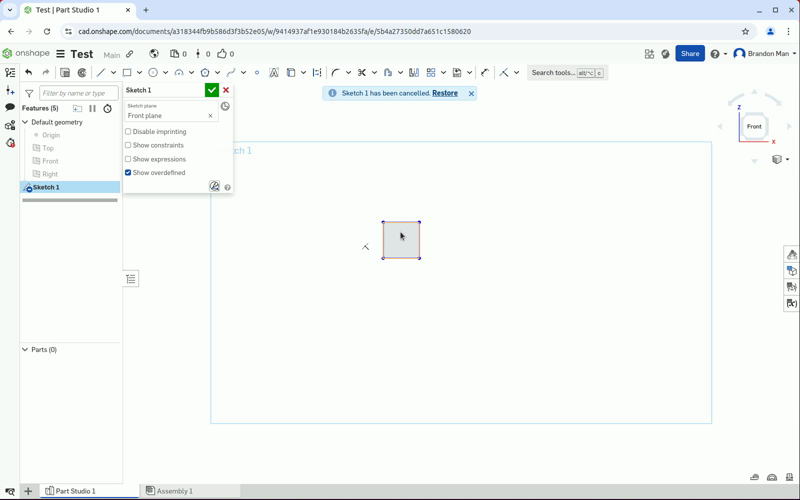
scroll(6)
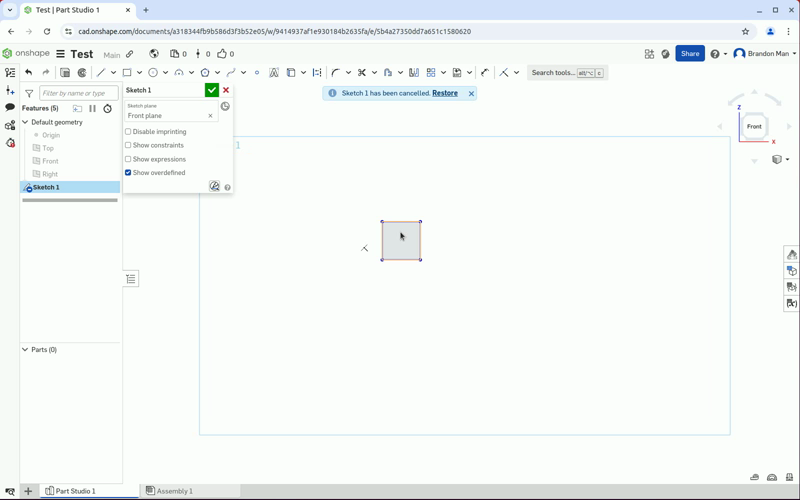
scroll(6)
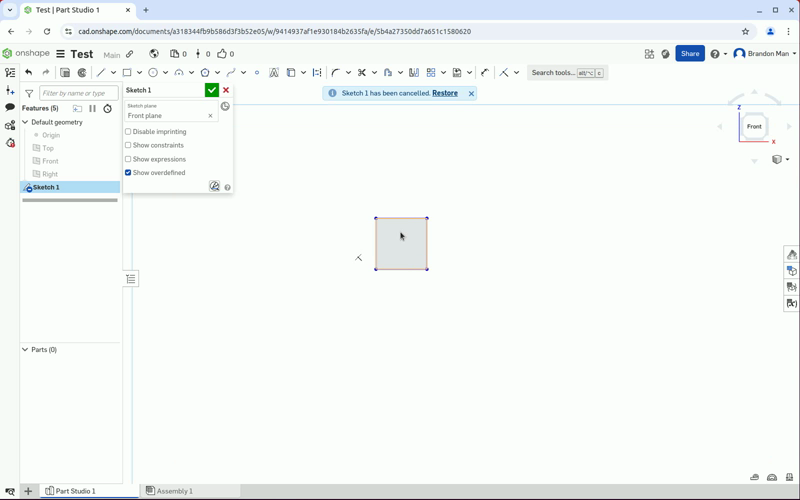
scroll(6)
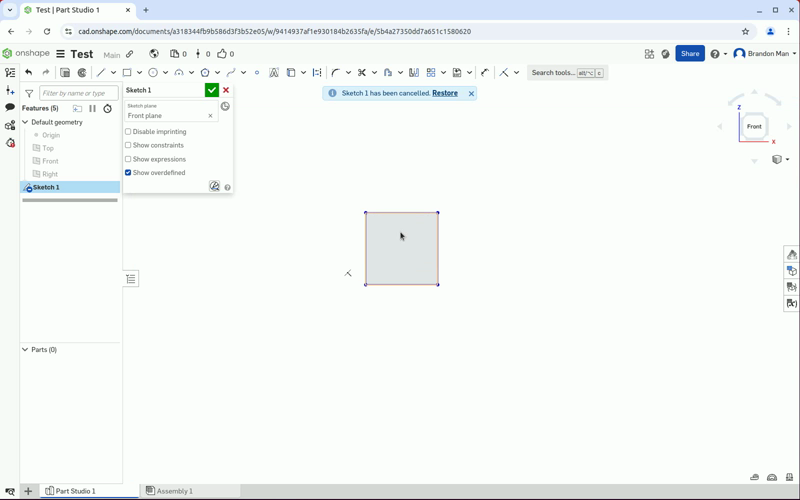
scroll(6)
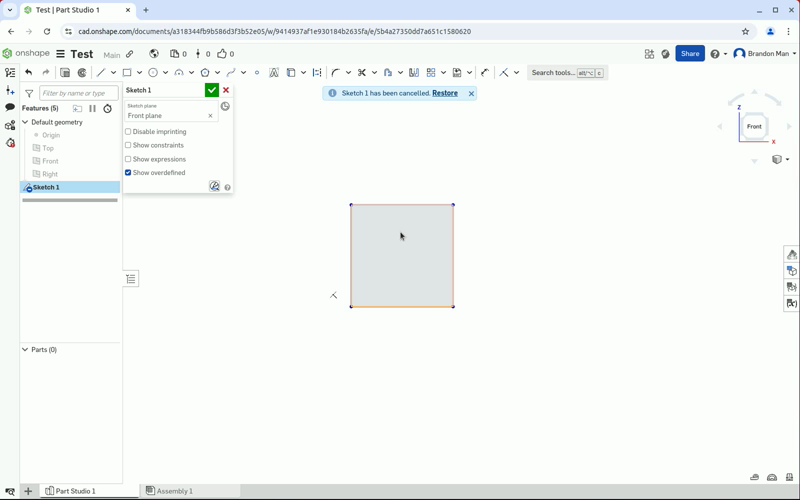
scroll(6)
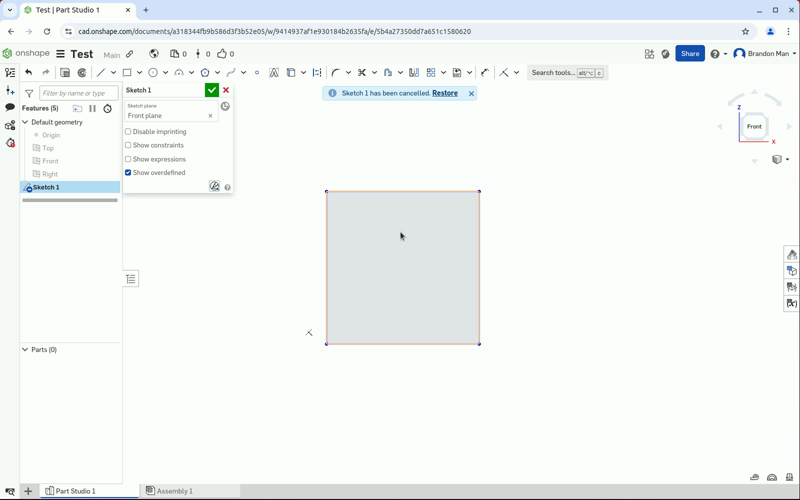
scroll(6)
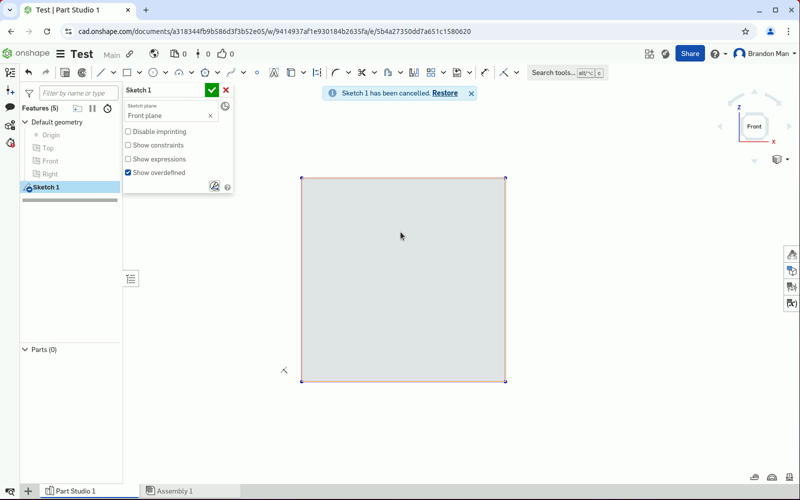
scroll(6)
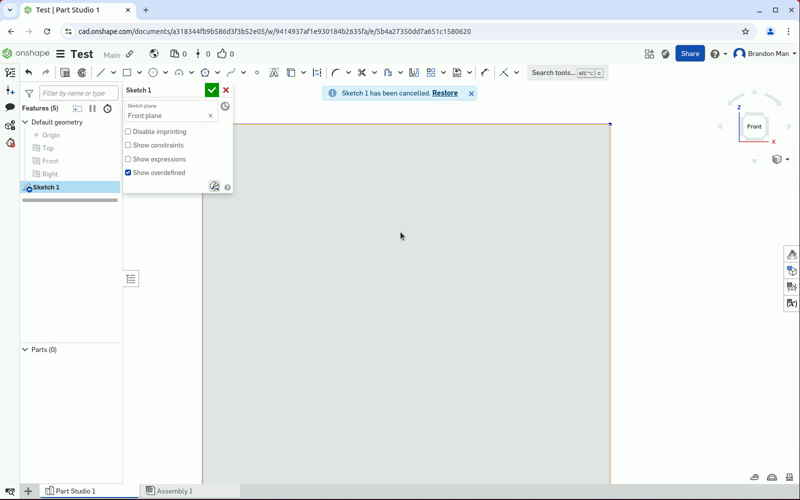
click(400, 231)
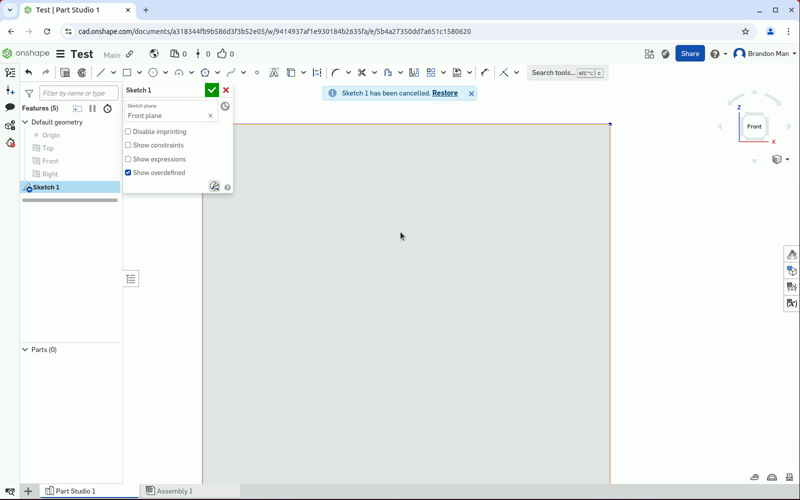
scroll(-6)
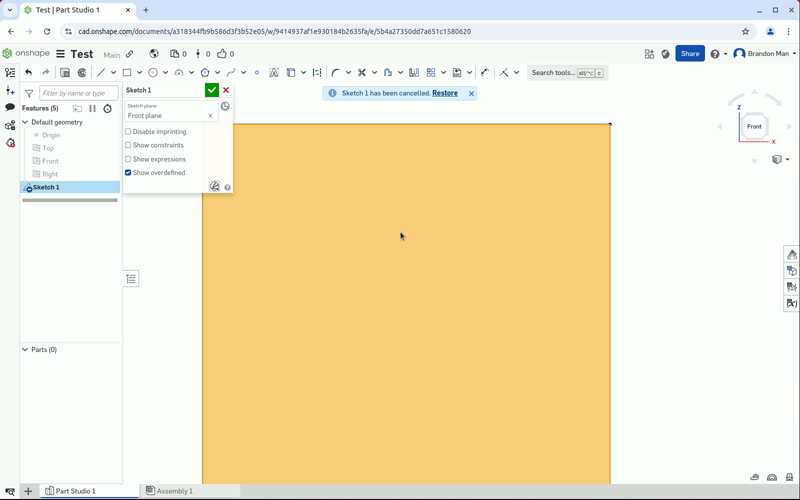
scroll(-6)
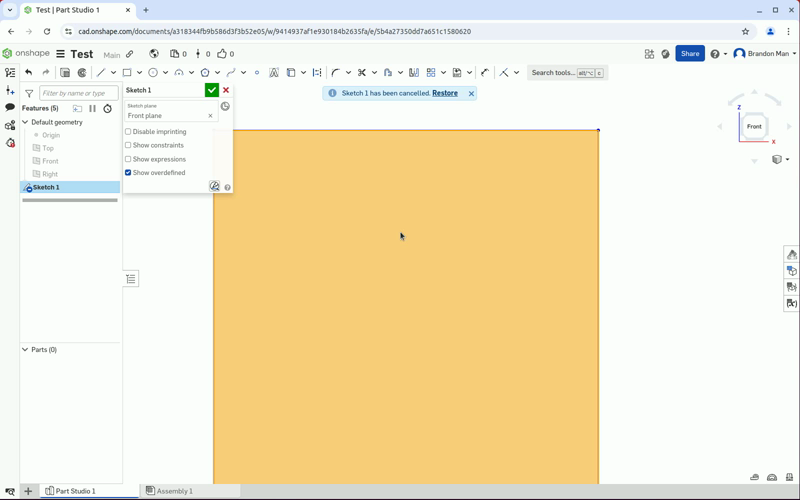
scroll(-6)
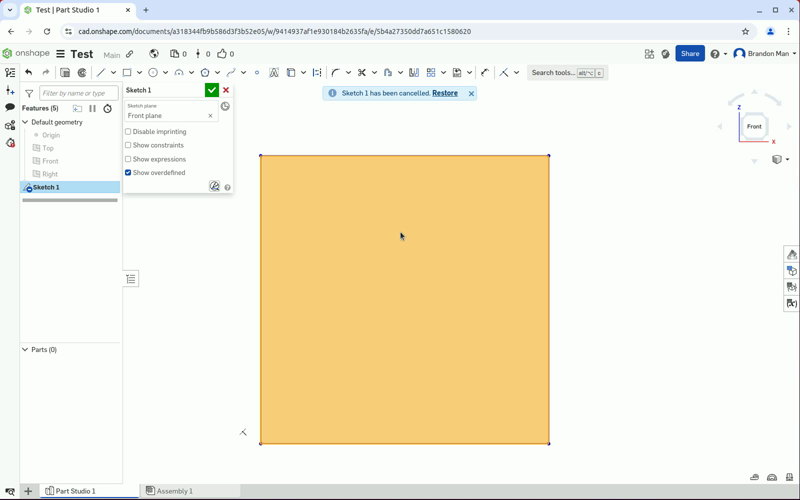
scroll(-6)
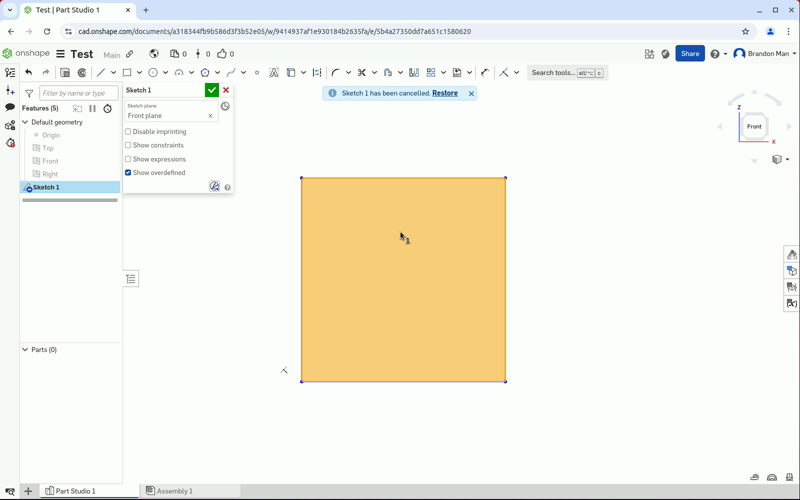
scroll(-6)
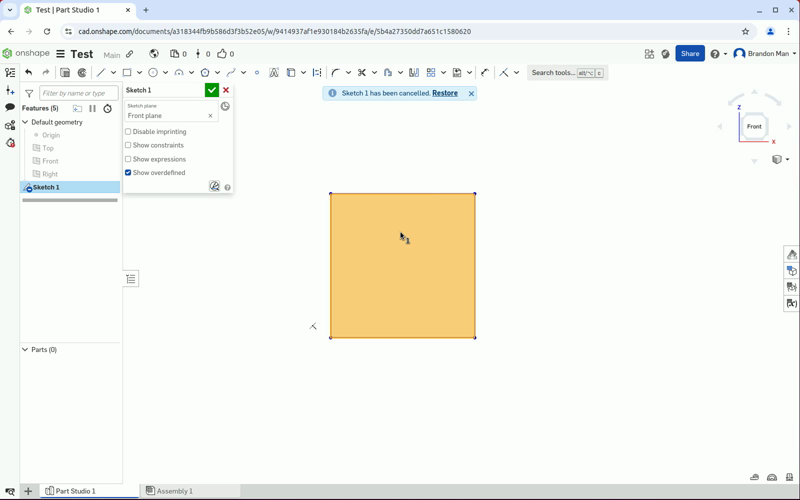
scroll(-6)
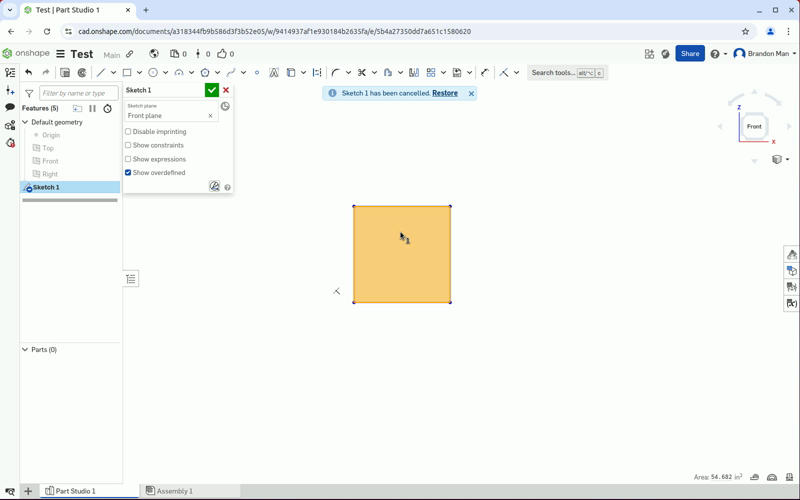
scroll(-6)
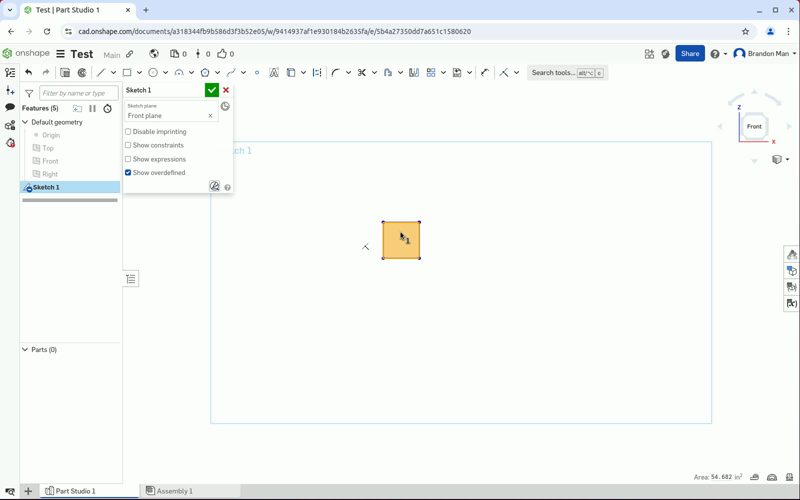
mouse_move(73, 352)
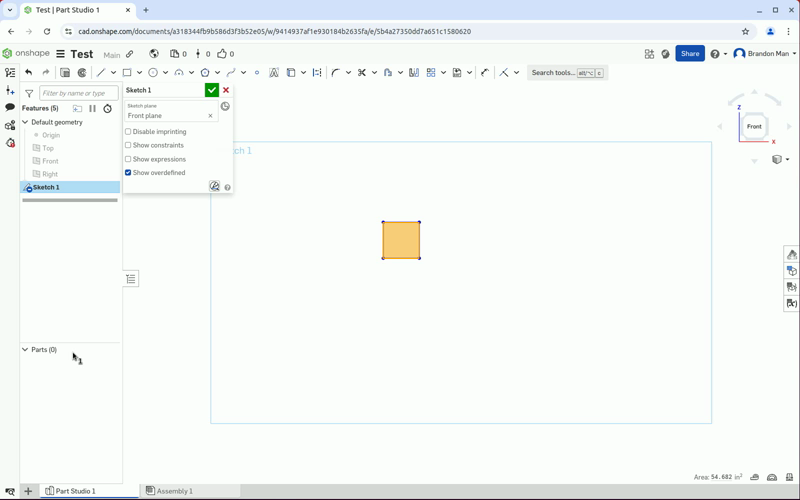
key(shift+y)
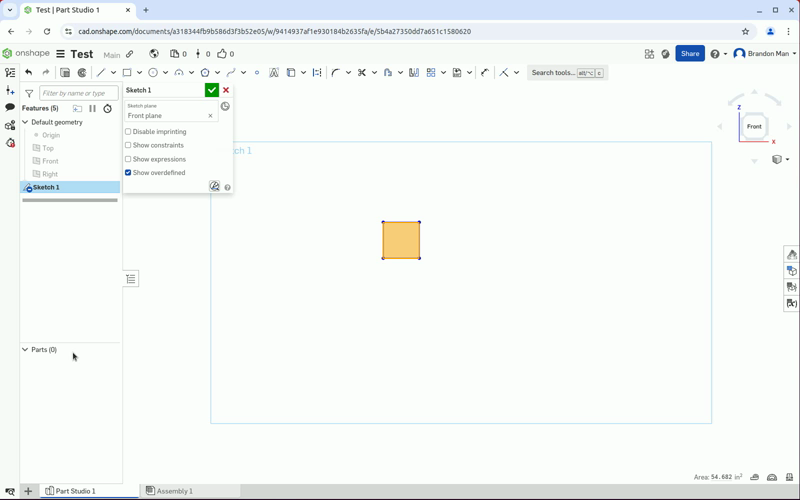
key(shift+e)
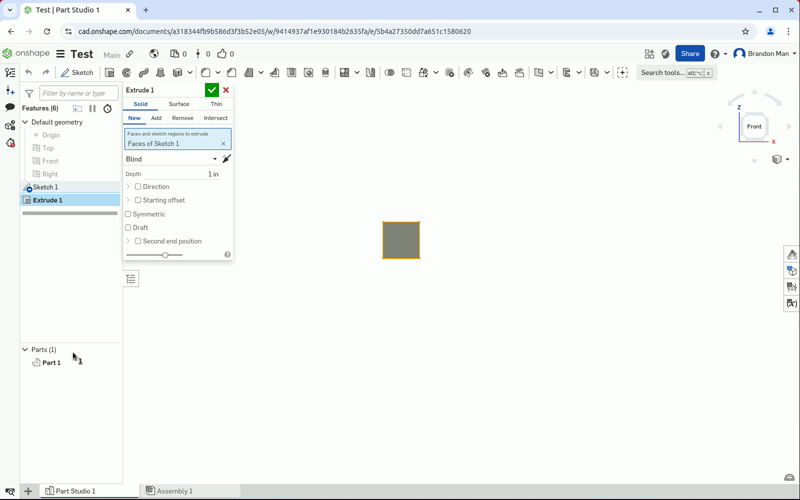
mouse_move(143, 106)
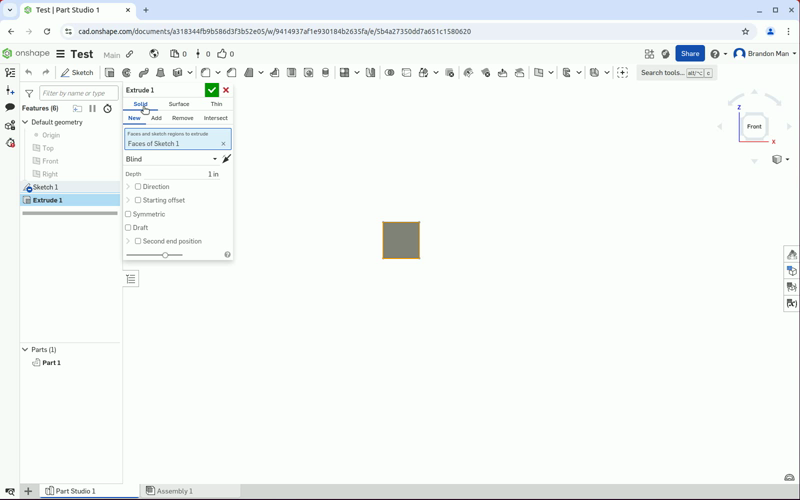
click(143, 106)
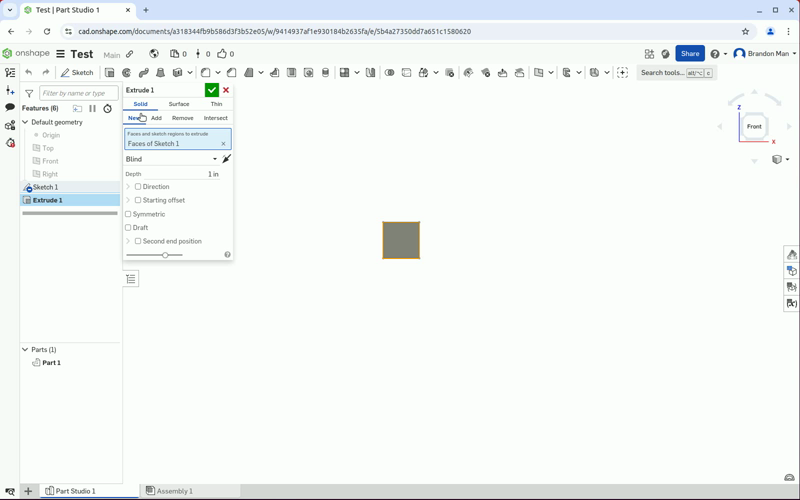
mouse_move(137, 120)
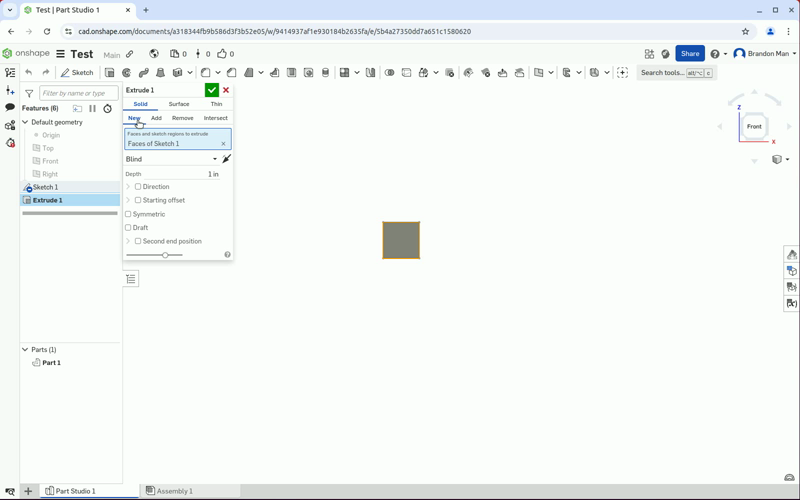
click(137, 120)
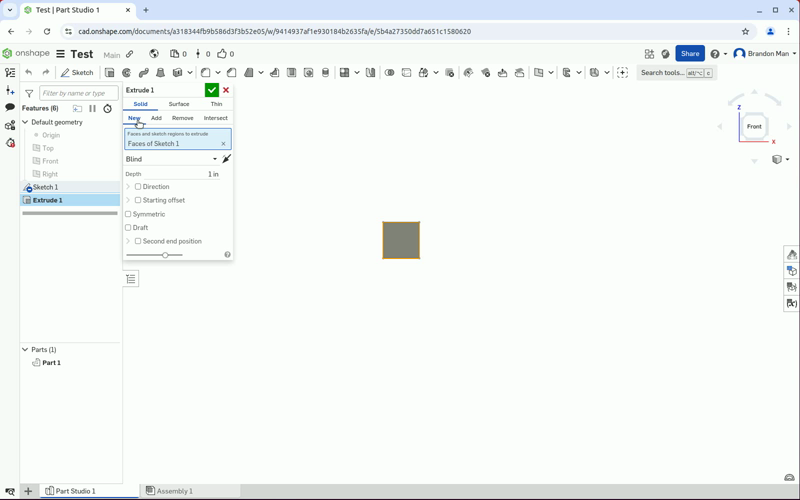
key(tab, 4)
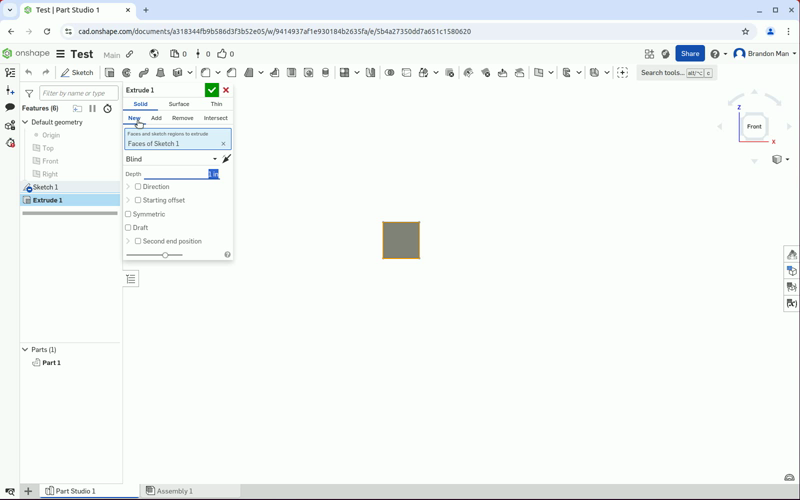
text(46.216)
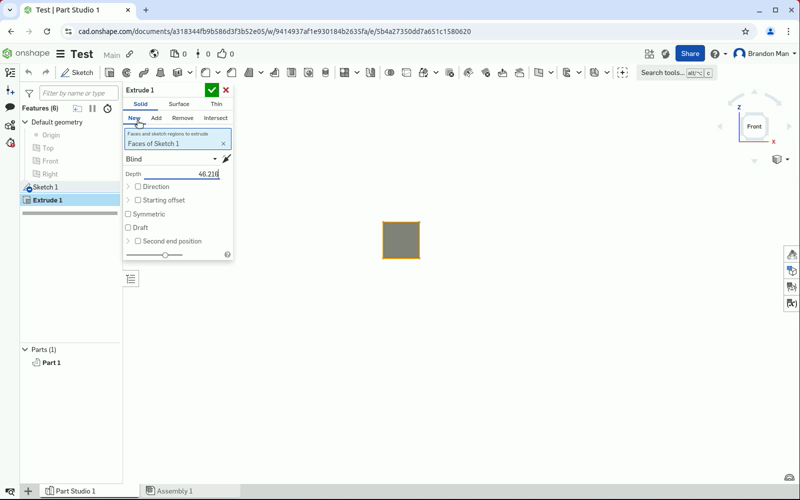
key(tab, 3)
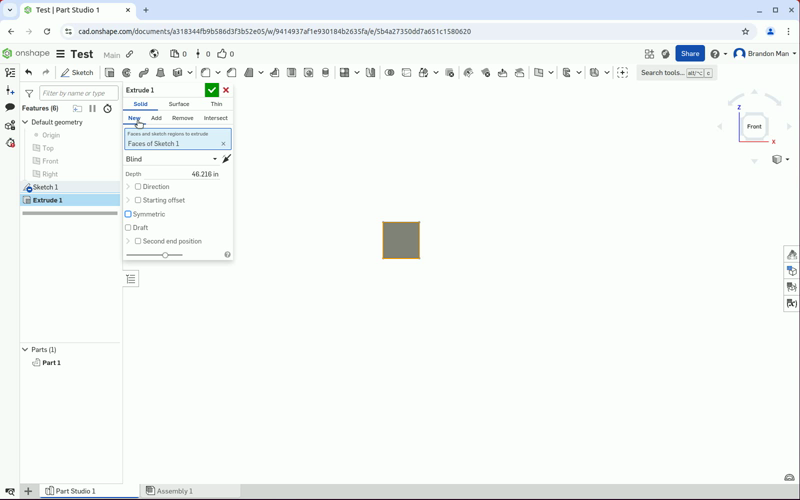
key(space)
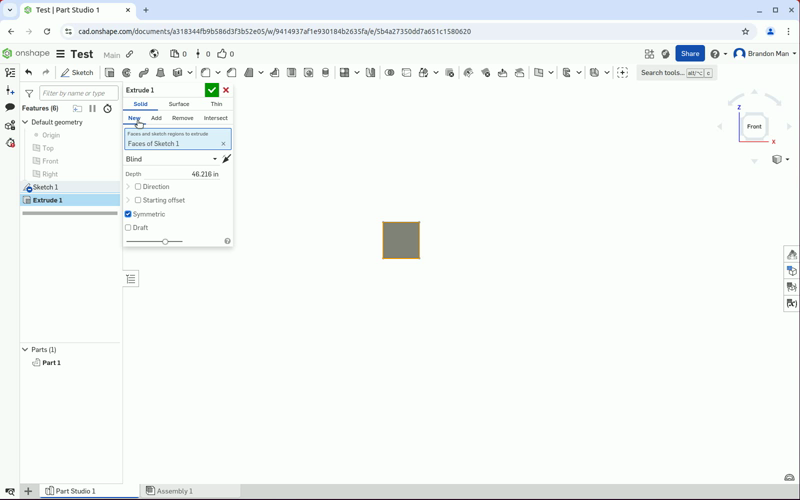
key(enter)
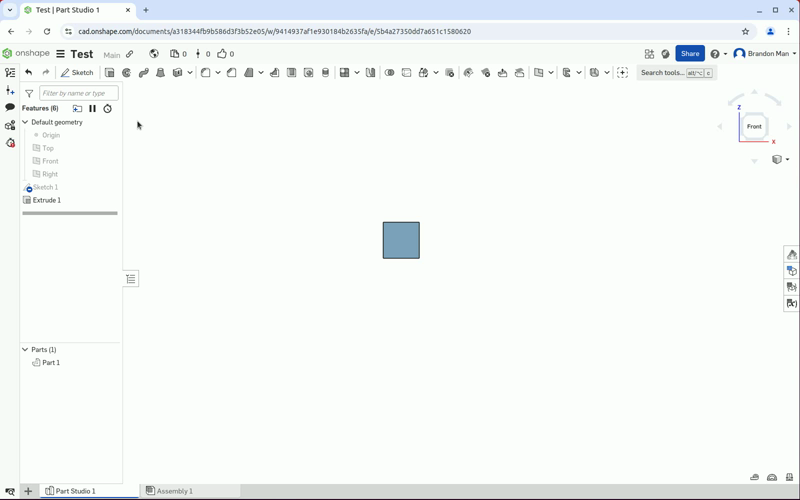
key(shift+h)
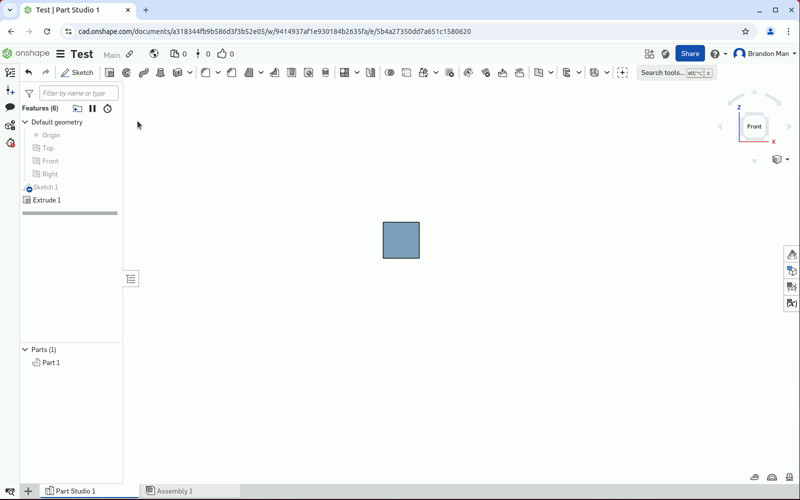
key(shift+h)
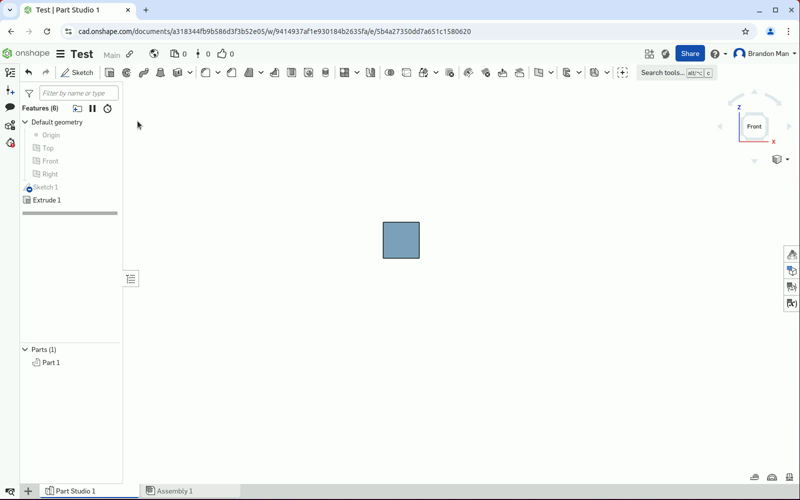
mouse_move(73, 189)
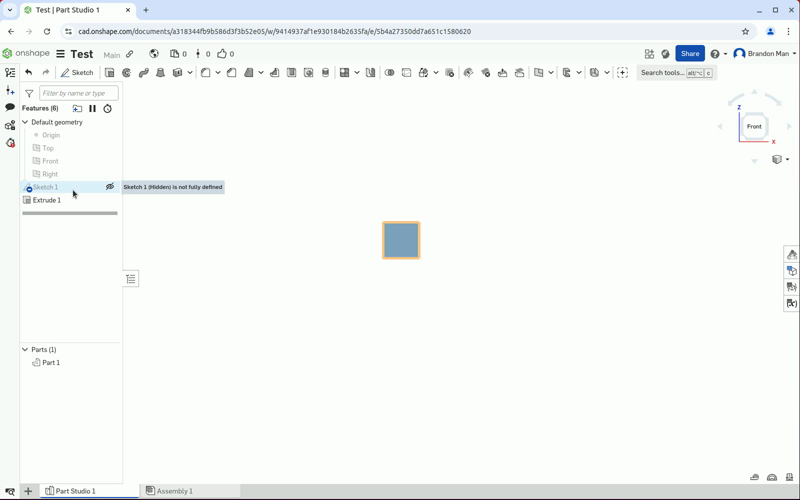
click(73, 189)
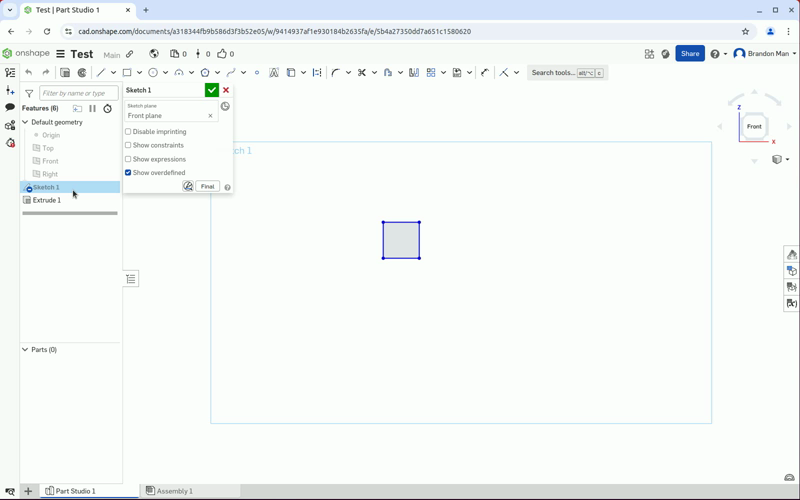
mouse_move(229, 92)
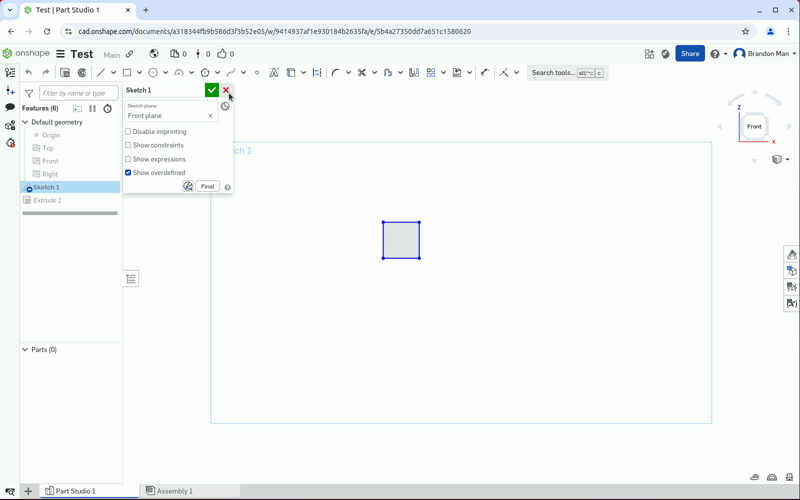
click(229, 92)
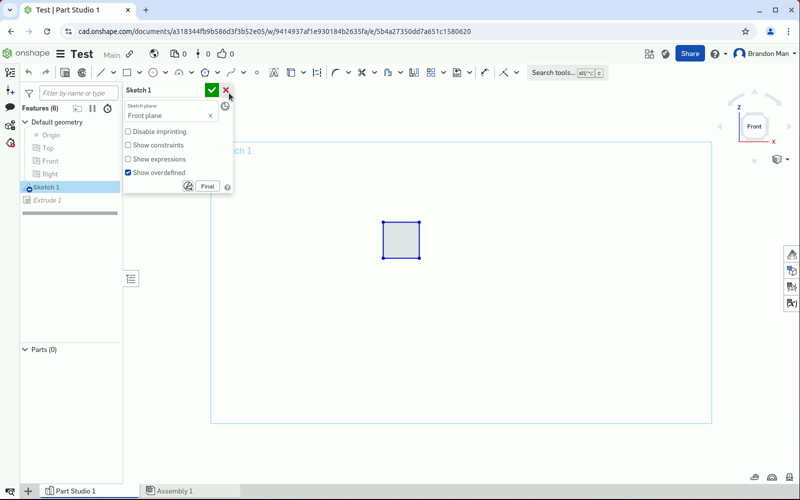
key(shift+s)
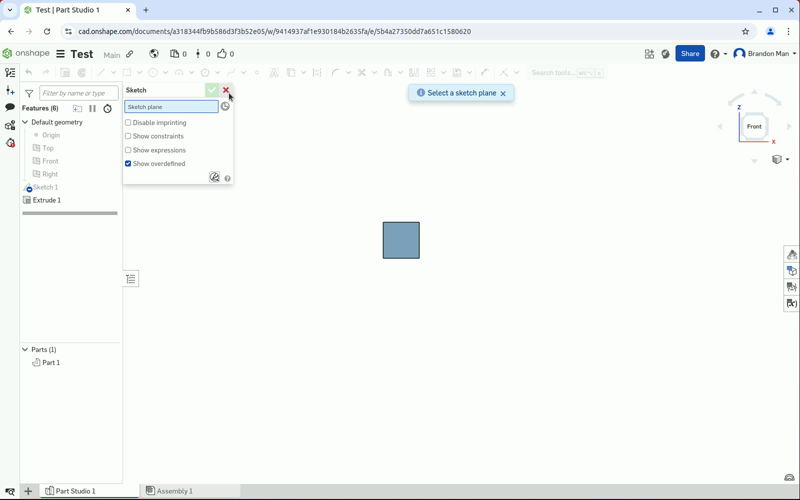
mouse_move(73, 163)
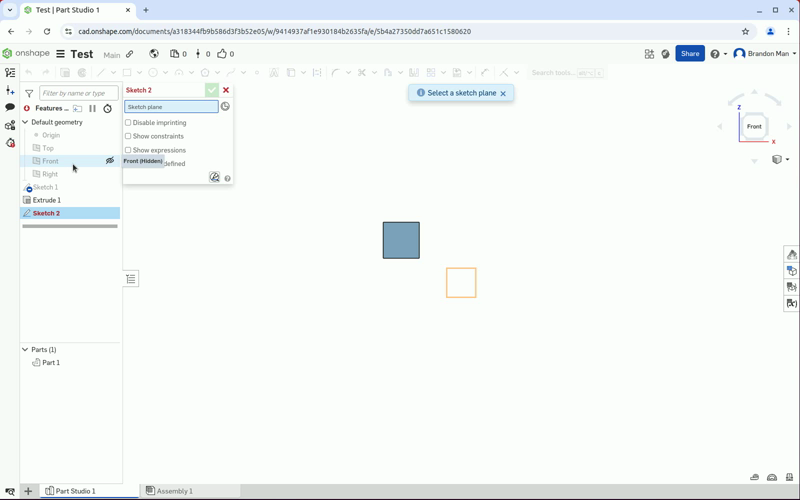
click(73, 163)
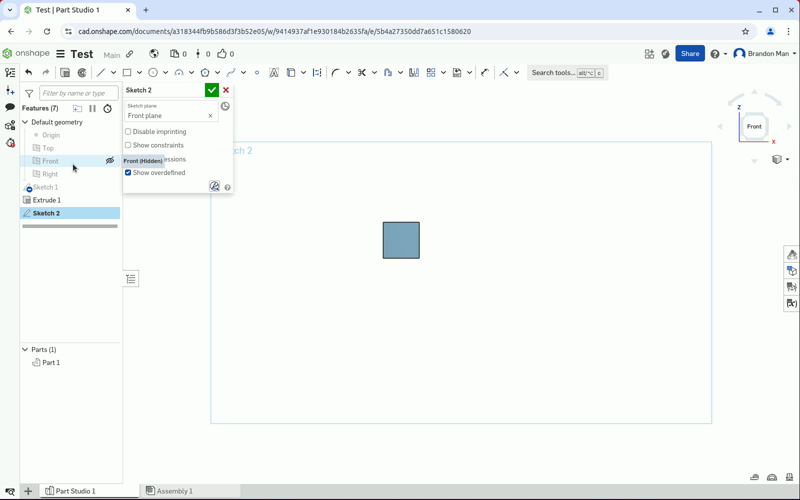
mouse_move(73, 352)
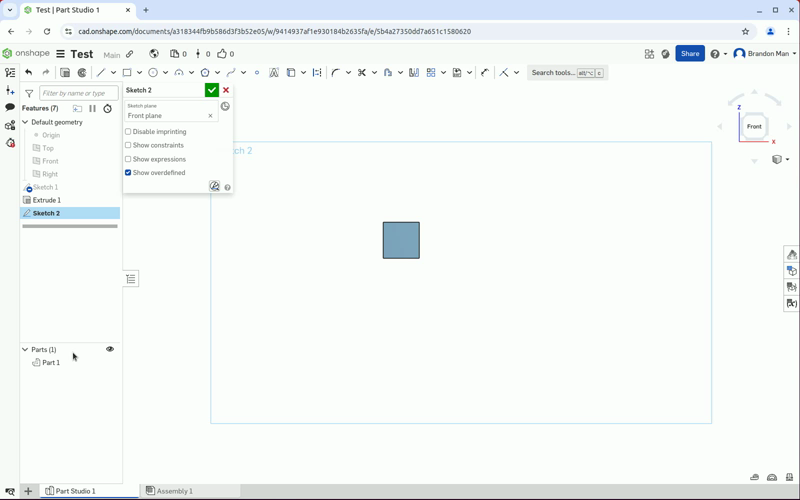
key(y)
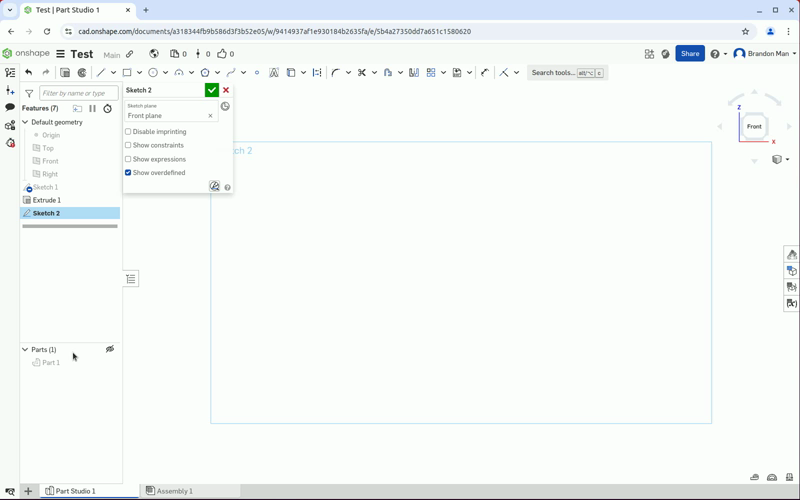
key(l)
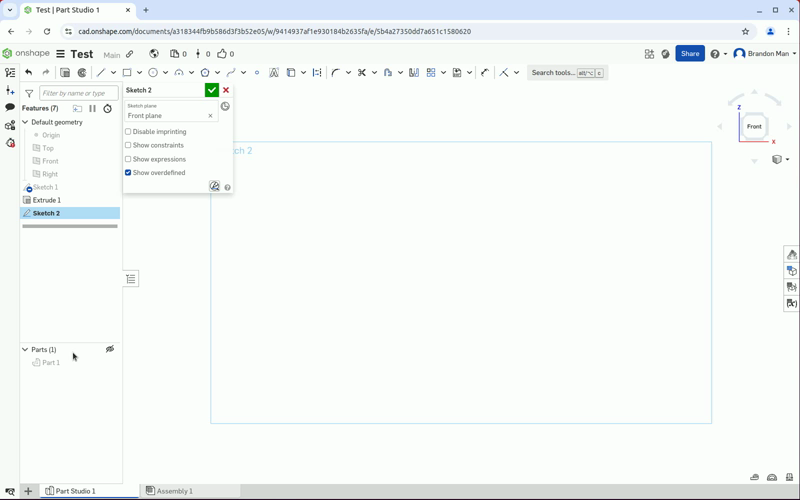
key_down(shift)
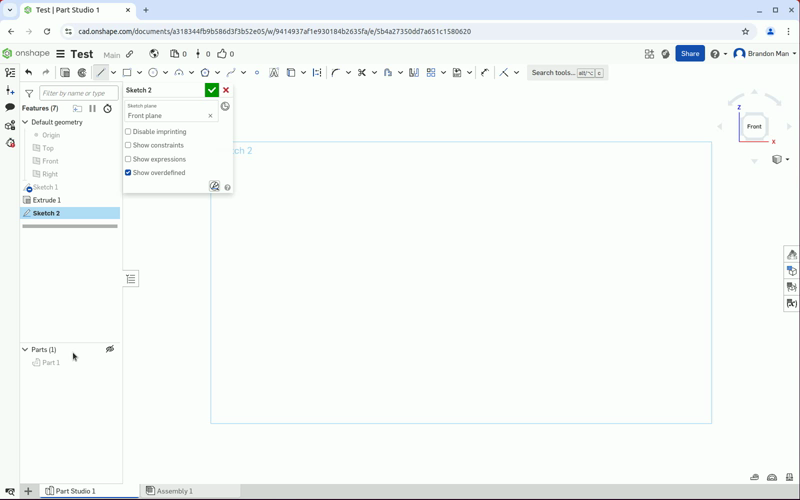
mouse_move(383, 307)
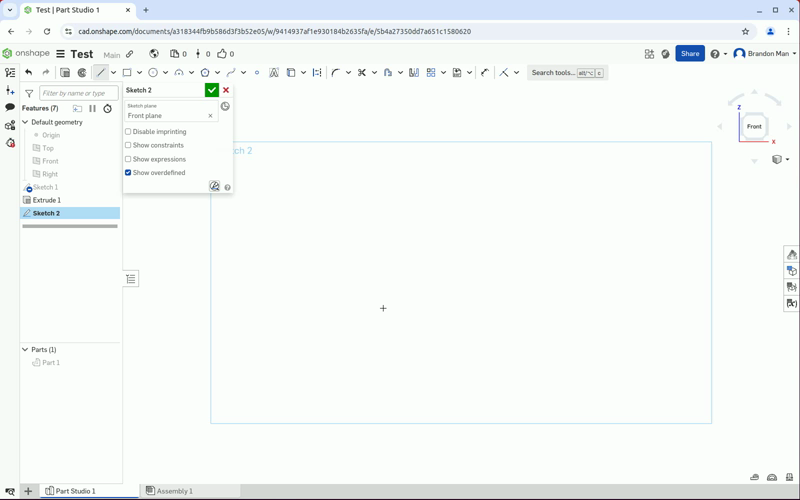
click(383, 307)
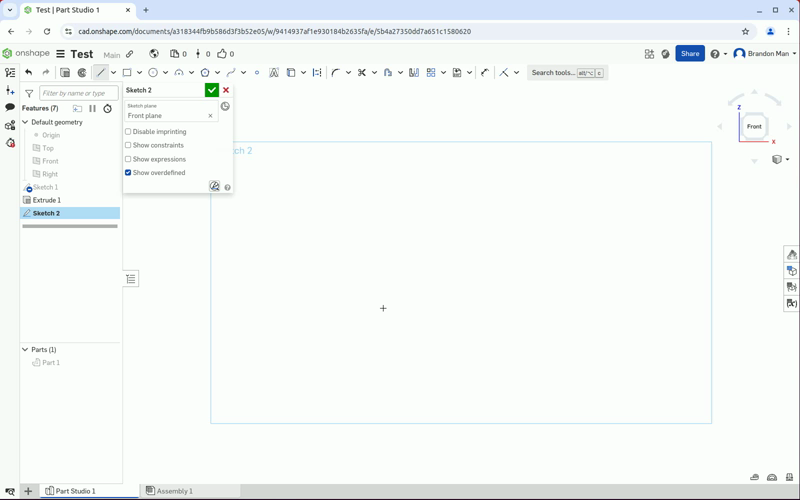
key_up(shift)
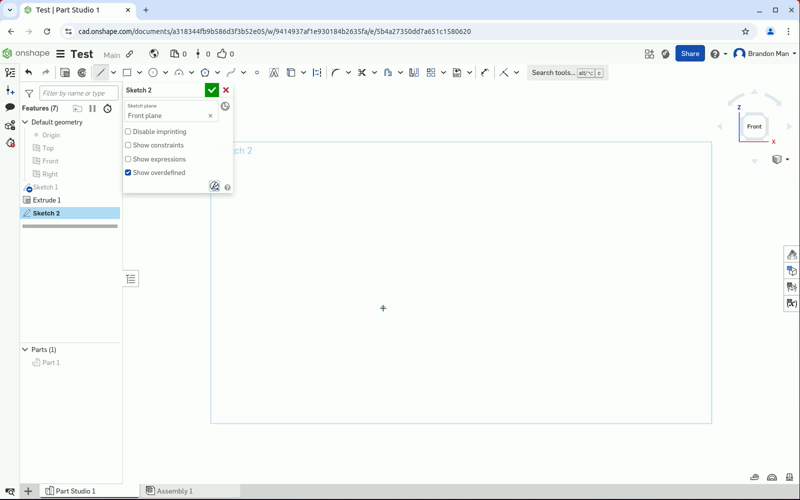
key_down(shift)
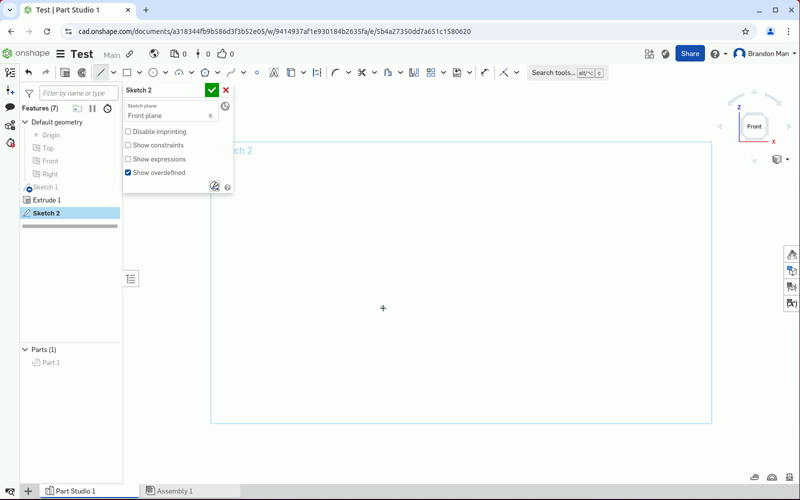
mouse_move(536, 307)
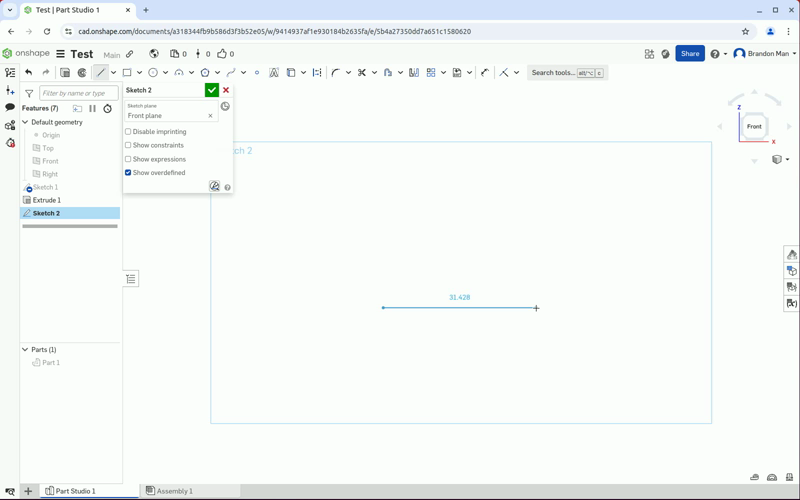
click(536, 307)
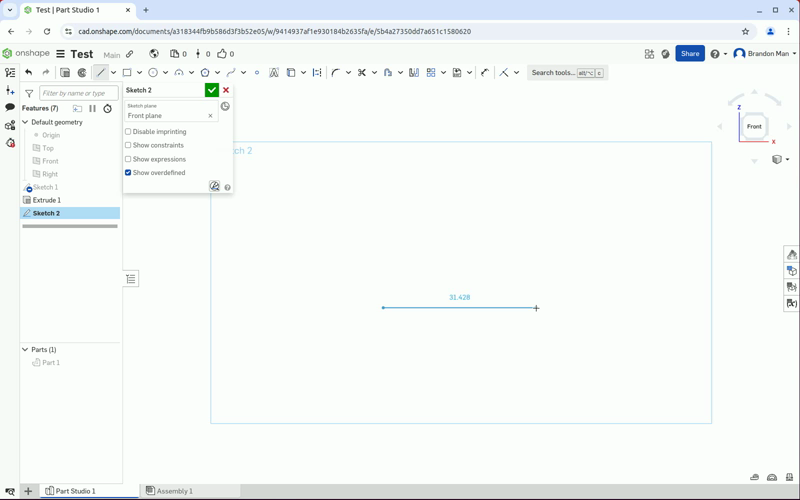
key_up(shift)
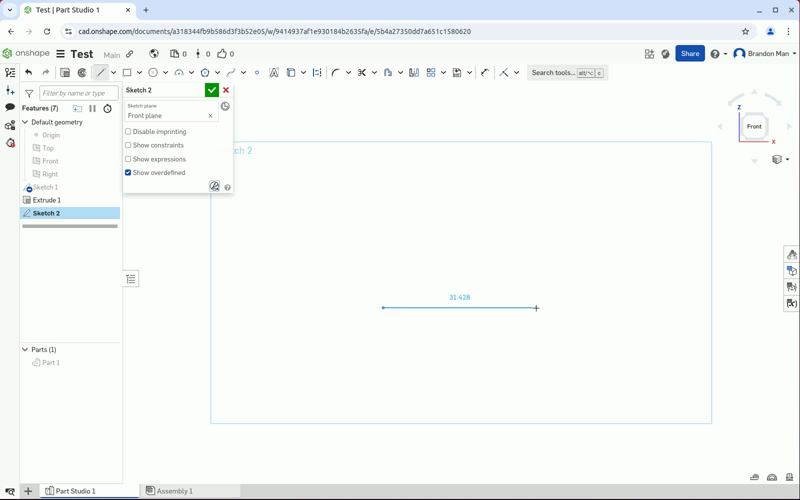
key_down(shift)
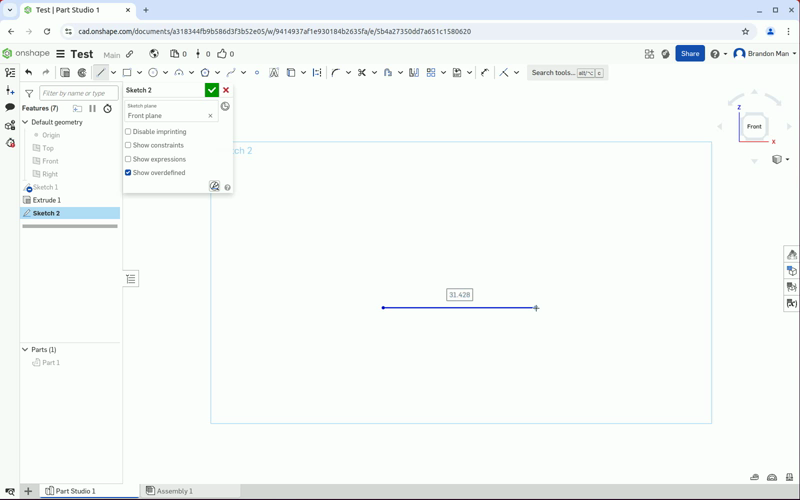
mouse_move(566, 307)
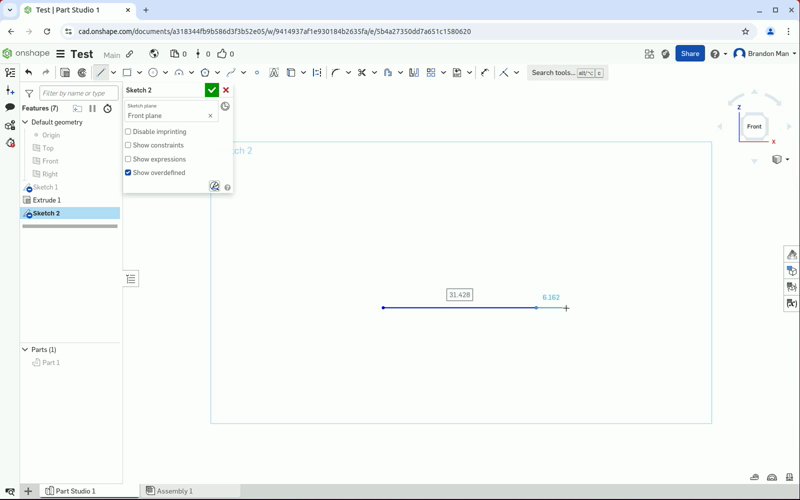
mouse_move(536, 259)
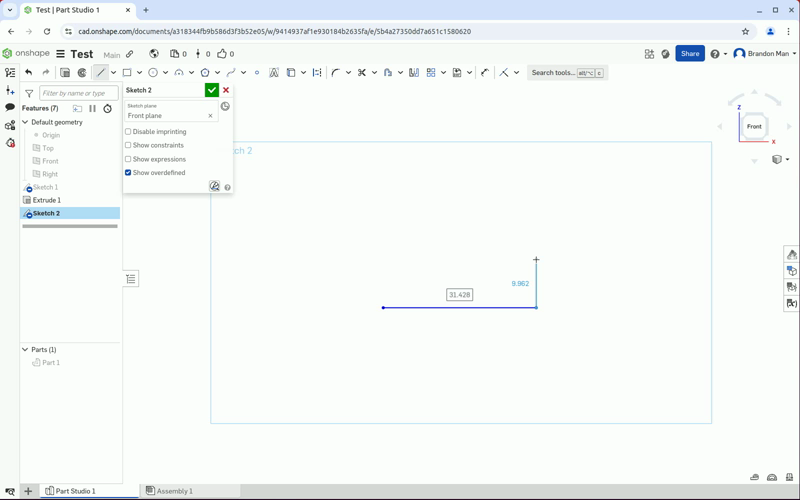
click(536, 259)
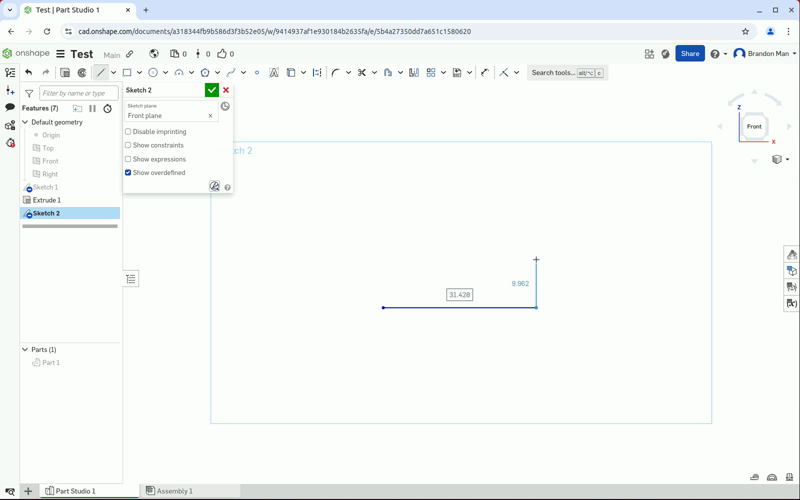
key_up(shift)
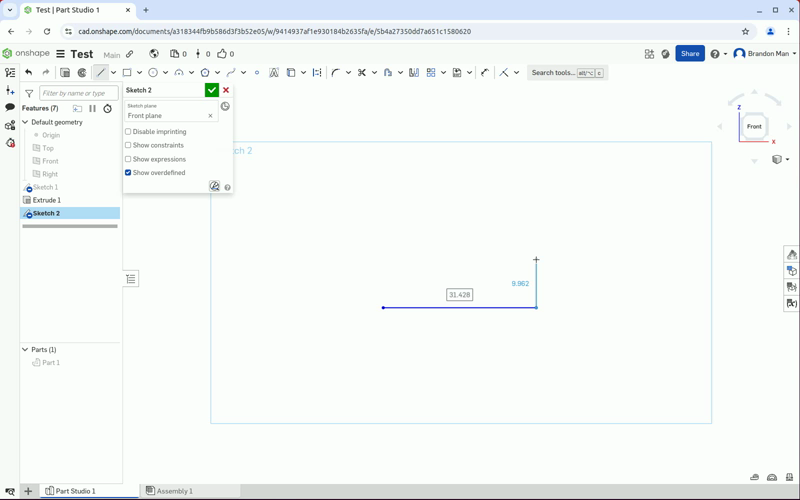
key_down(shift)
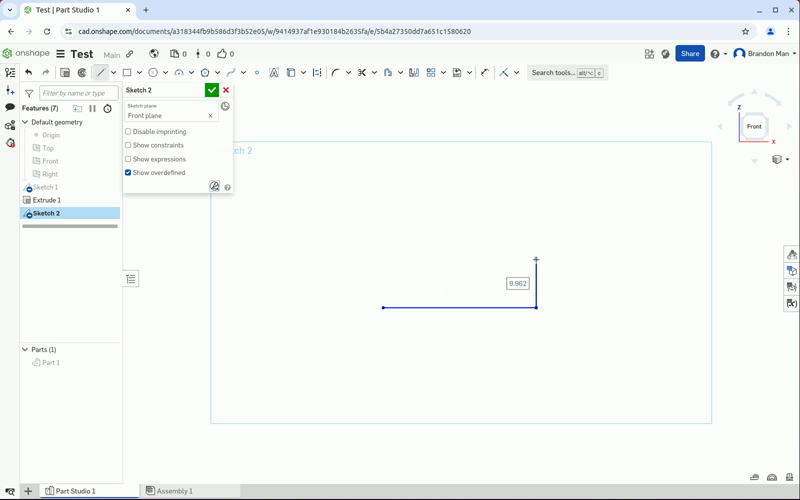
mouse_move(566, 259)
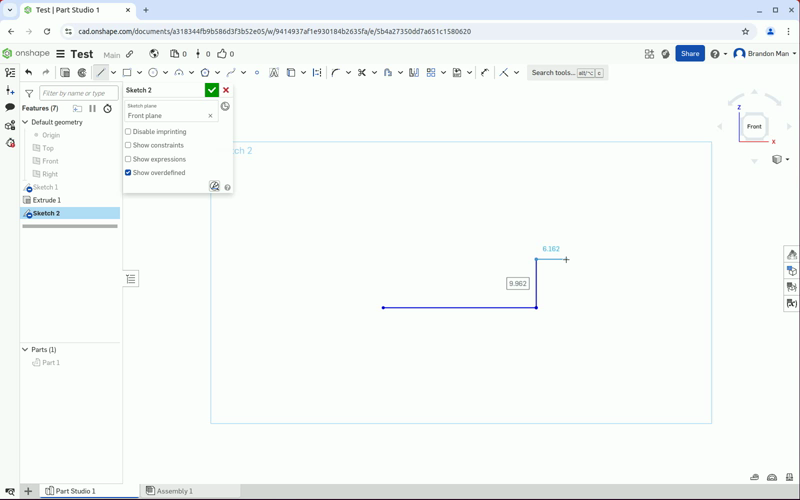
mouse_move(501, 259)
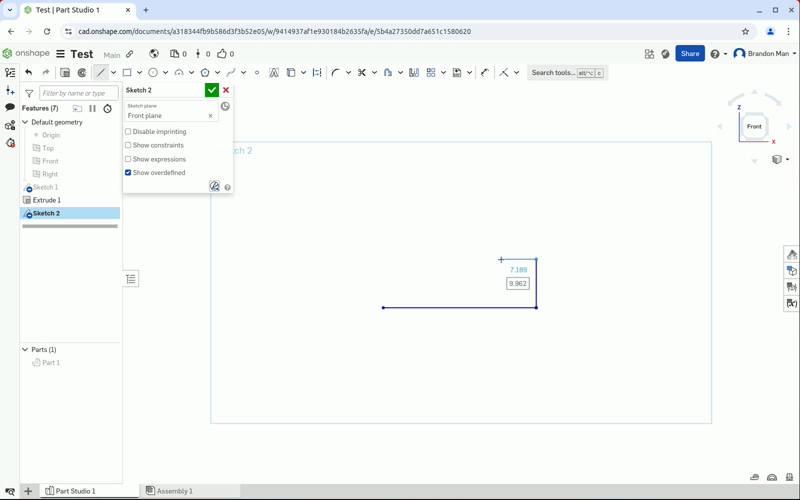
click(501, 259)
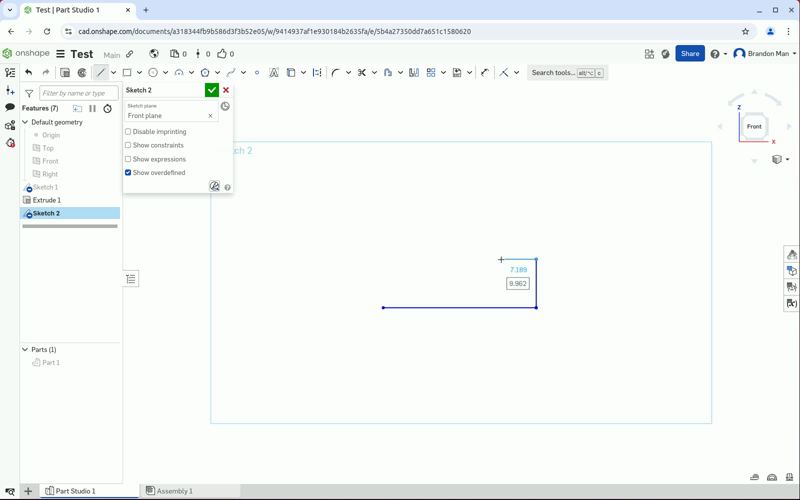
key_up(shift)
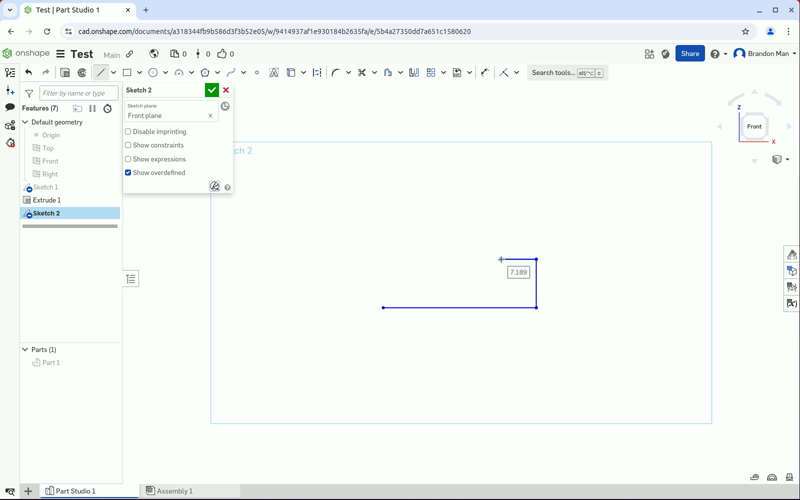
key_down(shift)
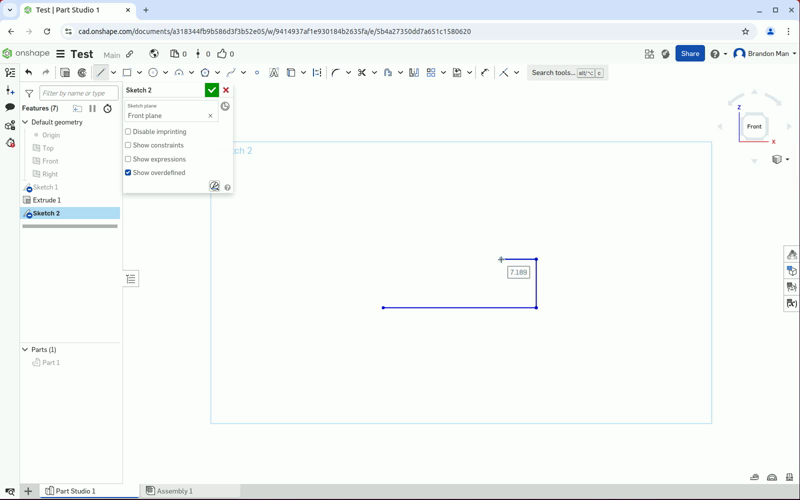
mouse_move(418, 259)
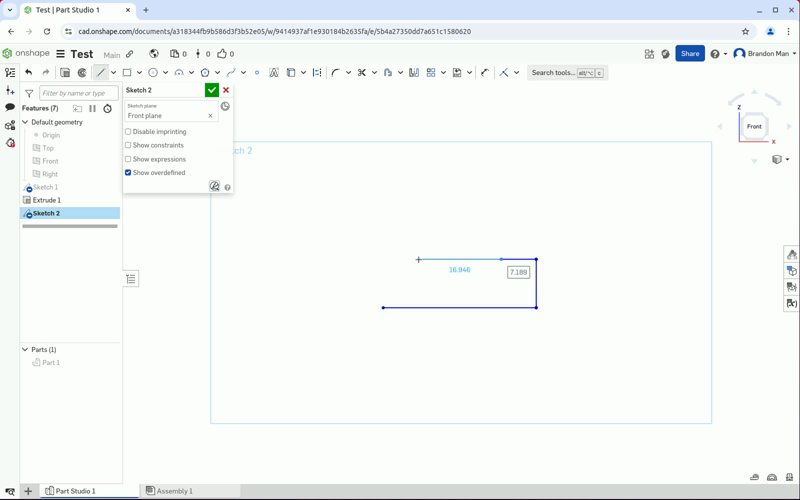
click(418, 259)
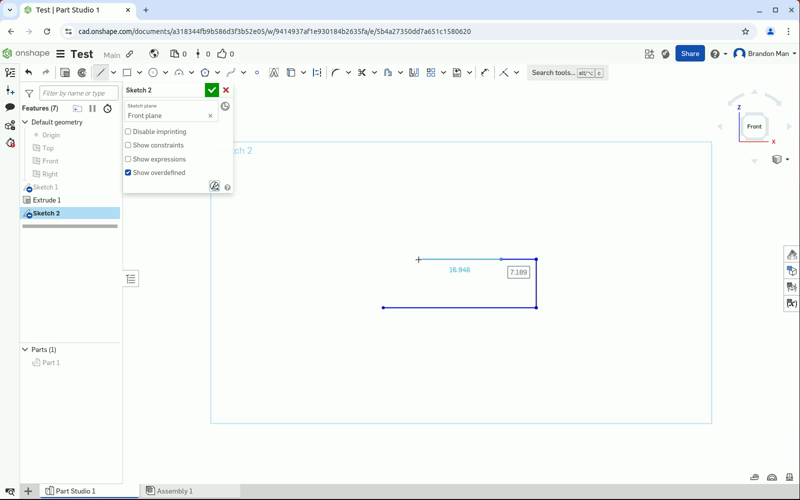
key_up(shift)
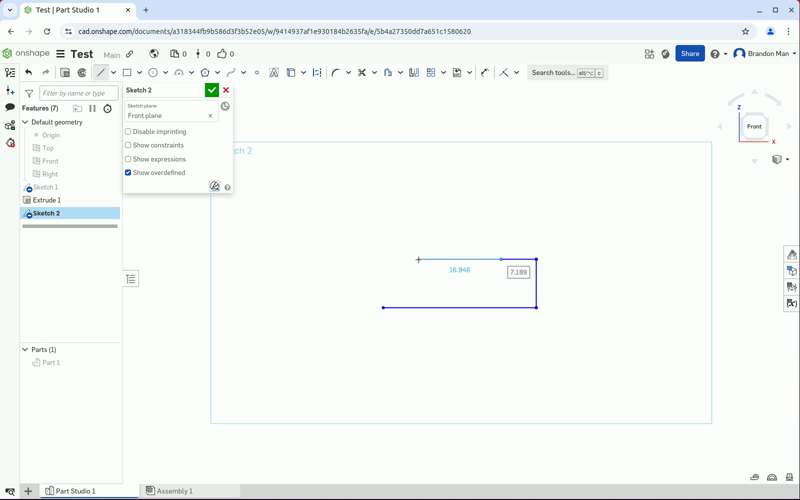
key_down(shift)
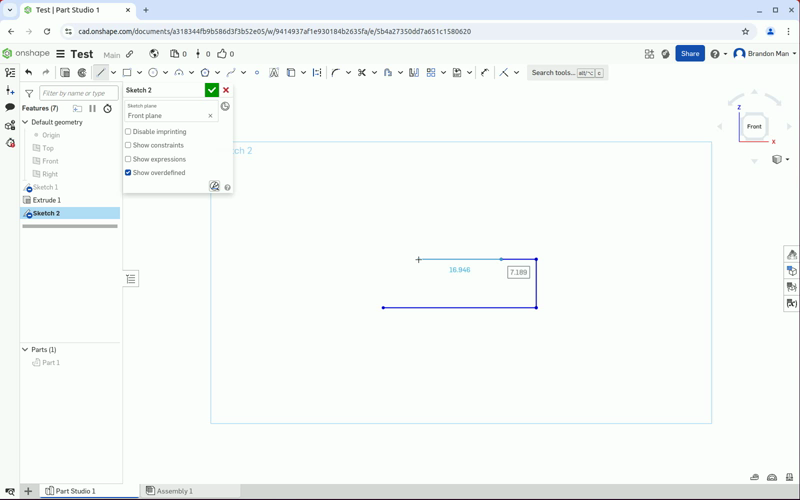
mouse_move(448, 259)
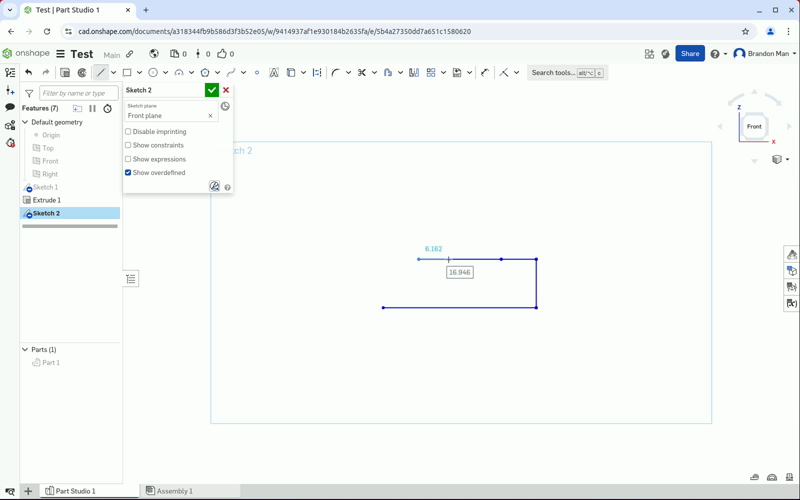
mouse_move(383, 259)
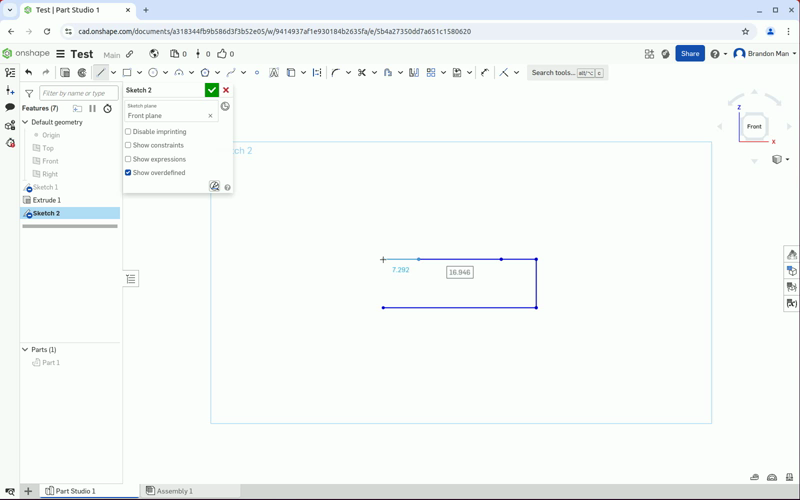
click(383, 259)
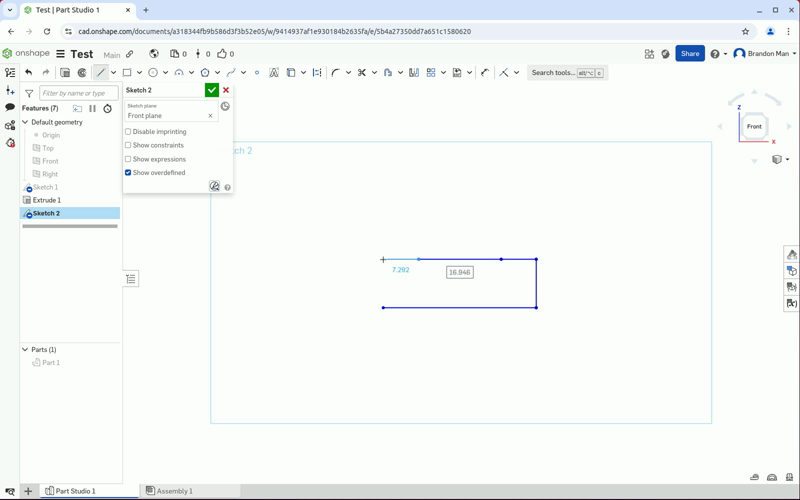
key_up(shift)
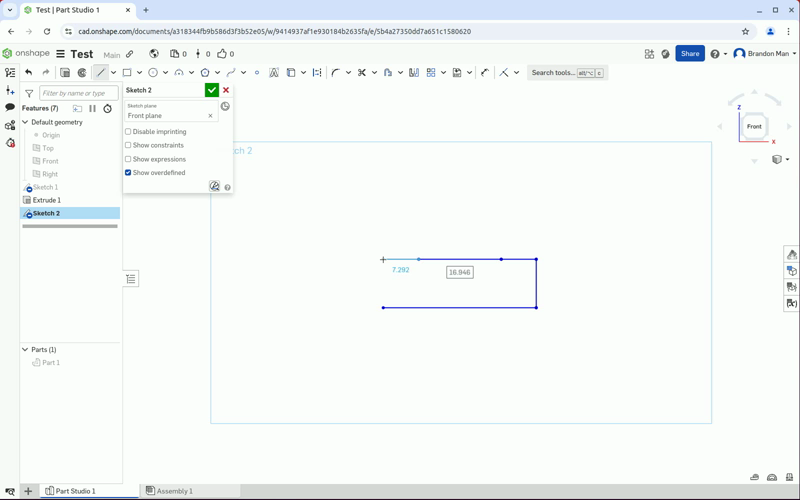
mouse_move(413, 259)
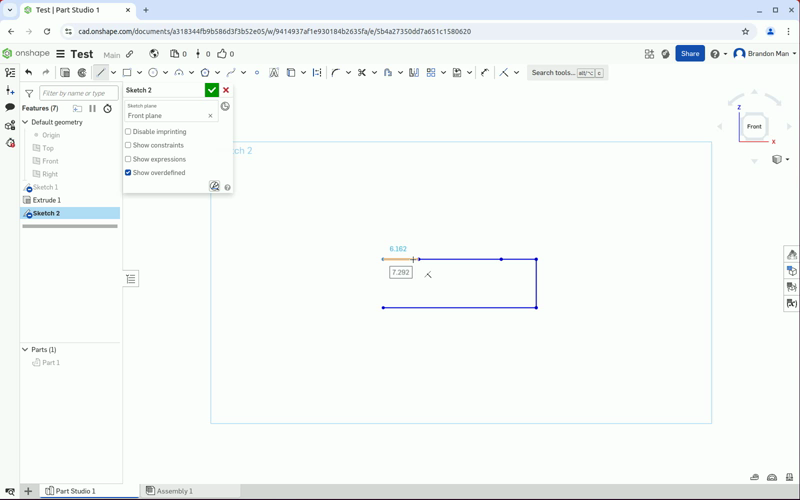
key_down(shift)
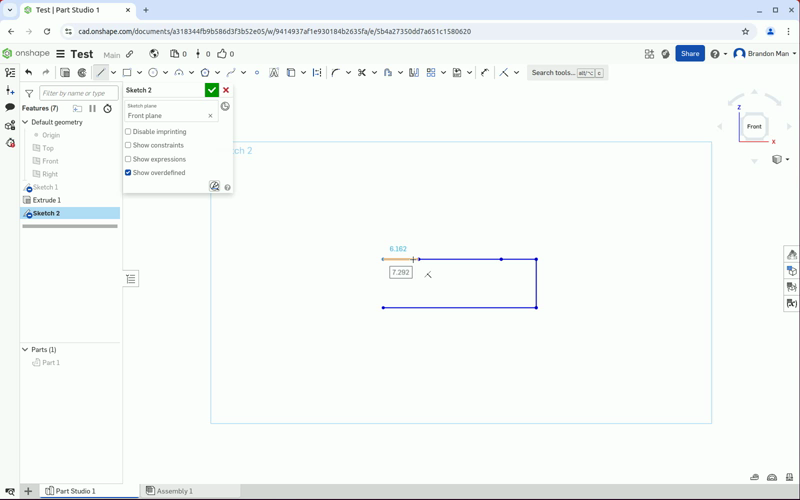
mouse_move(383, 307)
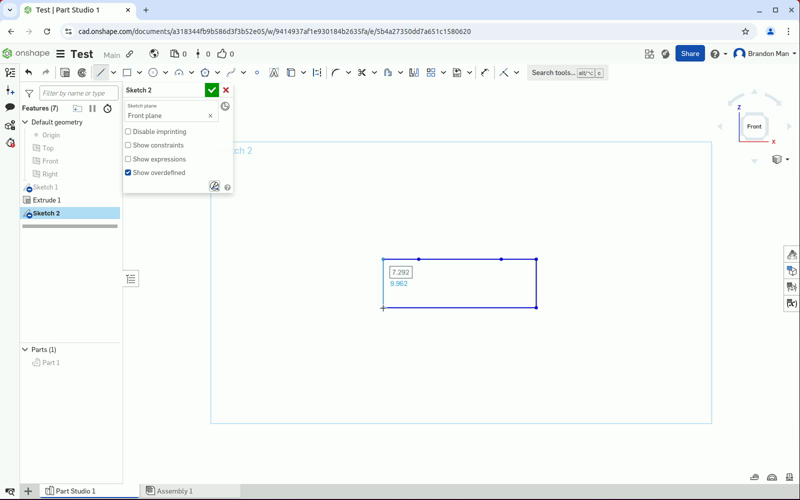
key_up(shift)
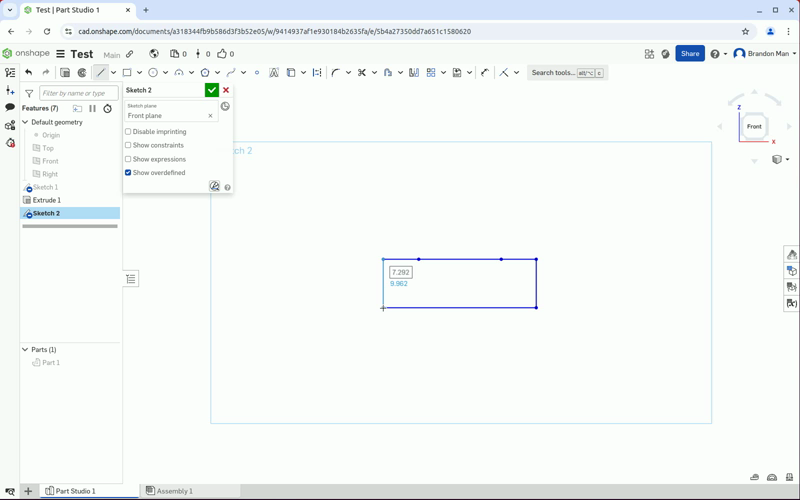
click(383, 307)
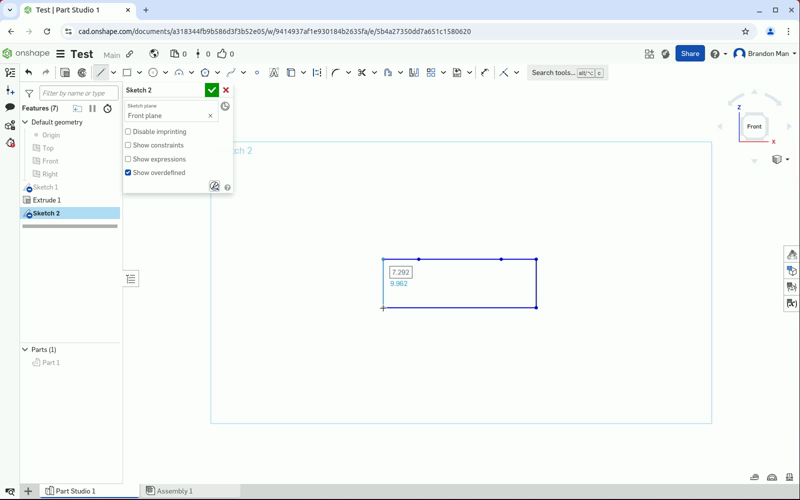
key(esc)
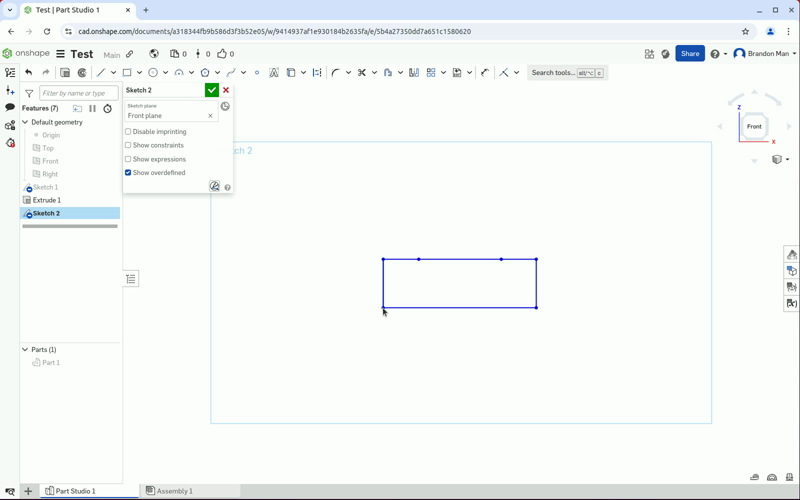
key(c)
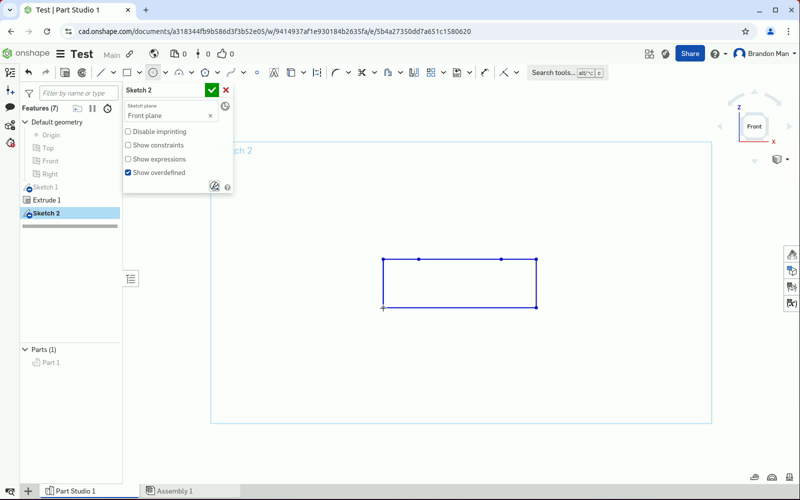
key_down(shift)
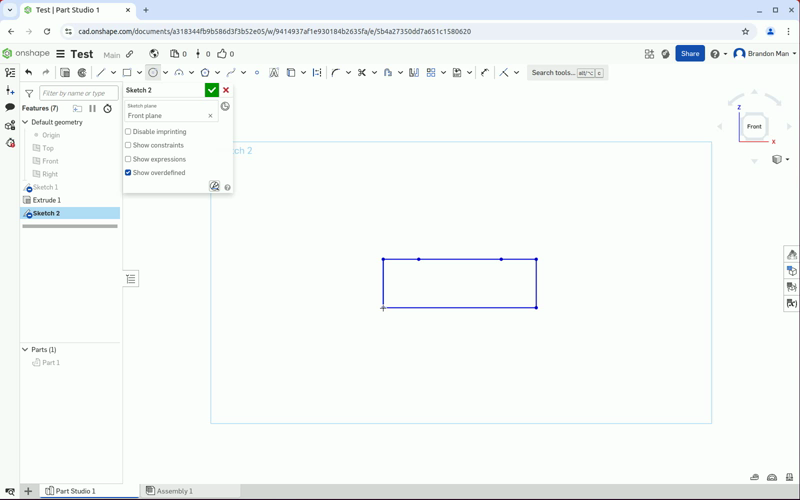
mouse_move(460, 283)
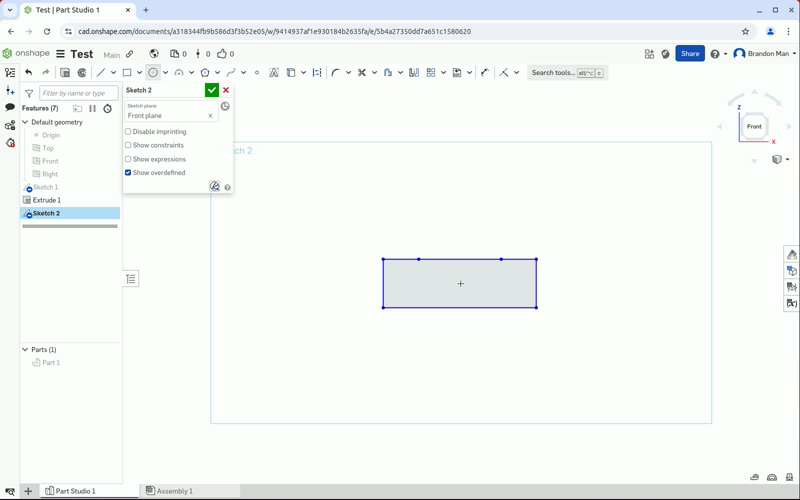
click(460, 283)
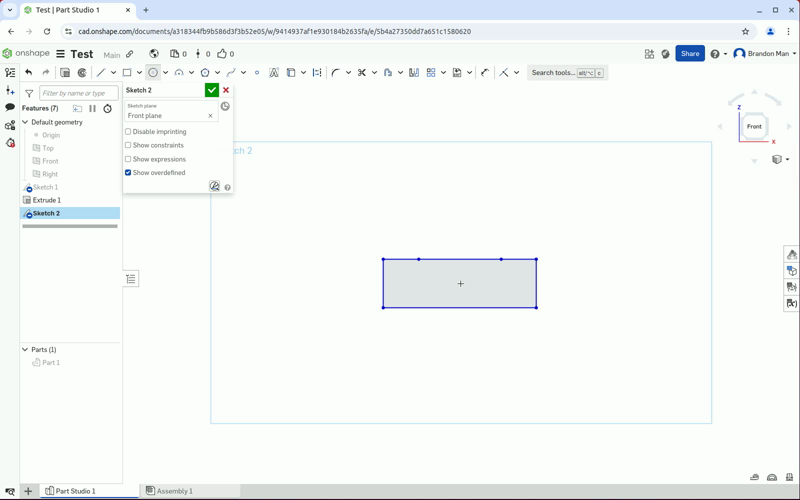
key_up(shift)
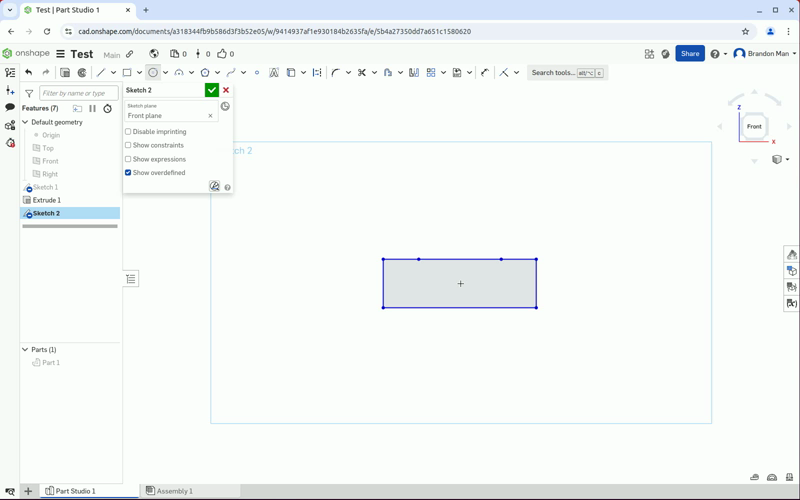
mouse_move(472, 283)
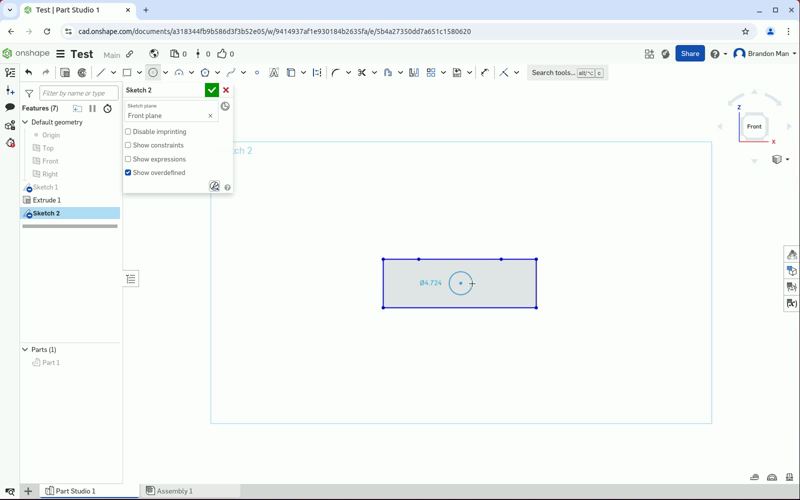
click(472, 283)
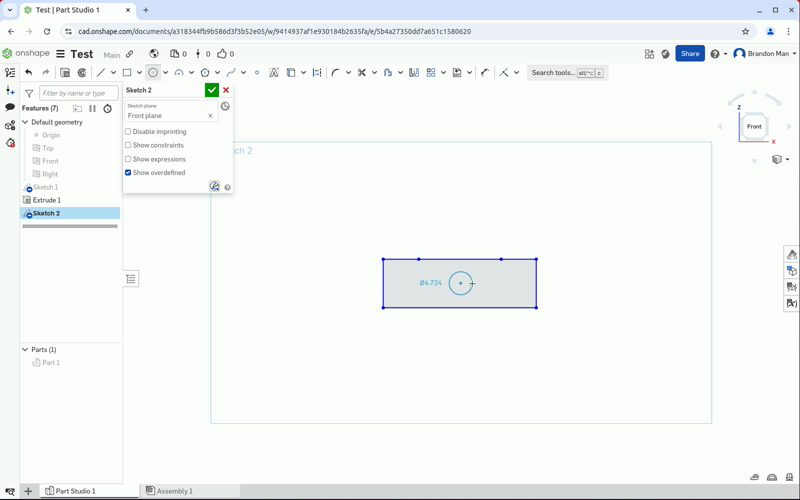
key(esc)
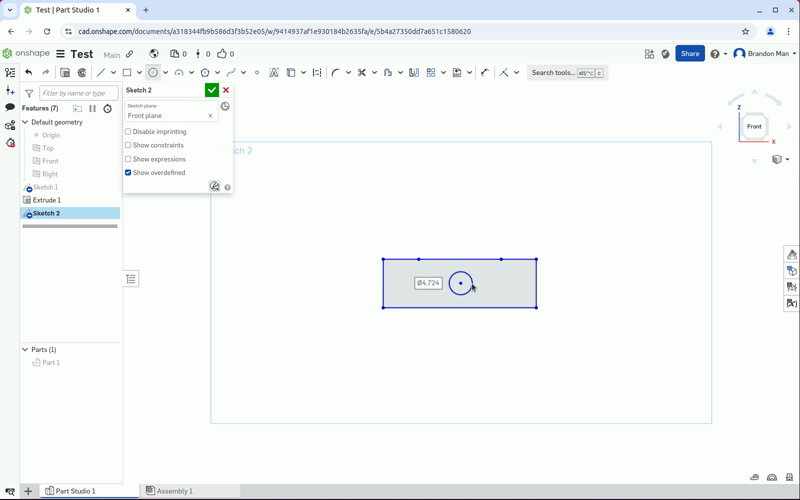
mouse_move(494, 271)
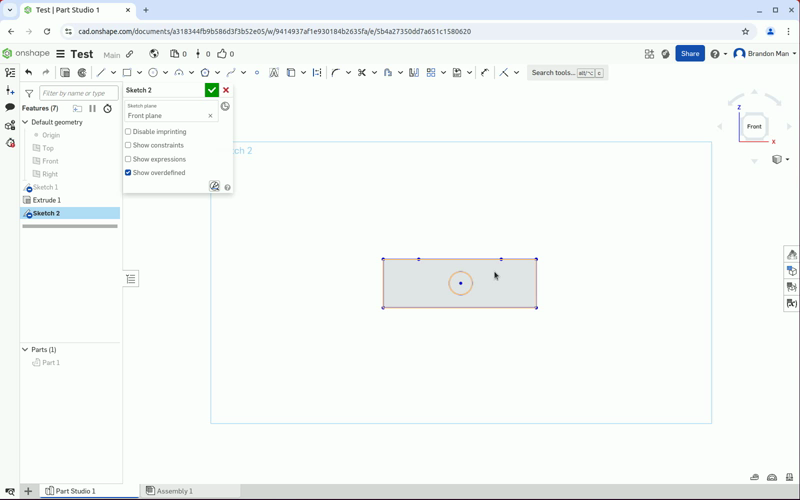
click(494, 271)
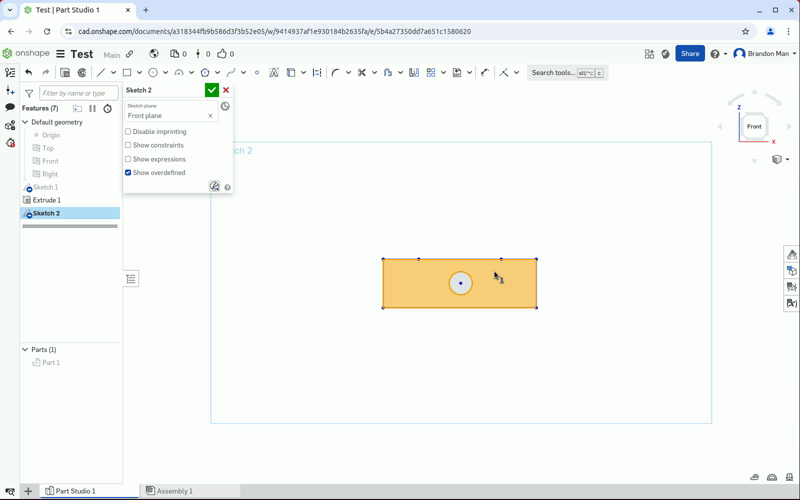
mouse_move(73, 352)
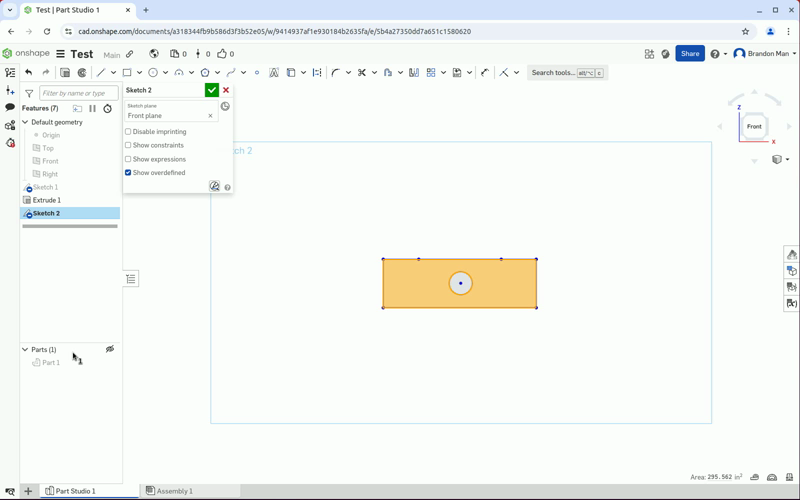
key(shift+y)
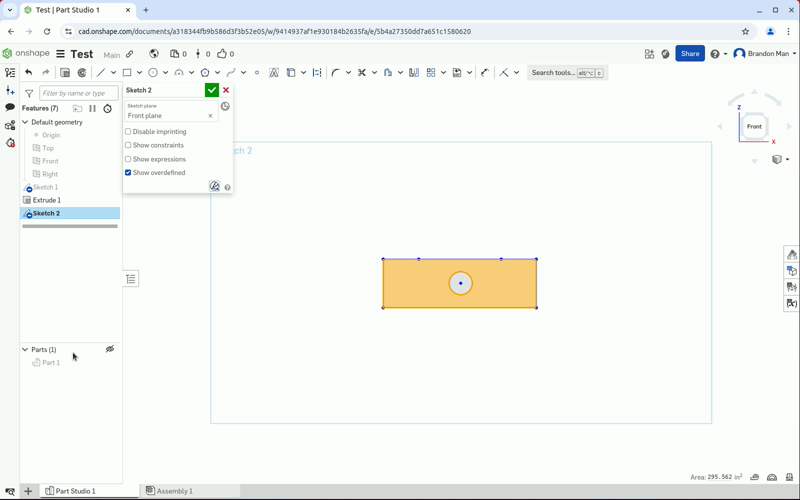
key(shift+e)
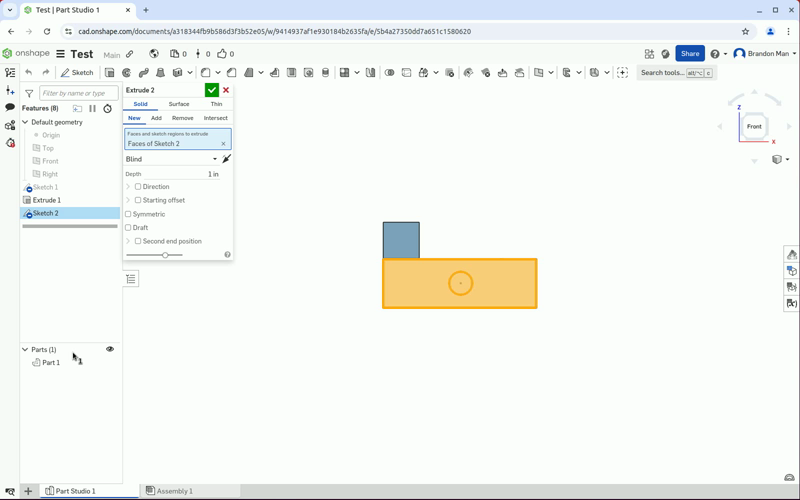
mouse_move(143, 106)
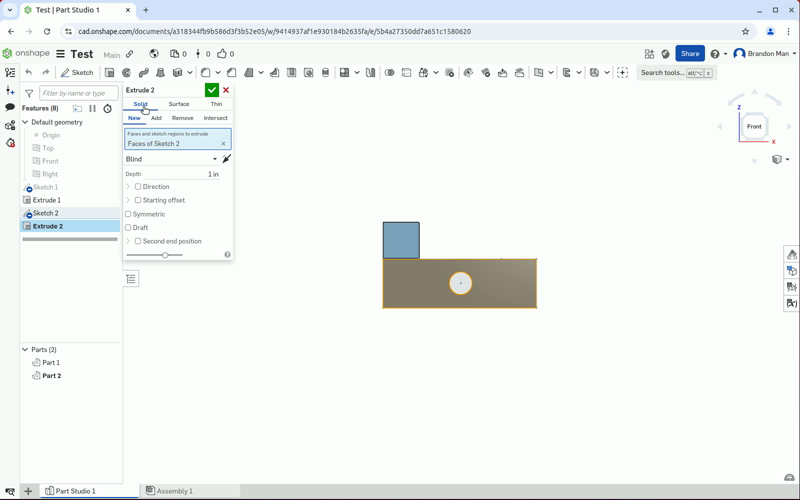
click(143, 106)
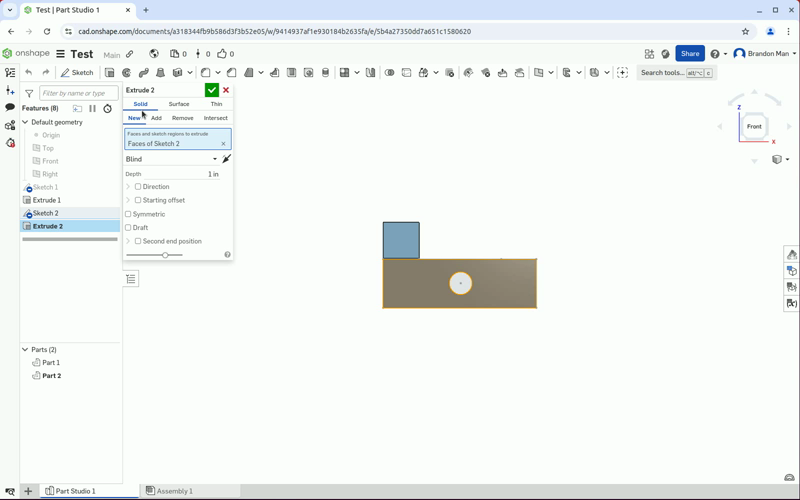
mouse_move(137, 120)
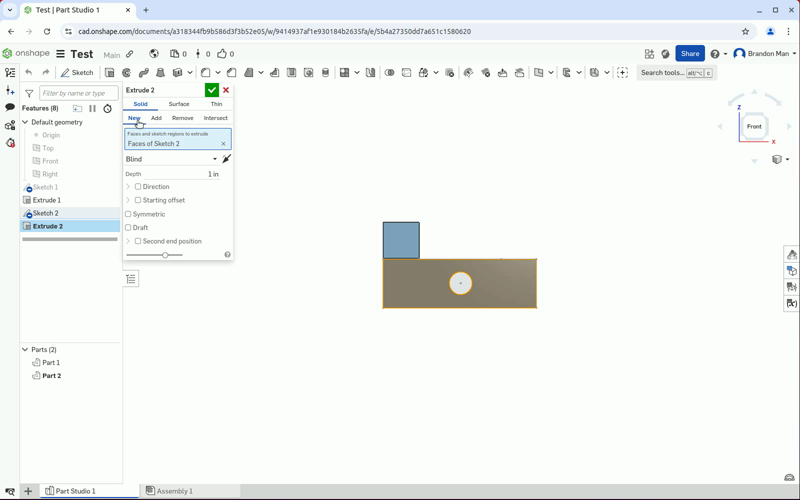
click(137, 120)
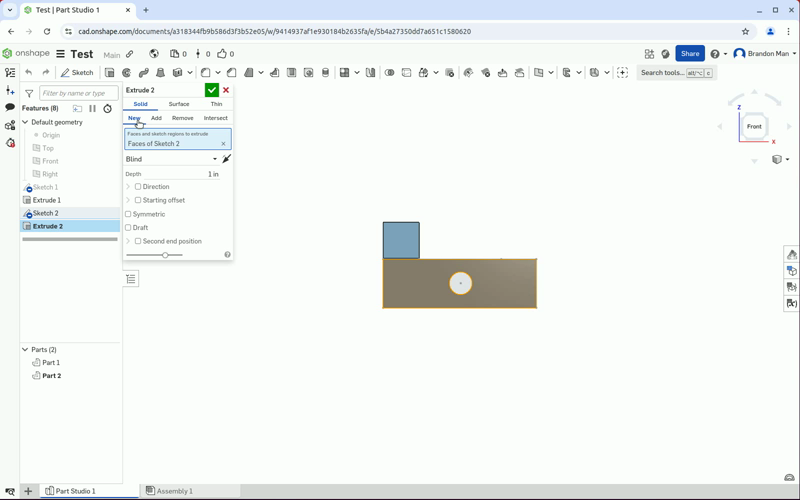
key(tab, 4)
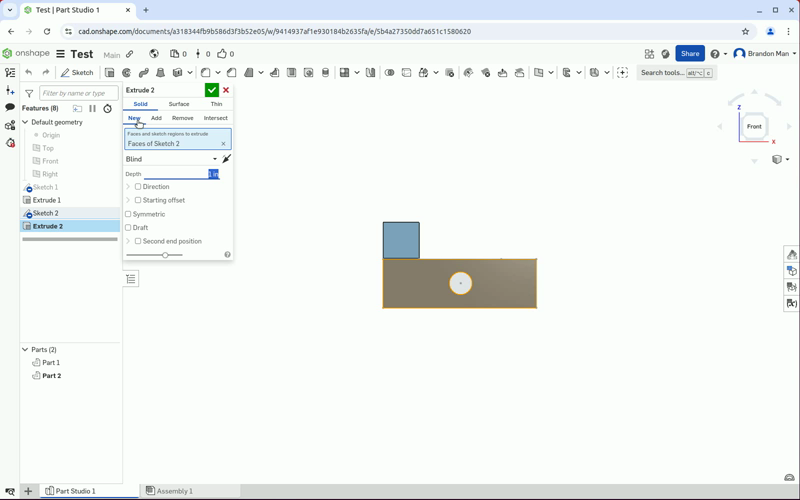
text(46.216)
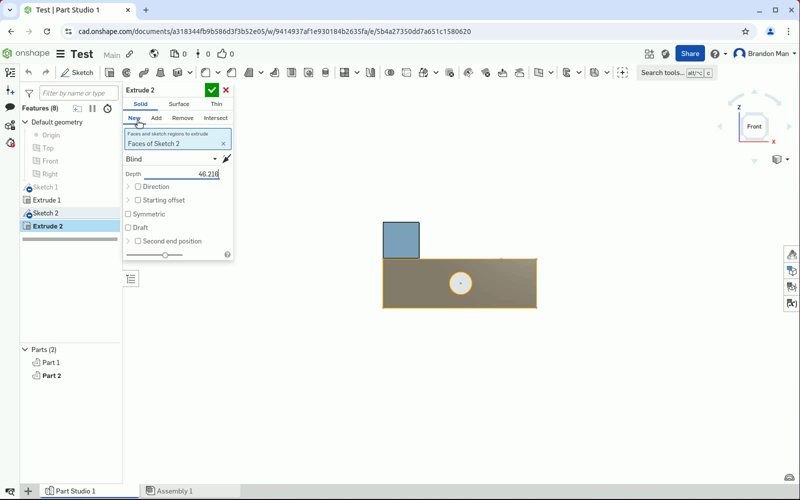
key(tab, 3)
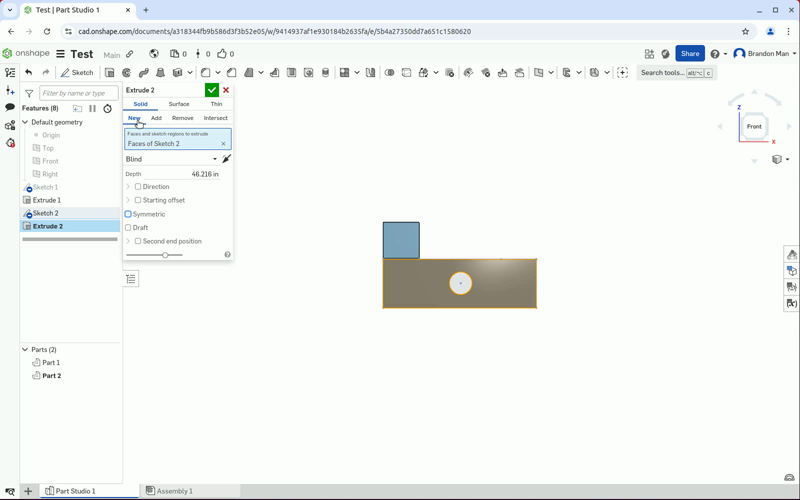
key(space)
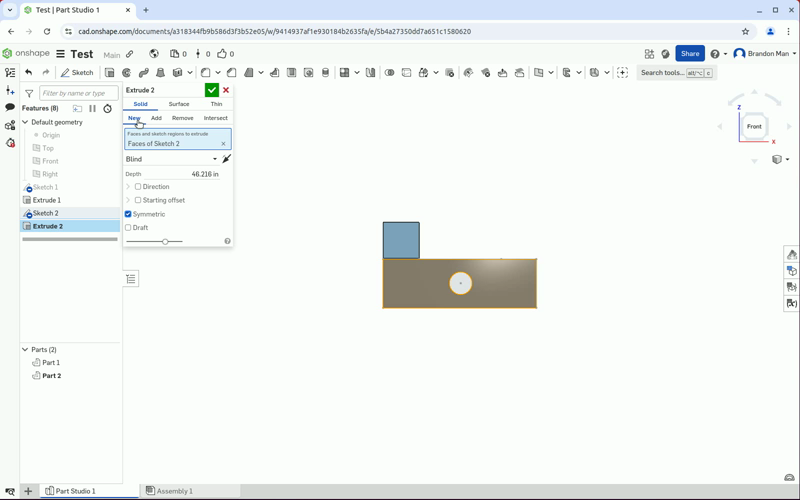
key(enter)
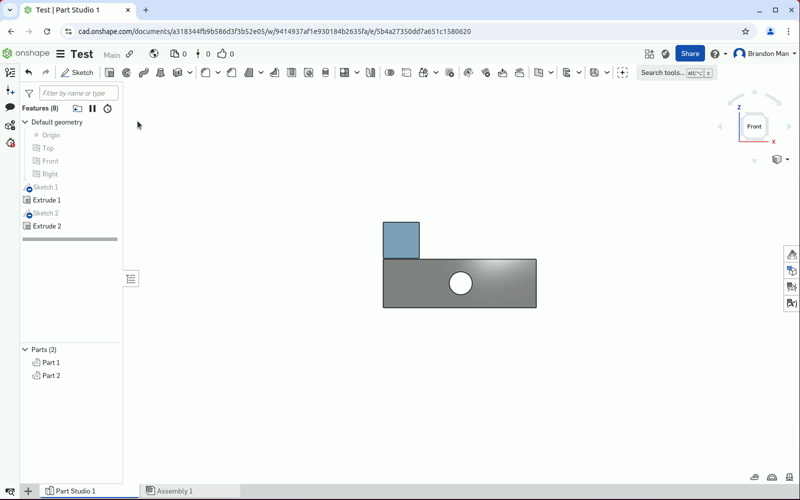
key(shift+h)
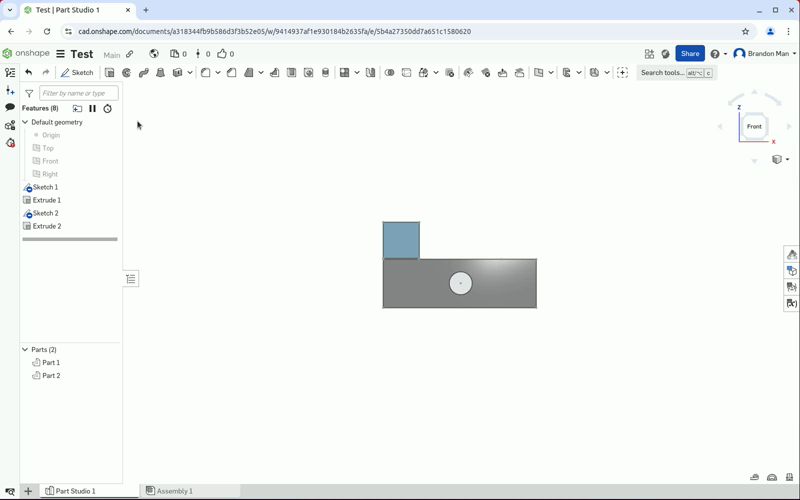
key(shift+h)
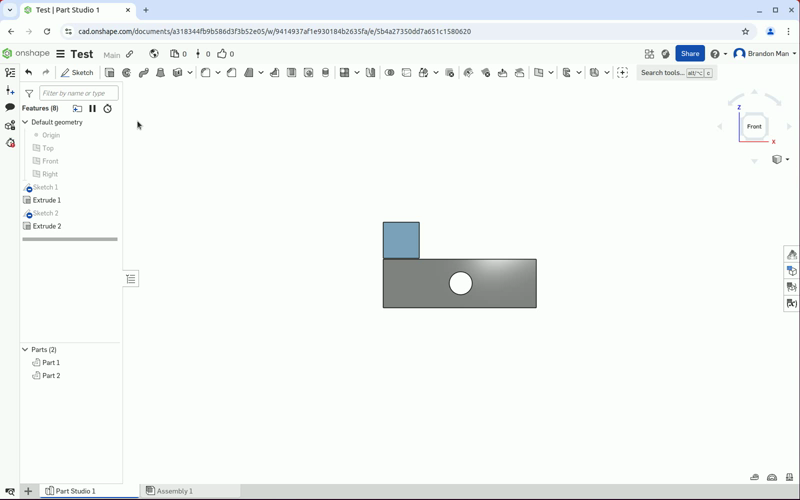
mouse_move(73, 189)
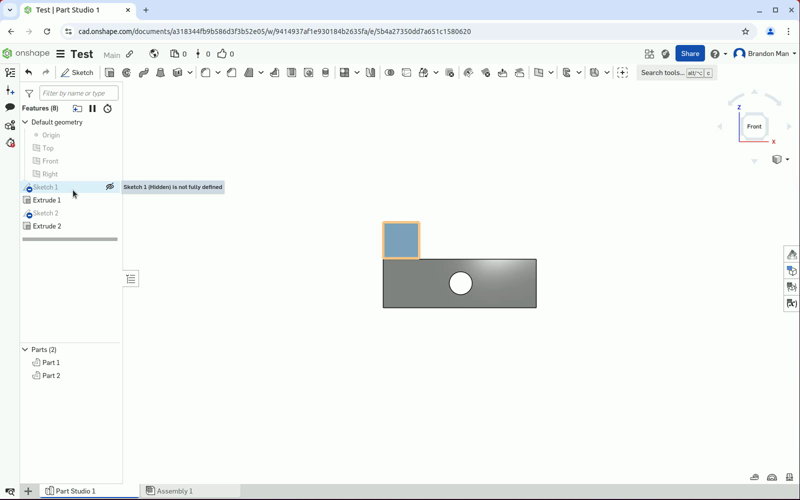
click(73, 189)
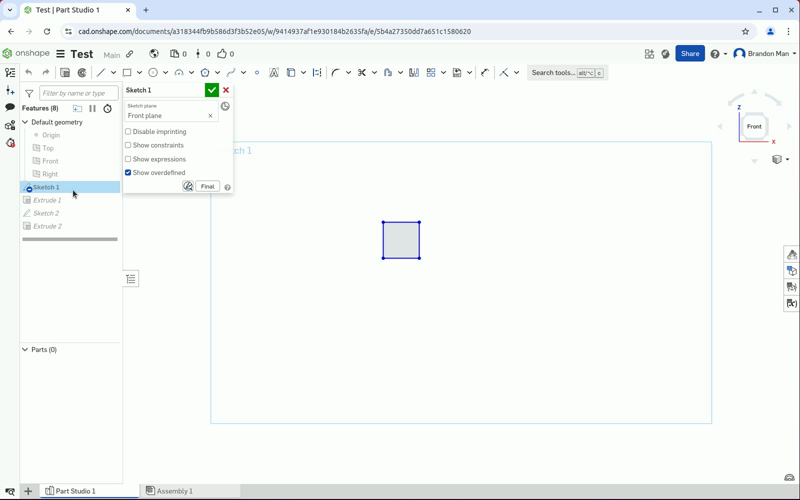
mouse_move(229, 92)
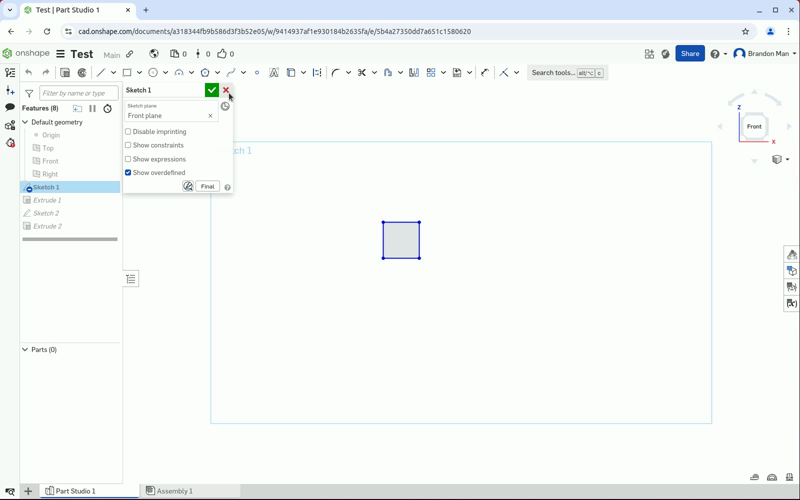
click(229, 92)
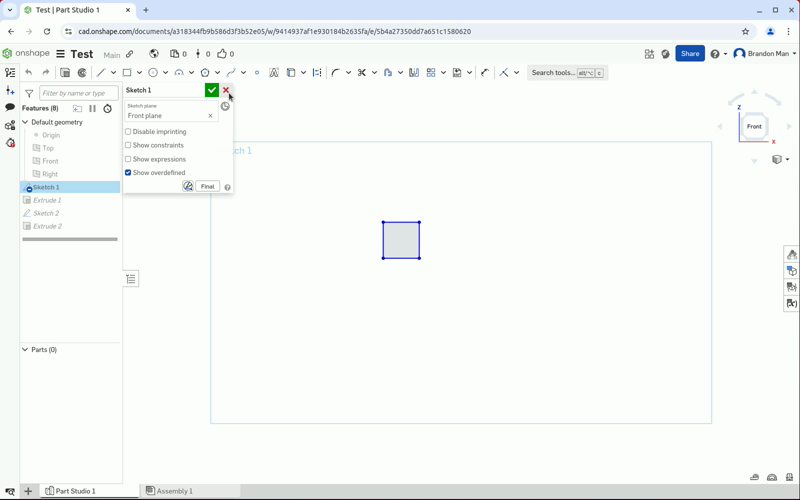
key(shift+s)
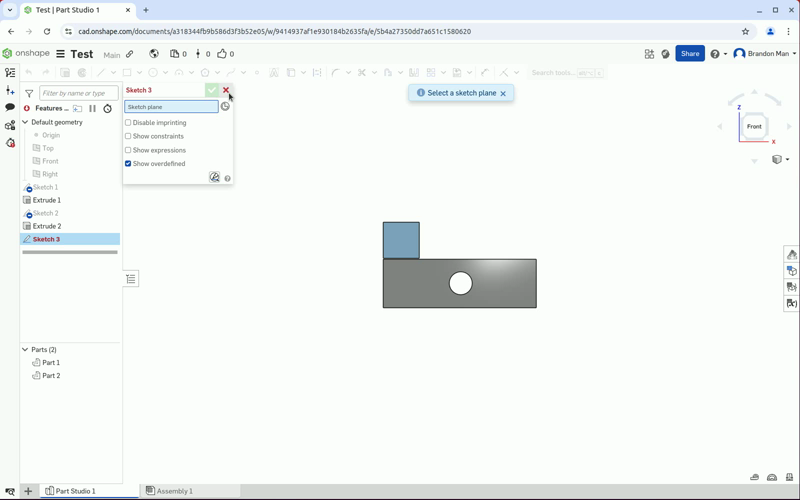
mouse_move(73, 163)
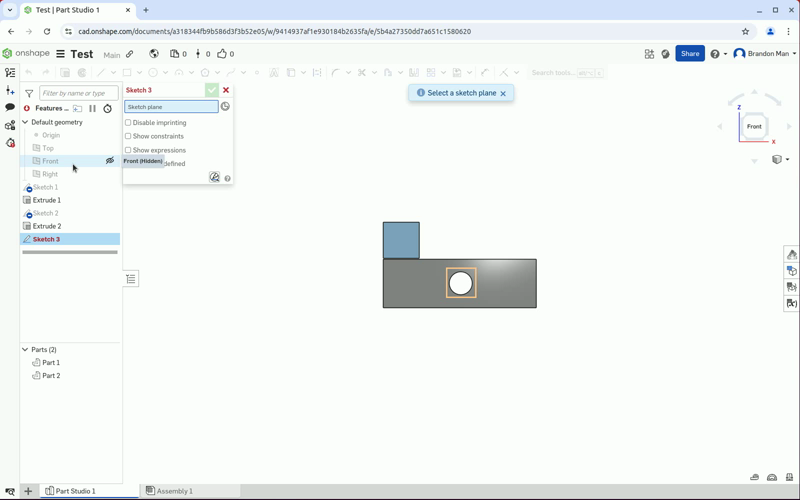
click(73, 163)
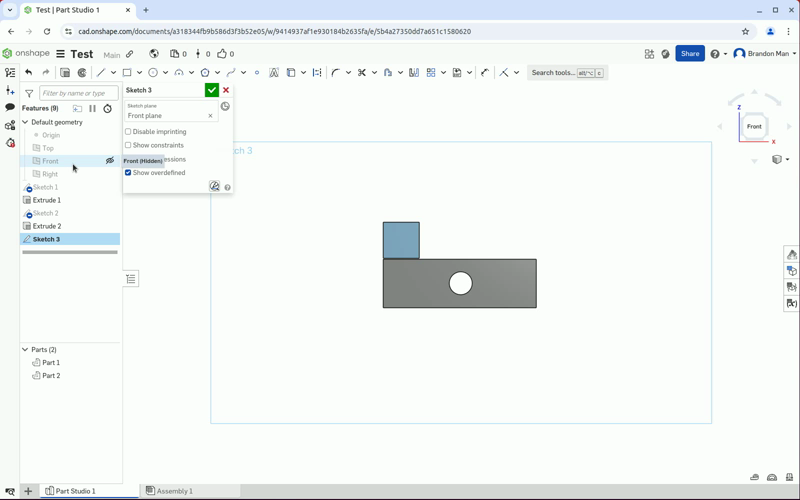
mouse_move(73, 352)
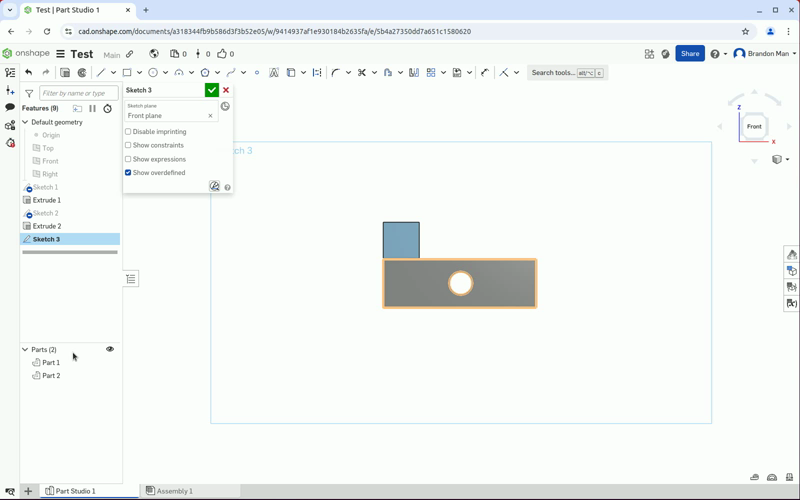
key(y)
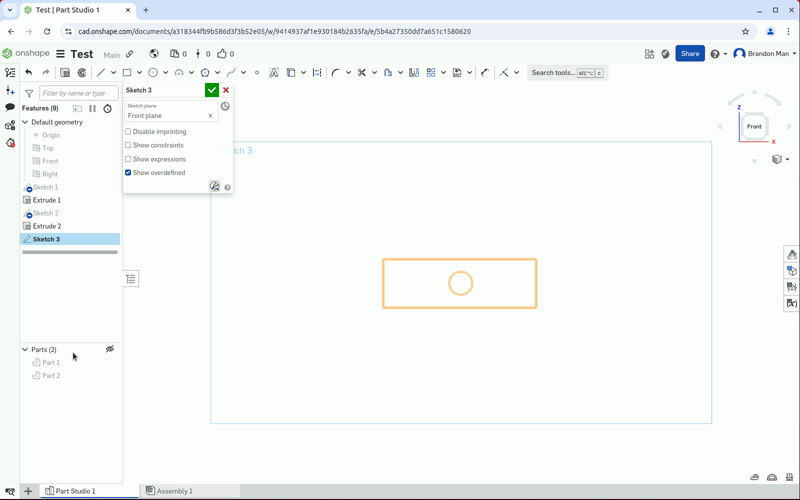
key(l)
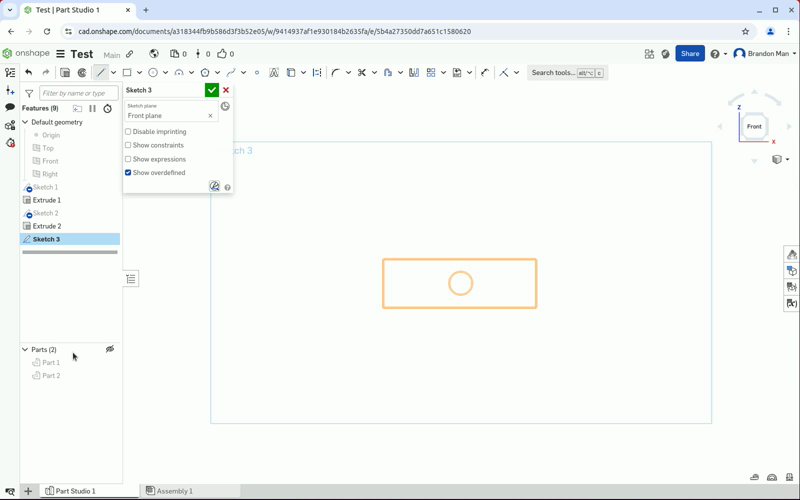
key_down(shift)
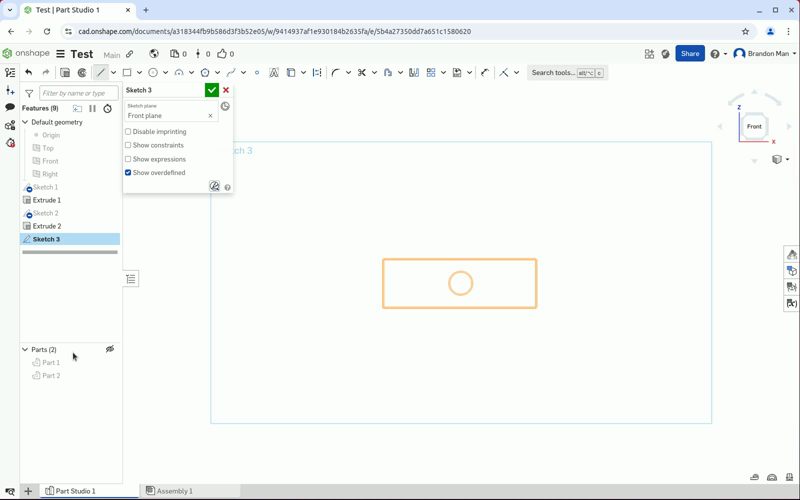
mouse_move(502, 258)
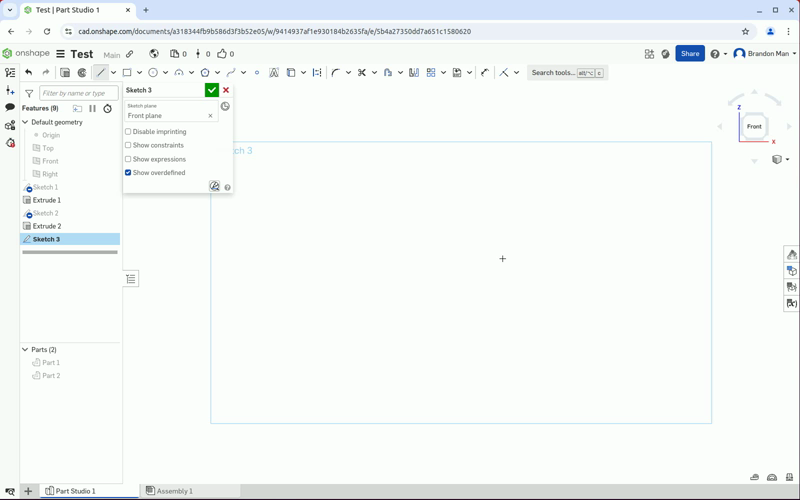
click(502, 258)
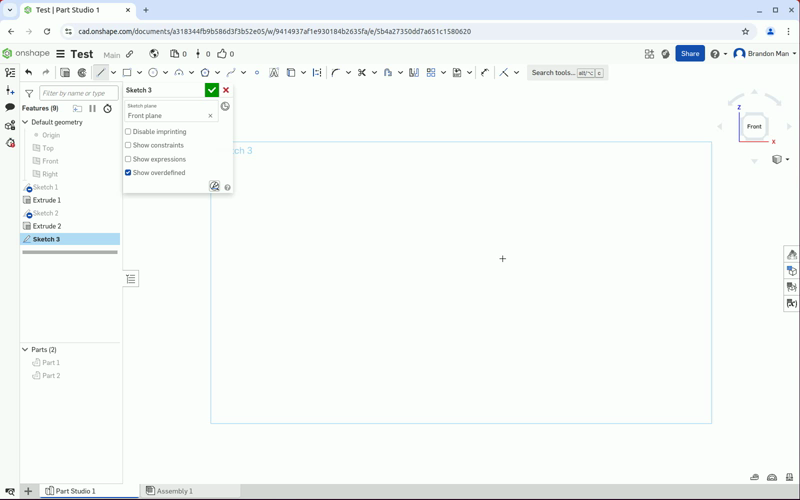
key_up(shift)
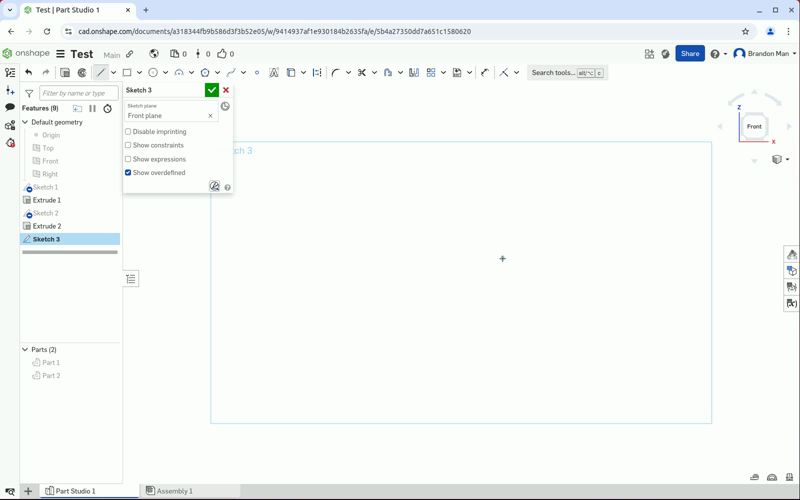
key_down(shift)
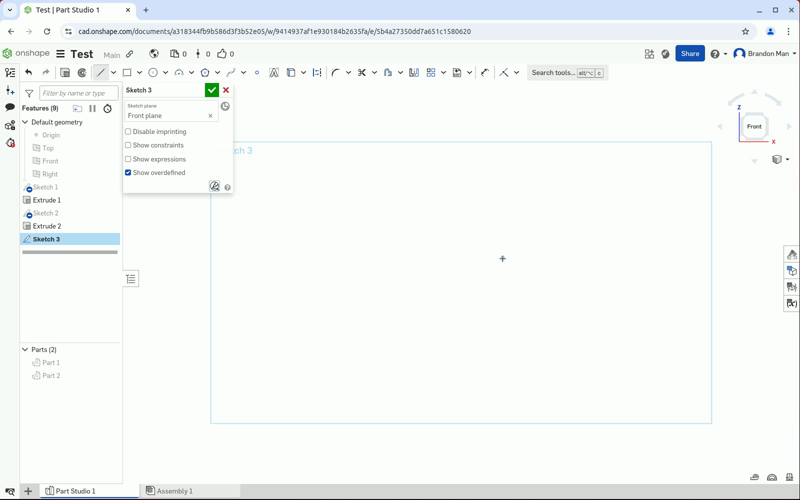
mouse_move(532, 258)
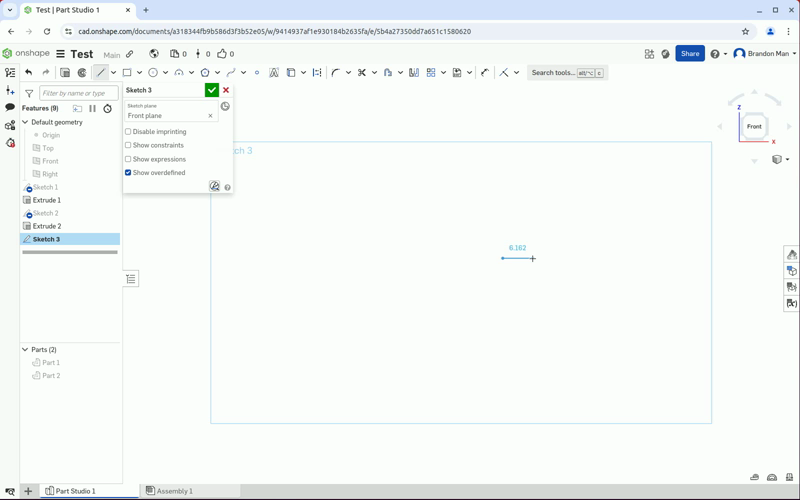
mouse_move(538, 258)
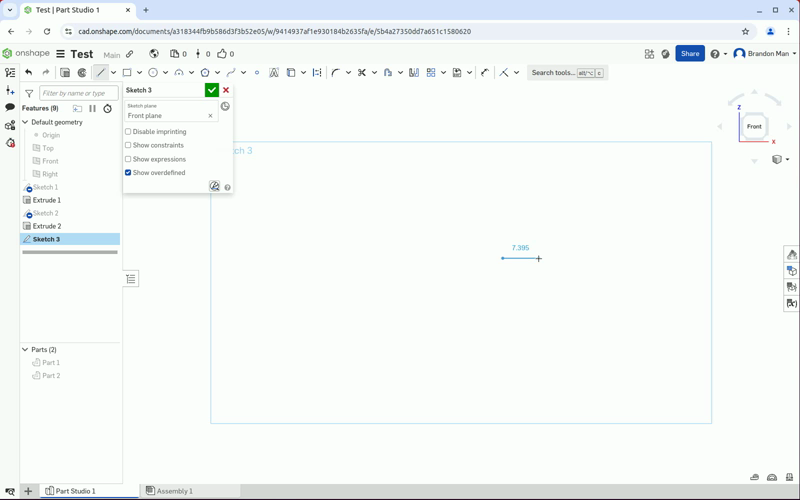
click(538, 258)
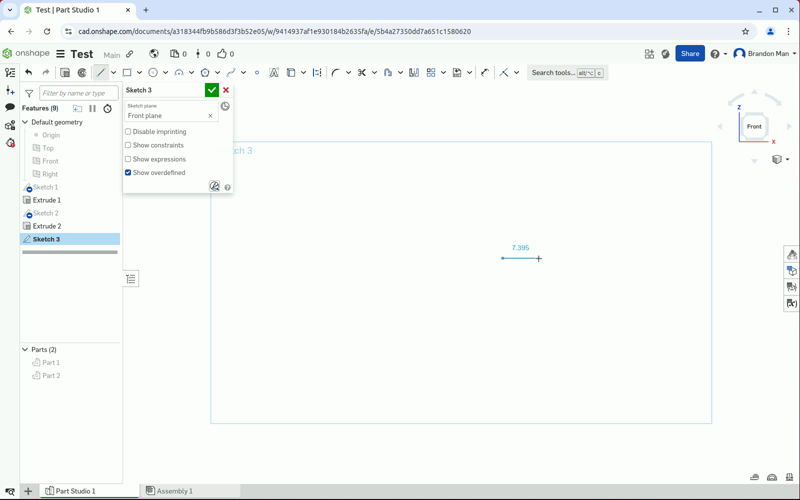
key_up(shift)
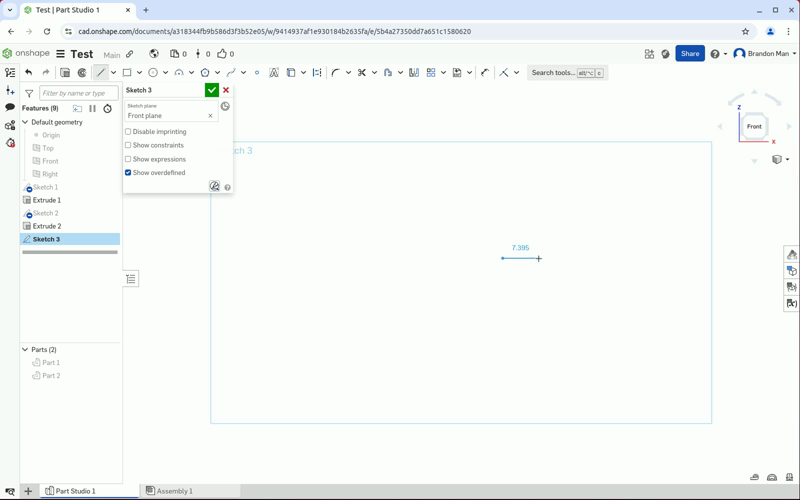
key_down(shift)
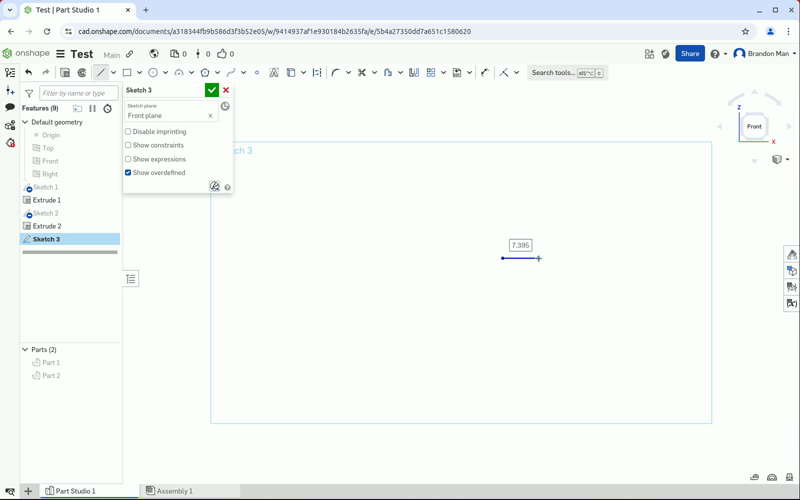
mouse_move(568, 258)
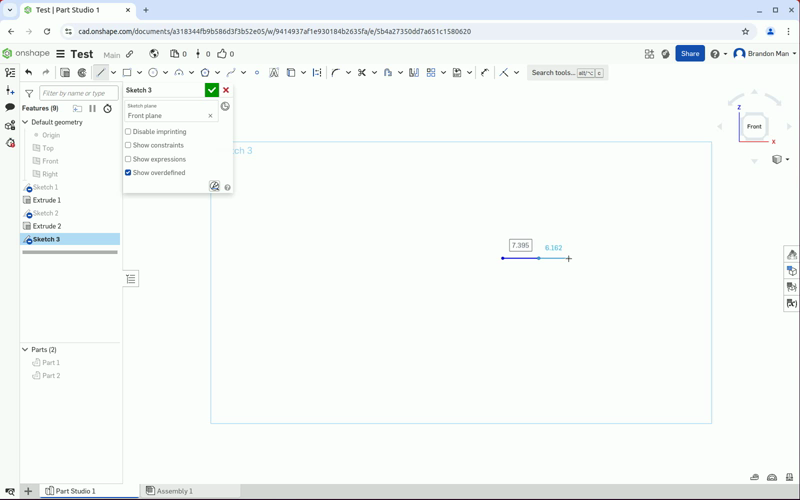
mouse_move(538, 222)
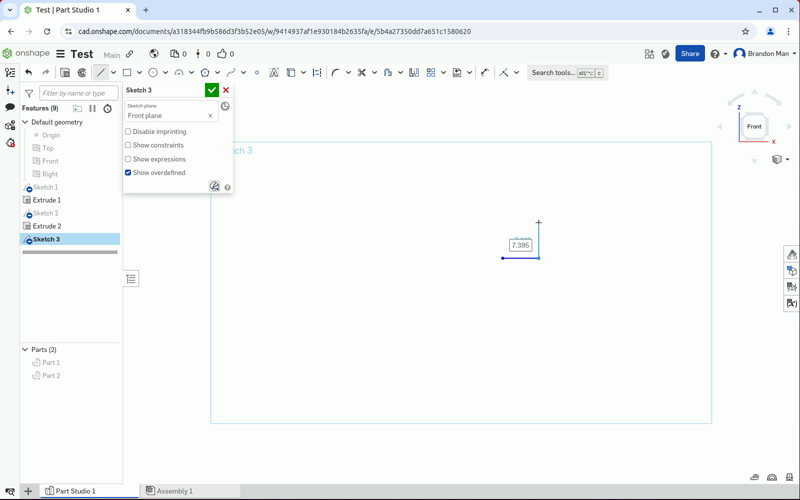
click(538, 222)
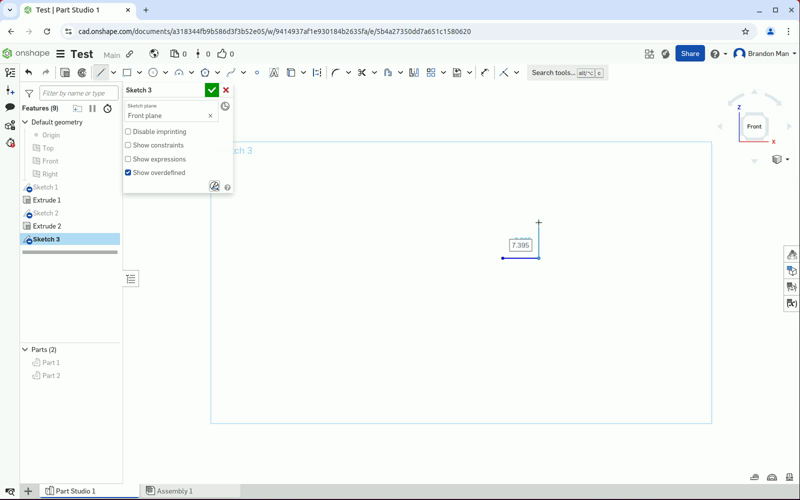
key_up(shift)
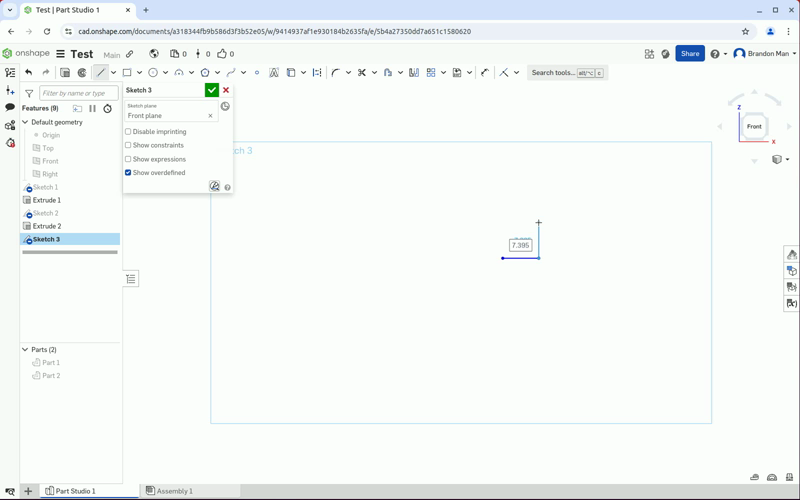
key_down(shift)
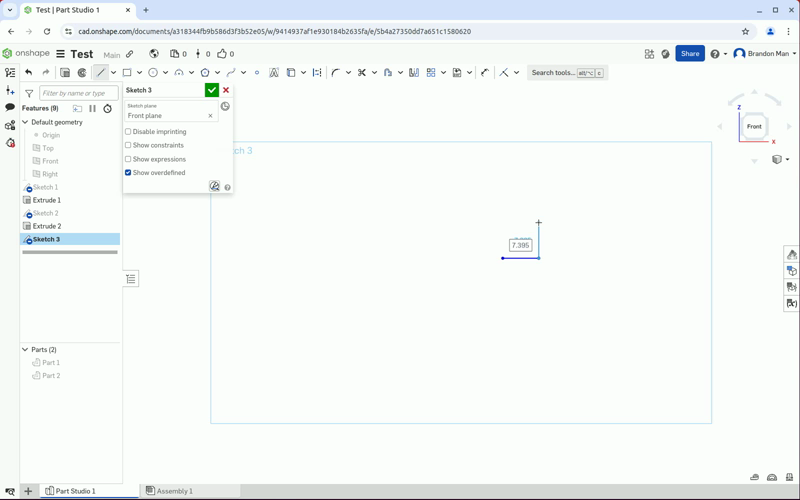
mouse_move(568, 222)
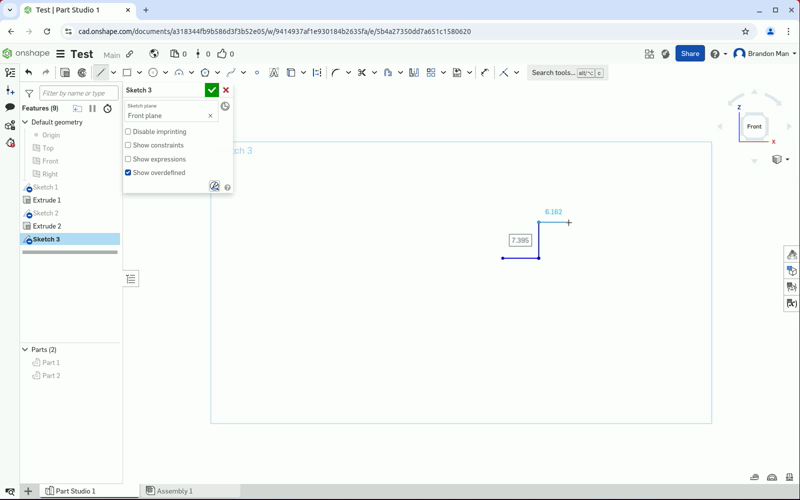
mouse_move(502, 222)
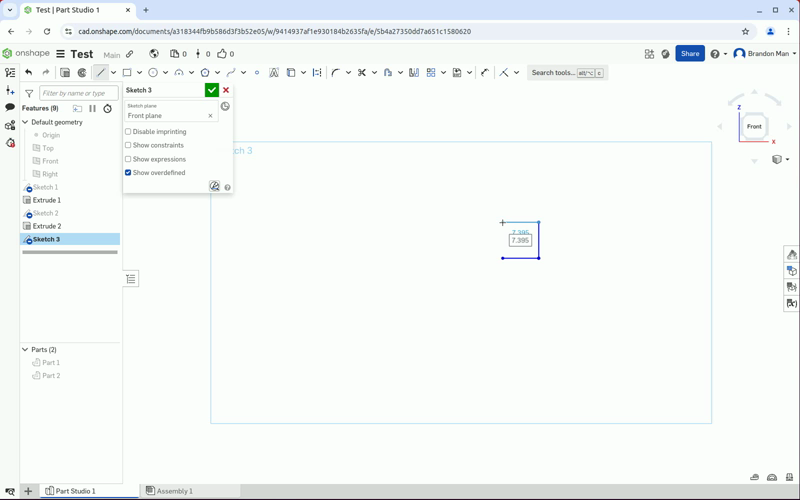
click(502, 222)
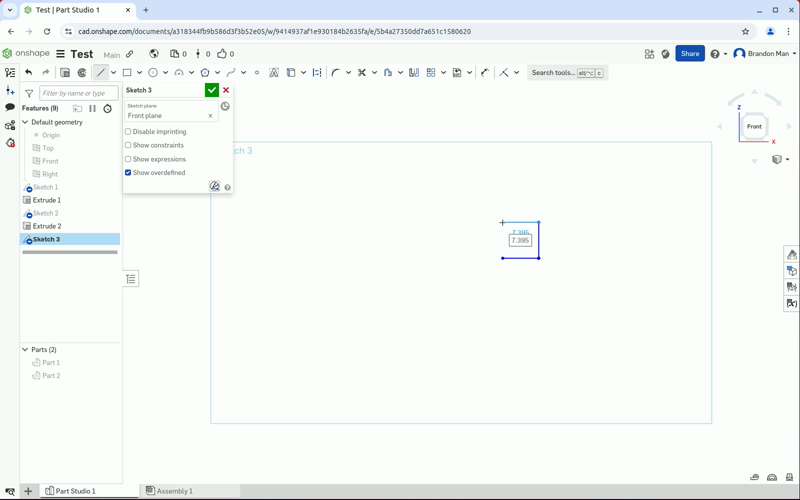
key_up(shift)
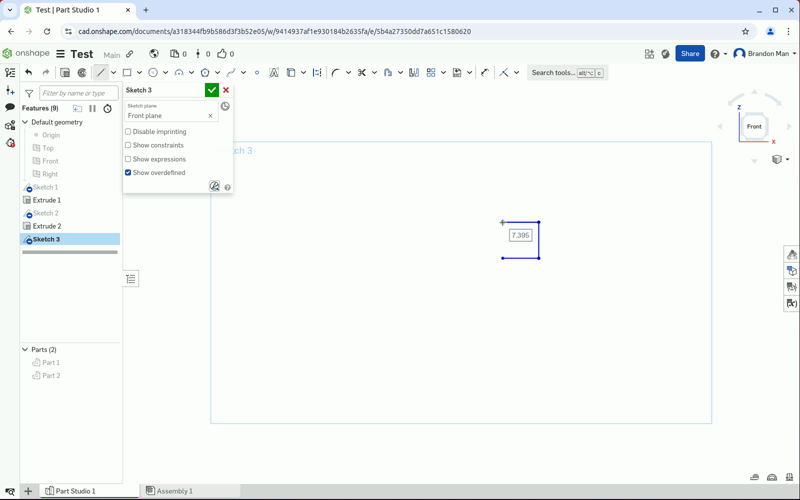
mouse_move(532, 222)
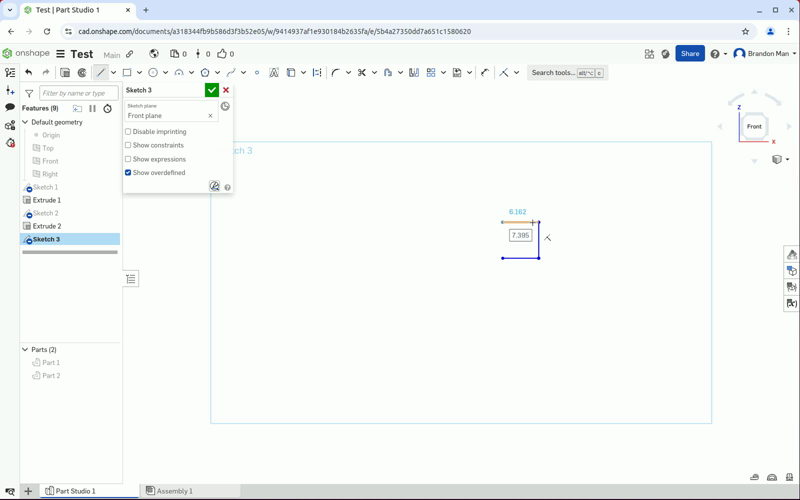
key_down(shift)
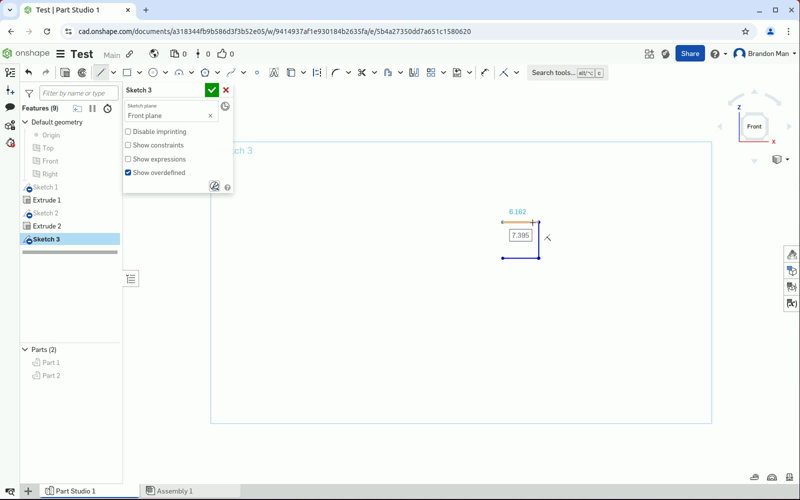
mouse_move(502, 258)
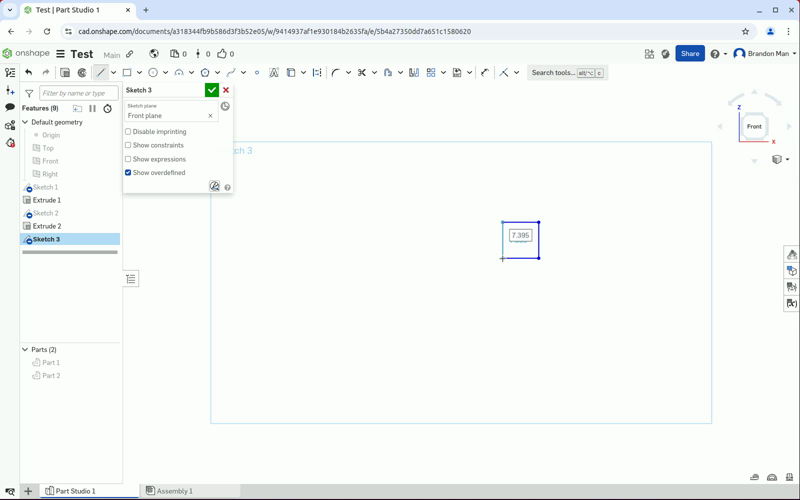
key_up(shift)
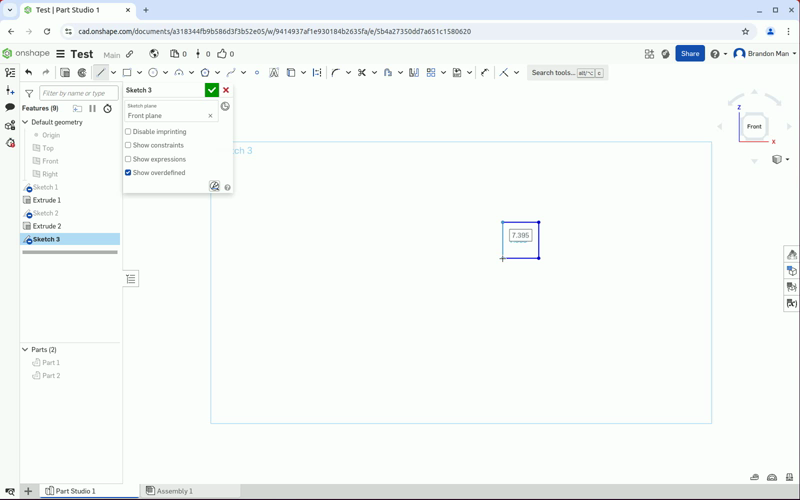
click(502, 258)
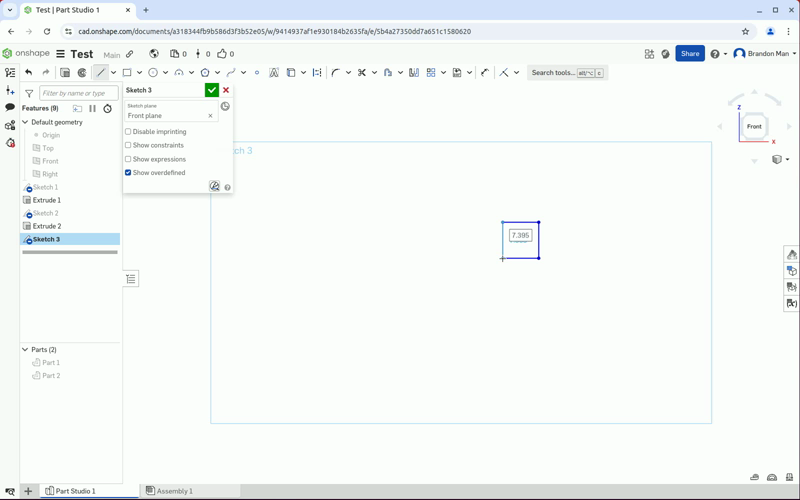
key(esc)
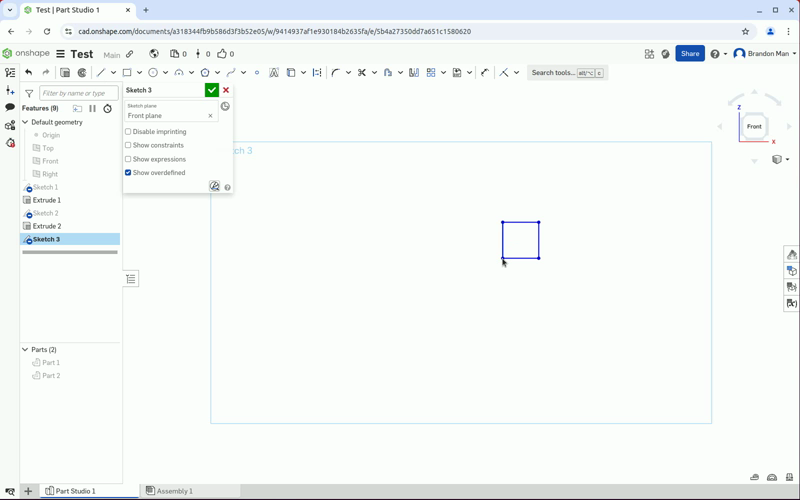
mouse_move(511, 256)
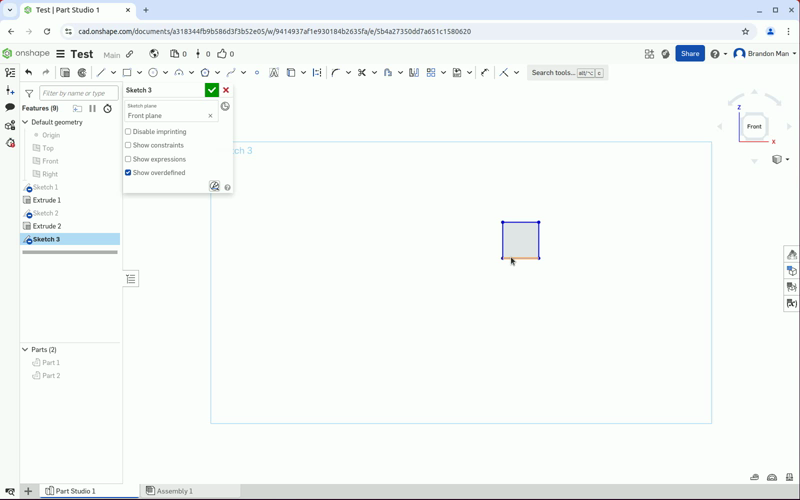
scroll(6)
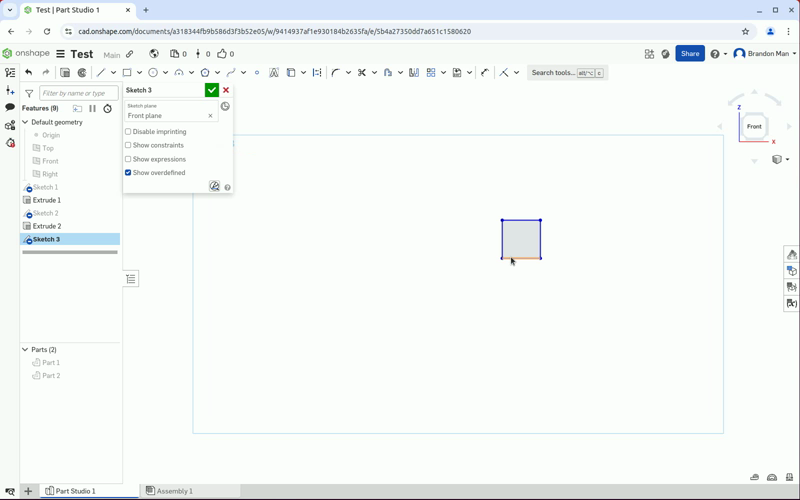
scroll(6)
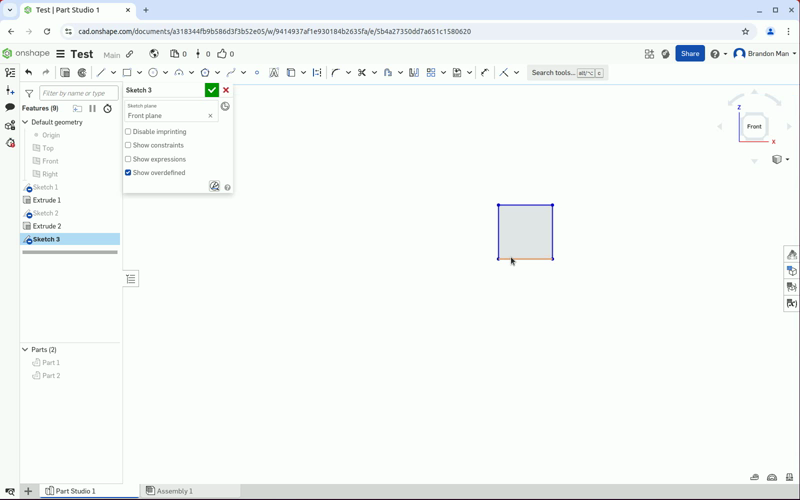
scroll(6)
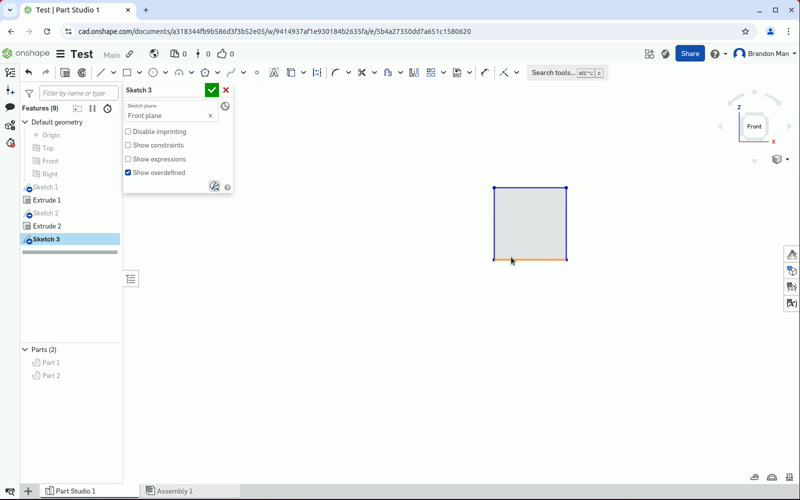
scroll(6)
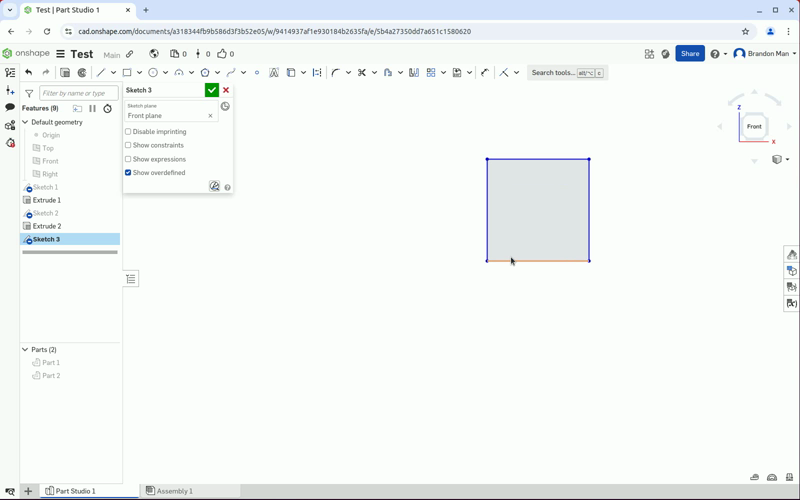
scroll(6)
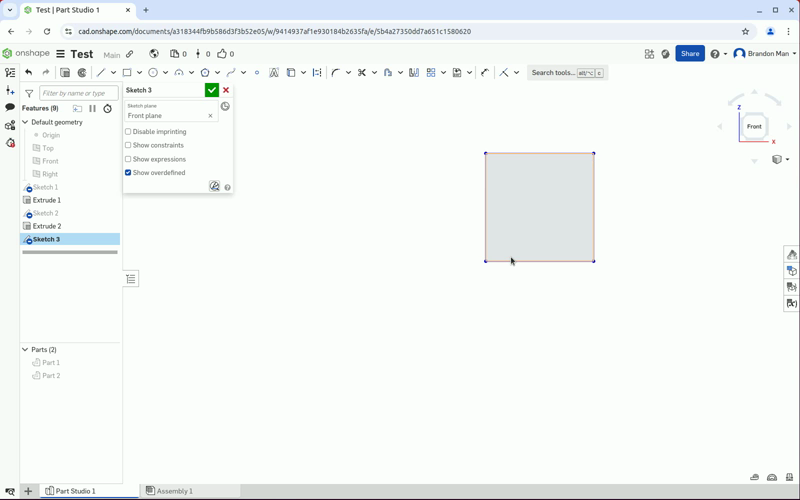
scroll(6)
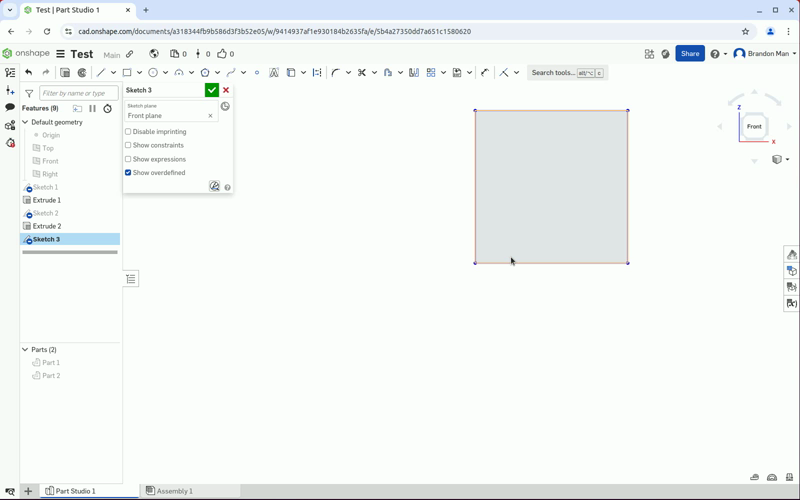
scroll(6)
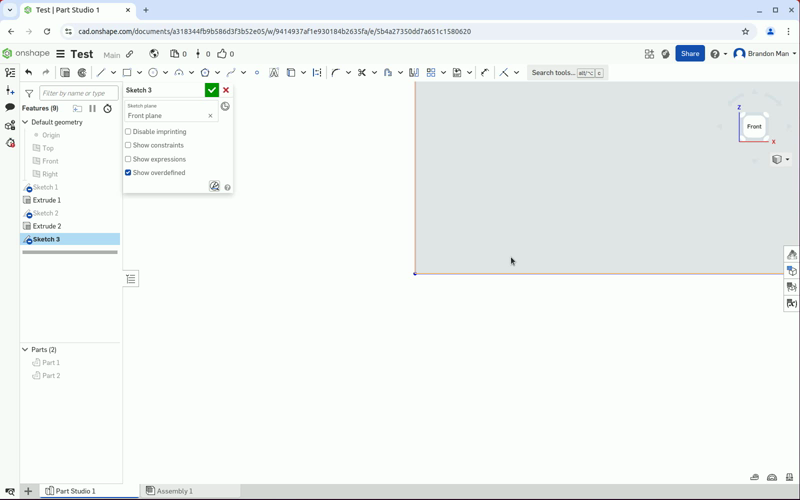
click(511, 256)
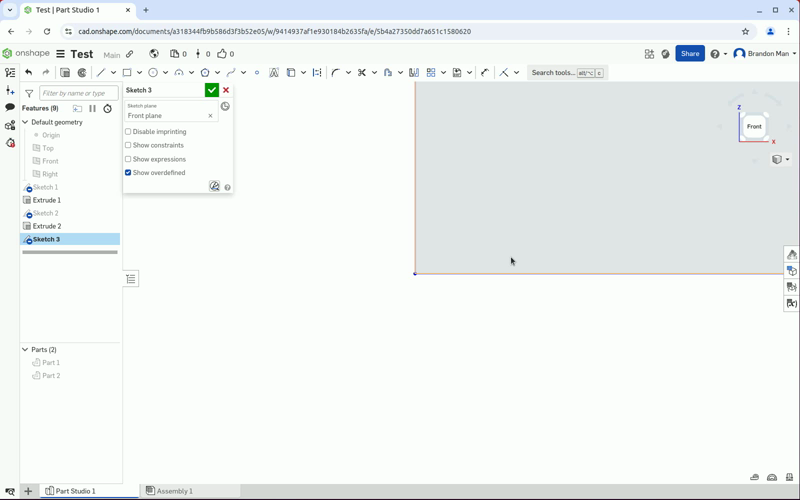
scroll(-6)
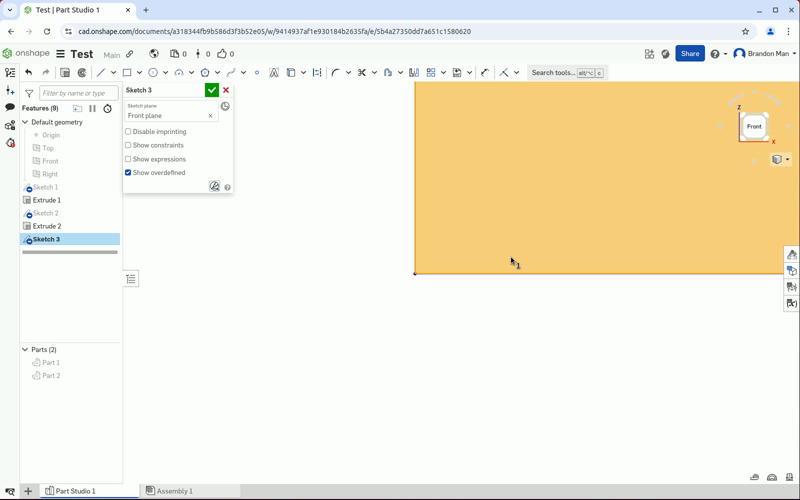
scroll(-6)
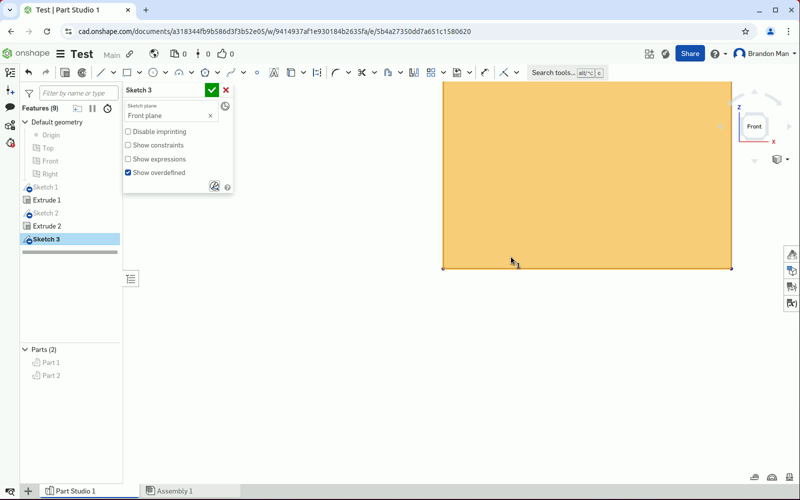
scroll(-6)
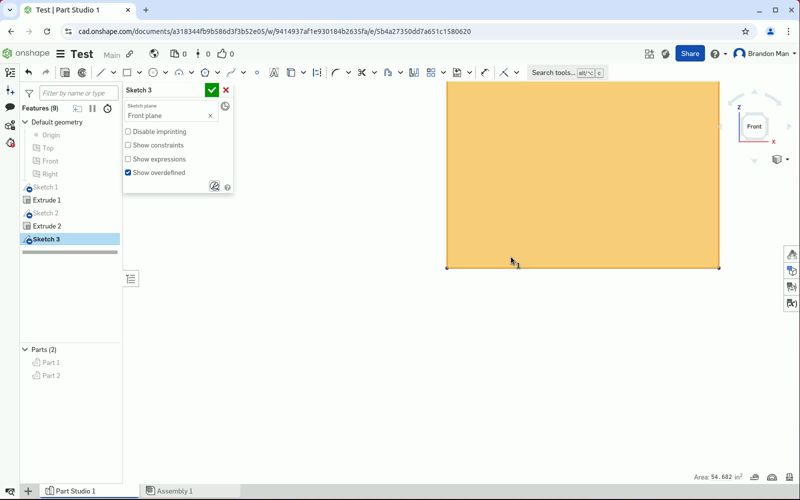
scroll(-6)
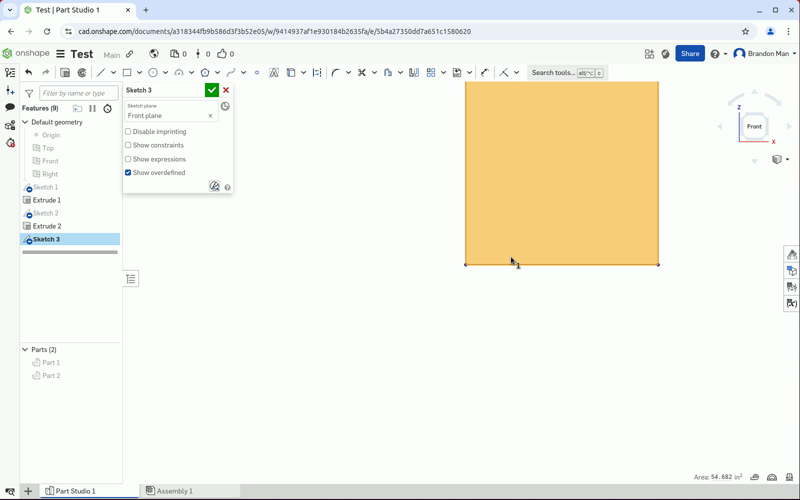
scroll(-6)
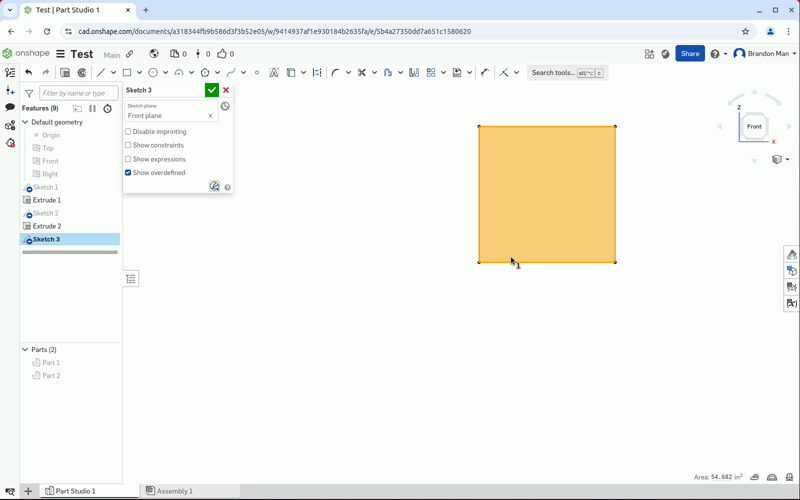
scroll(-6)
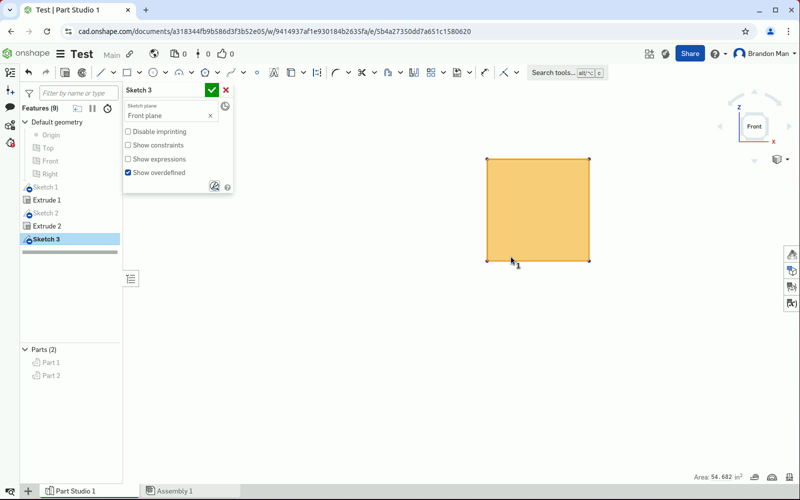
scroll(-6)
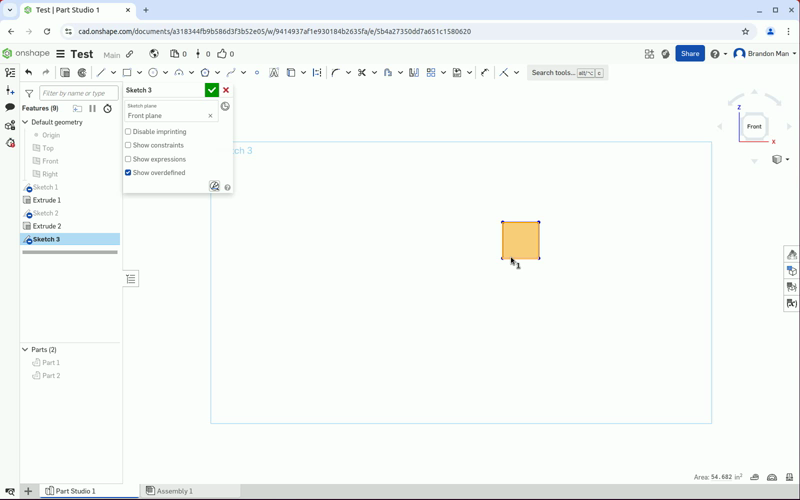
mouse_move(73, 352)
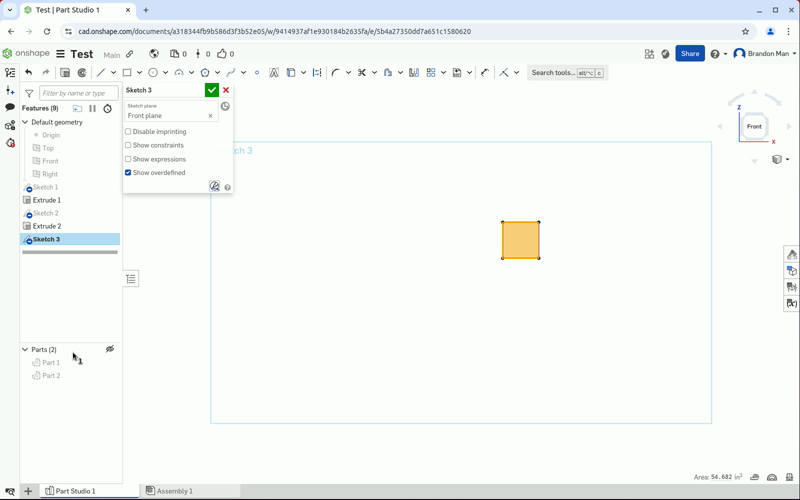
key(shift+y)
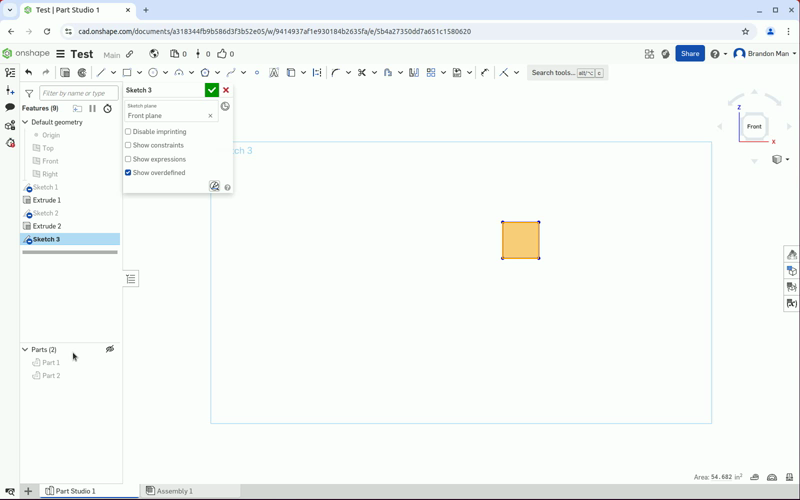
key(shift+e)
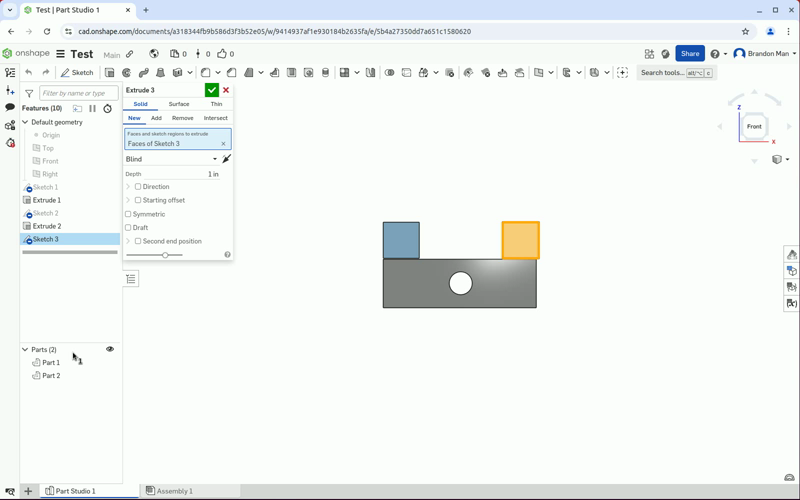
mouse_move(143, 106)
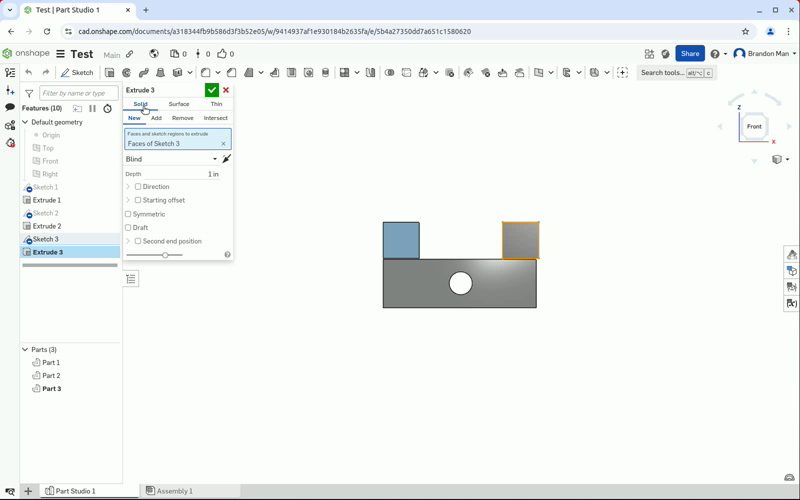
click(143, 106)
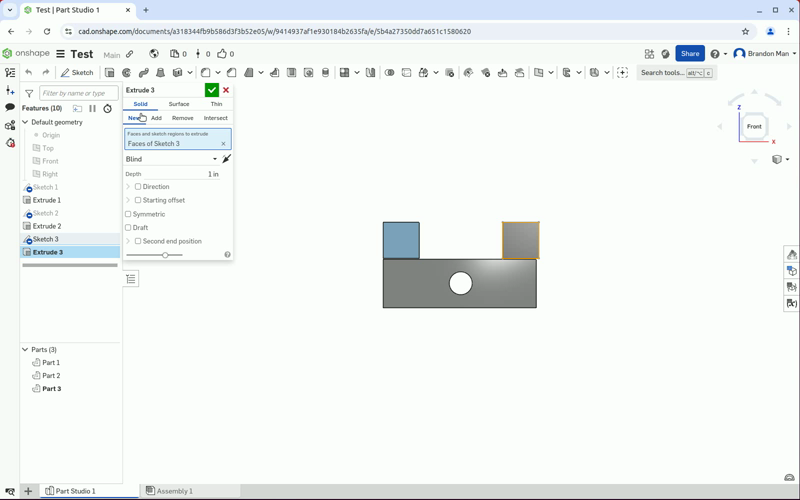
mouse_move(137, 120)
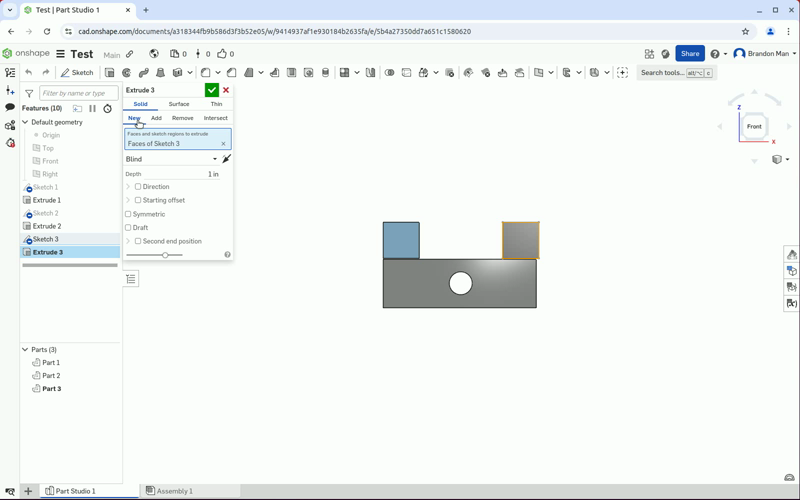
click(137, 120)
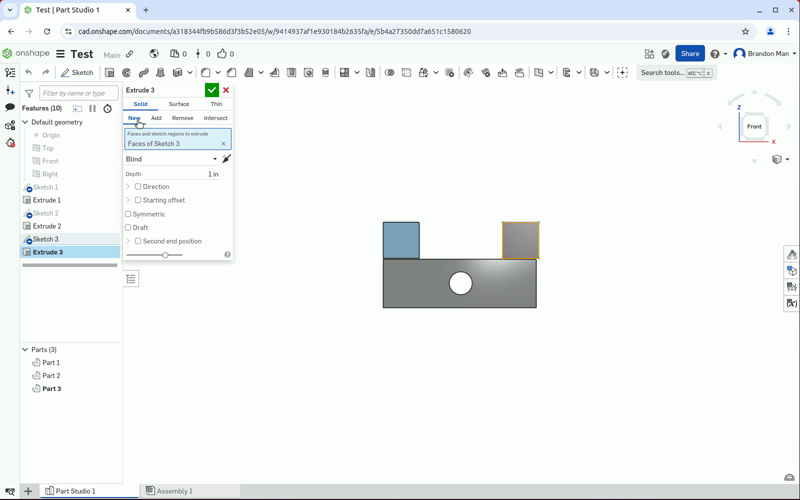
key(tab, 4)
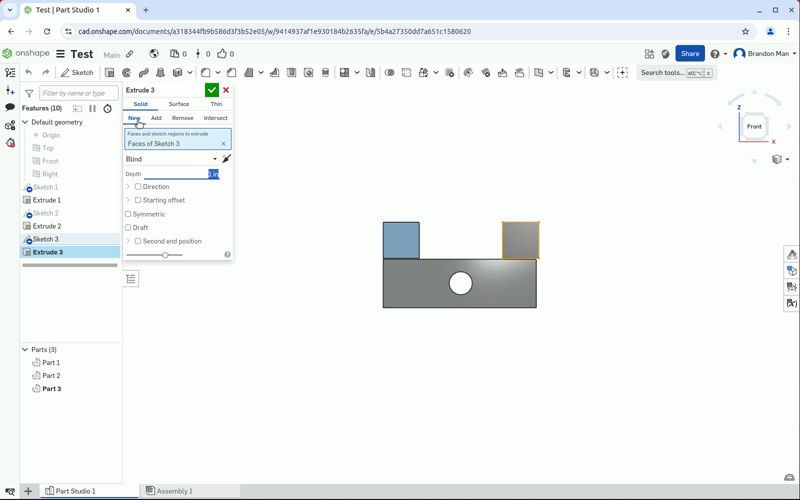
text(46.216)
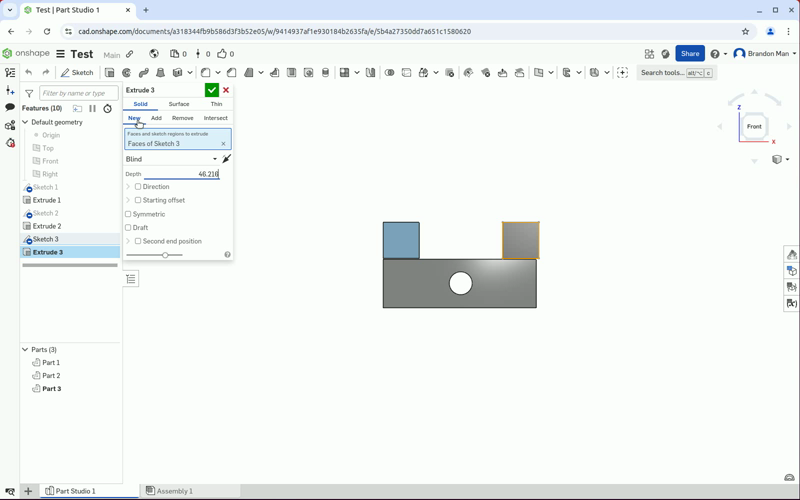
key(tab, 3)
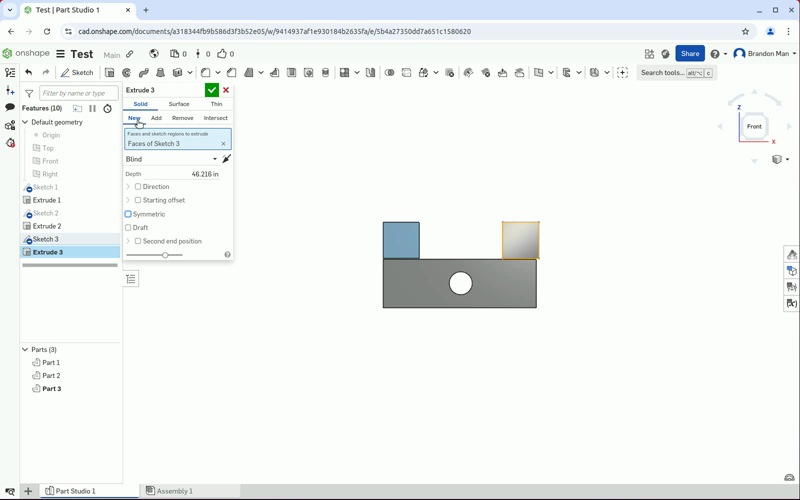
key(space)
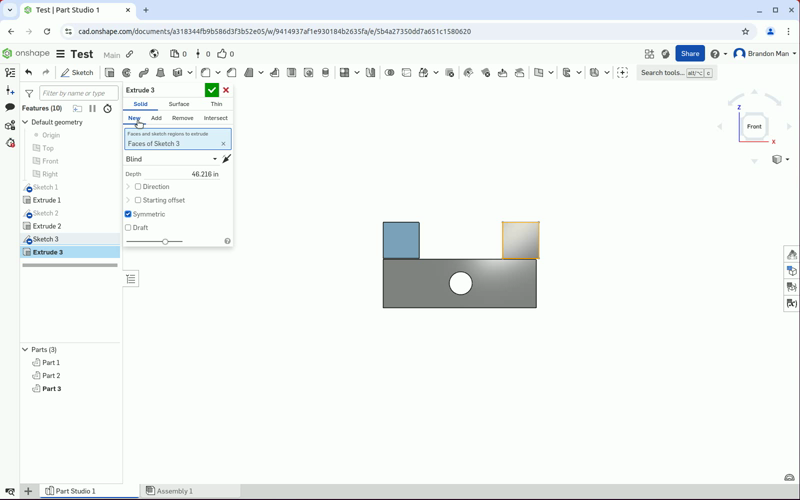
key(enter)
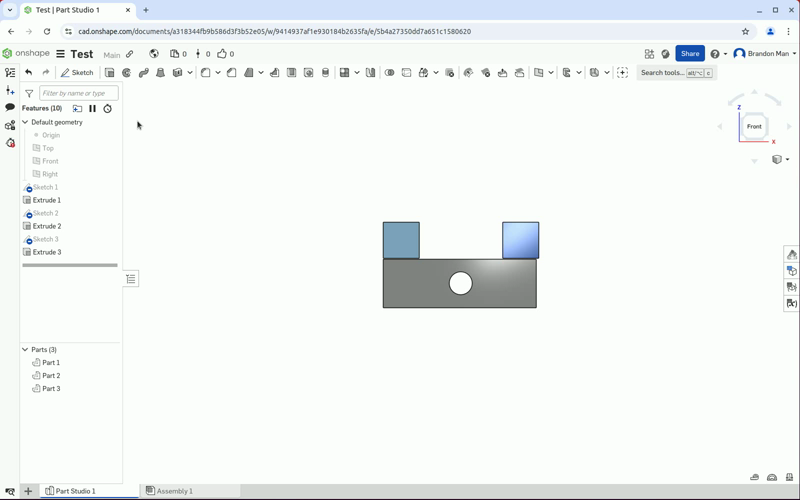
key(shift+h)
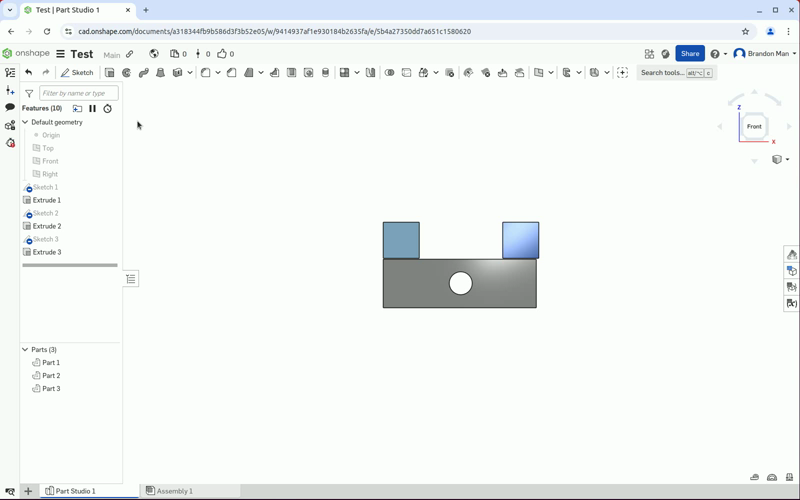
key(shift+h)
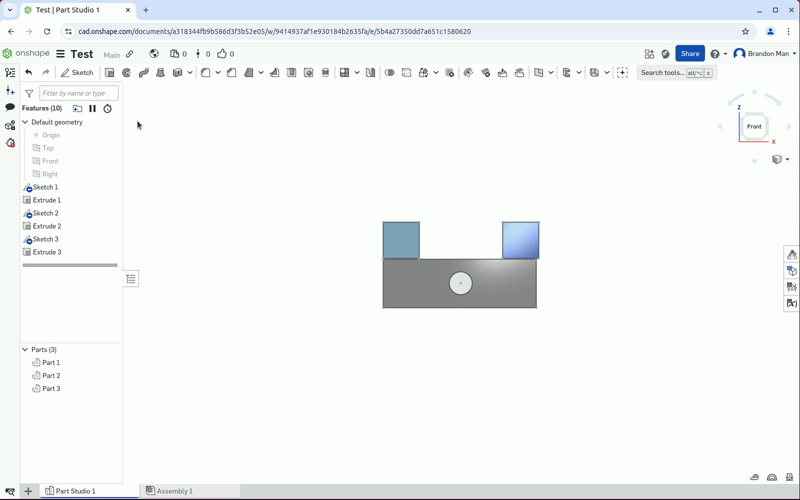
key(shift+7)
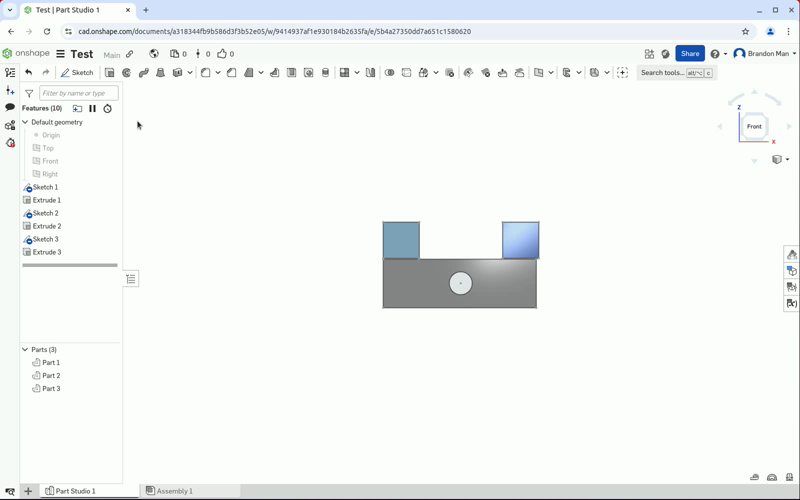
key(left, 2)
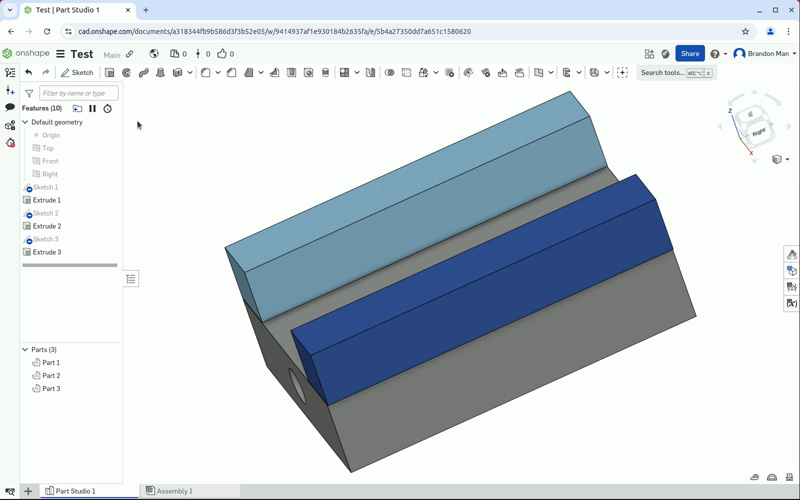
key(down, 2)
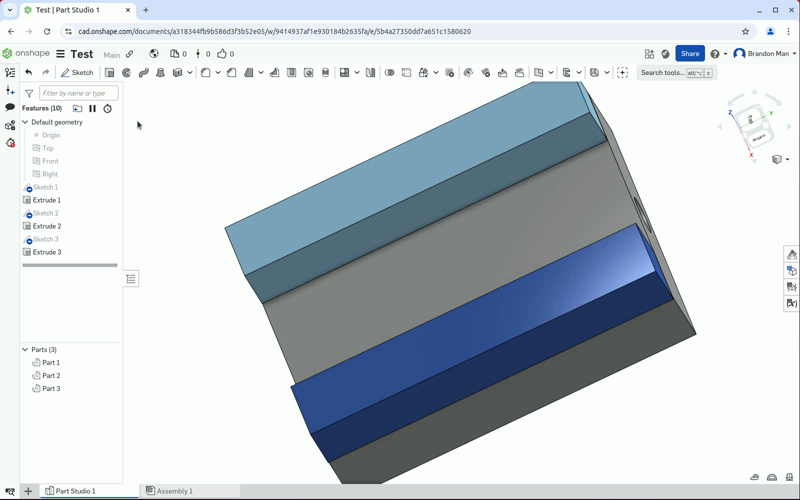
key(up, 2)
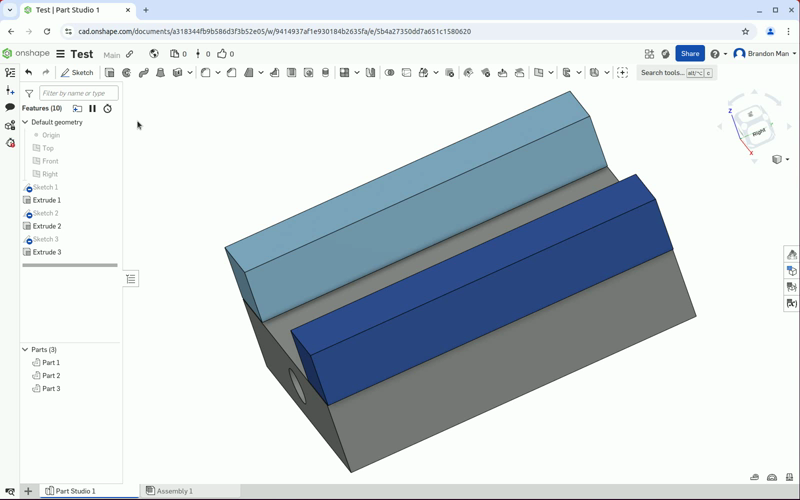
key(right, 2)
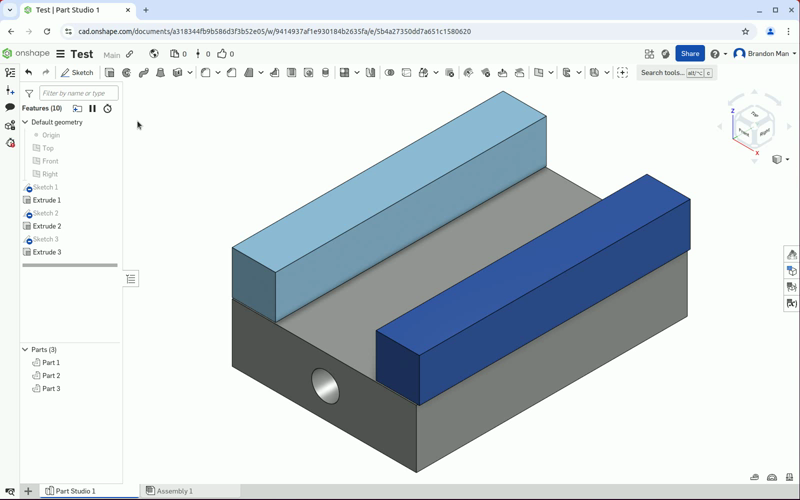
mouse_move(73, 189)
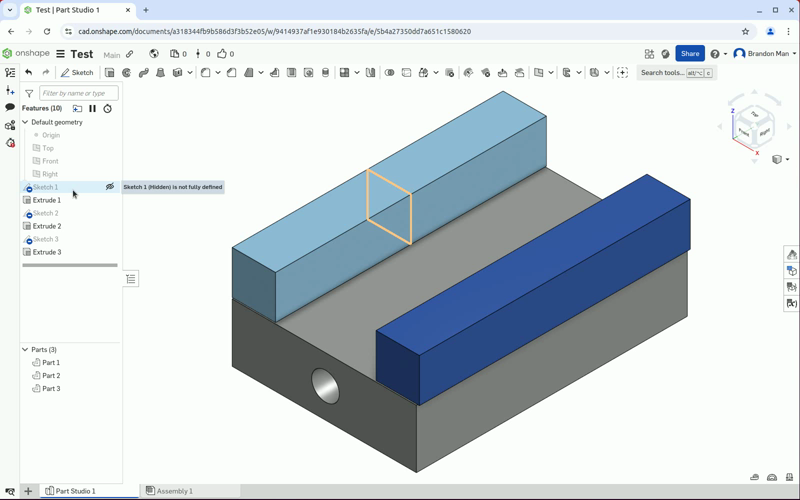
click(73, 189)